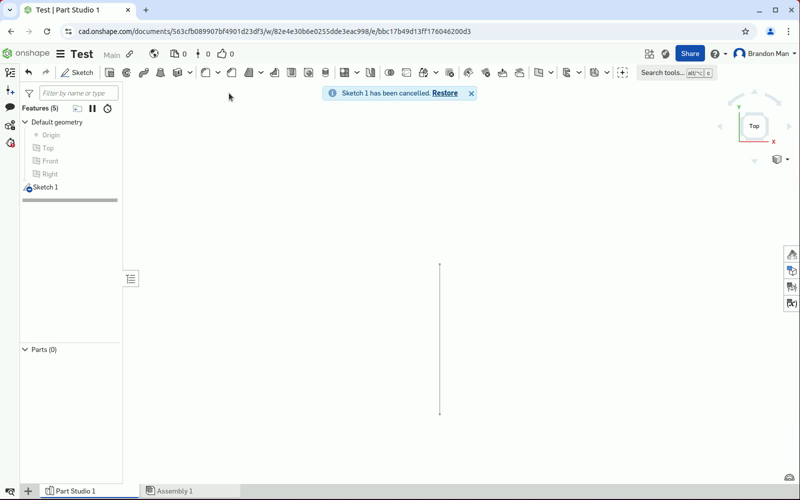
key(shift+h)
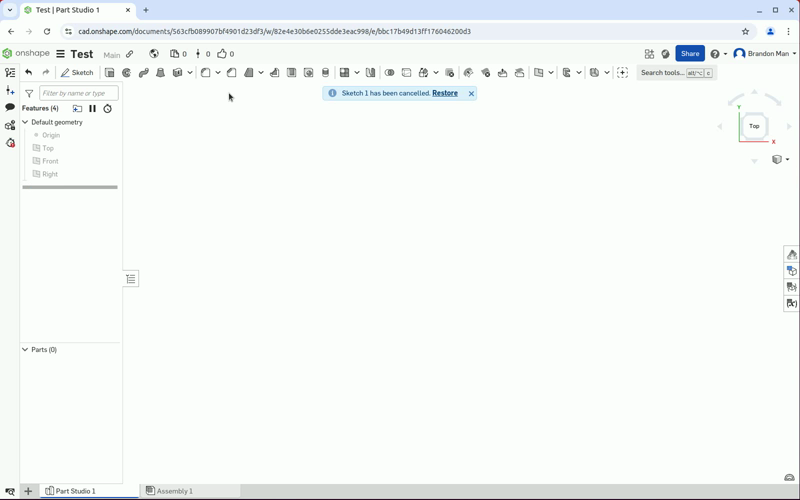
key(shift+s)
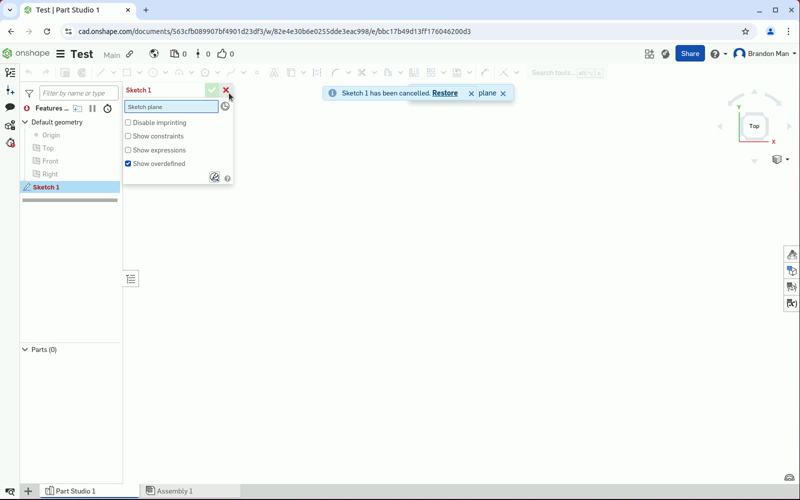
mouse_move(73, 150)
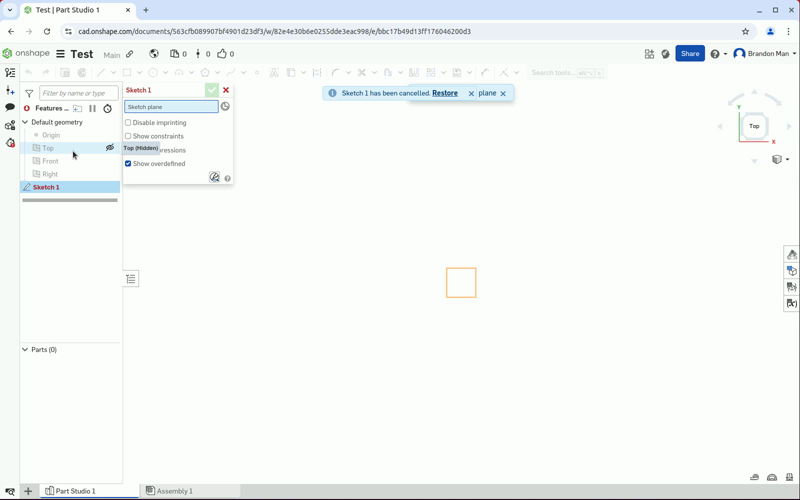
click(73, 150)
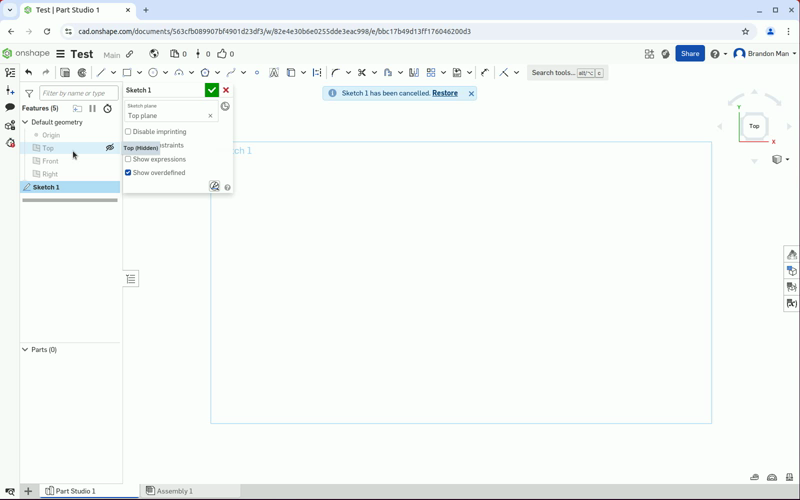
mouse_move(73, 352)
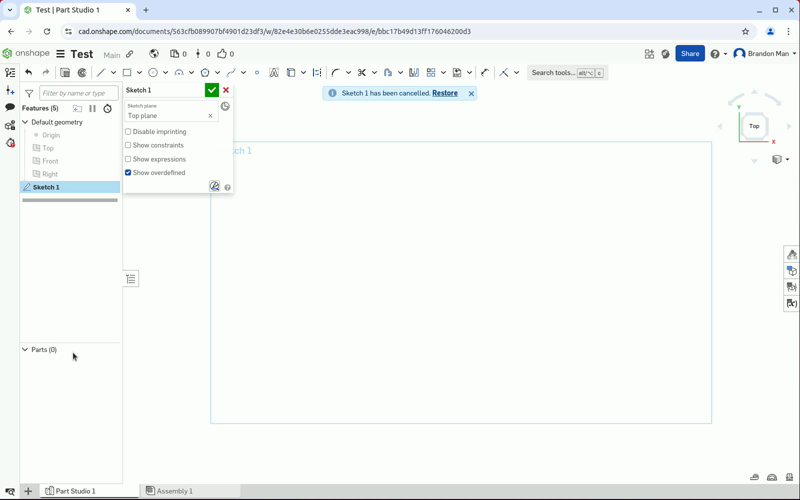
key(y)
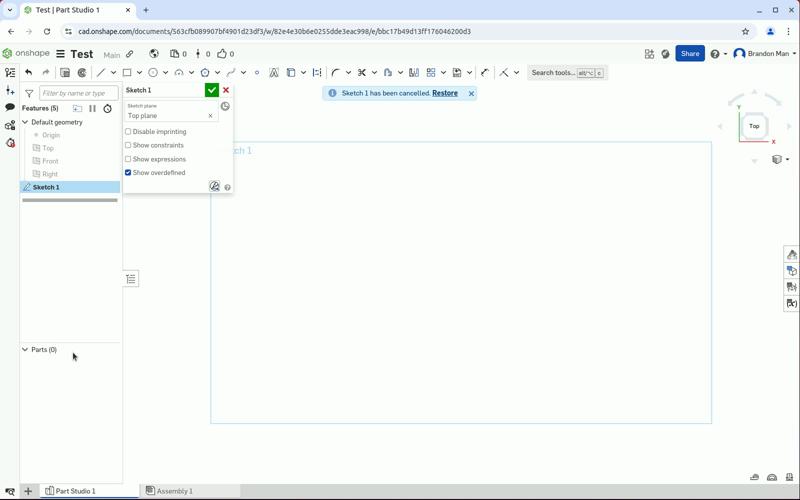
key(l)
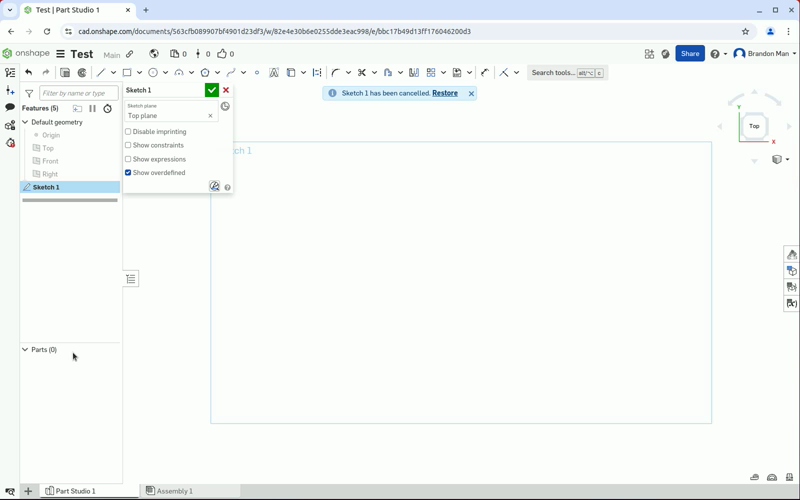
key_down(shift)
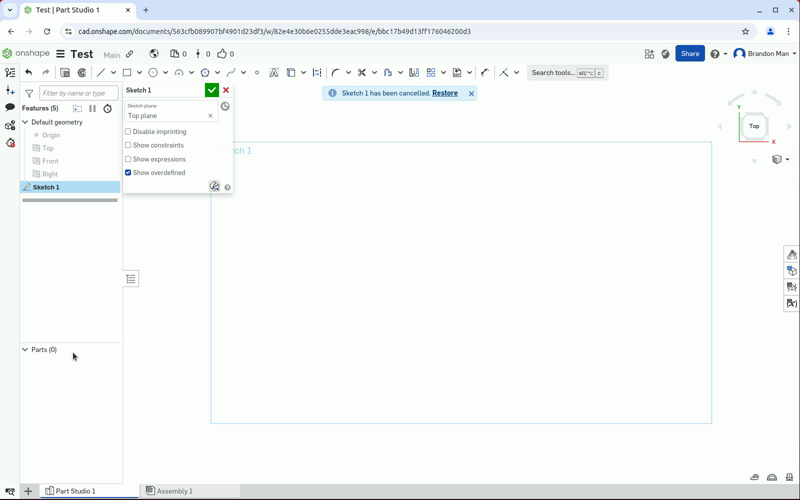
mouse_move(348, 319)
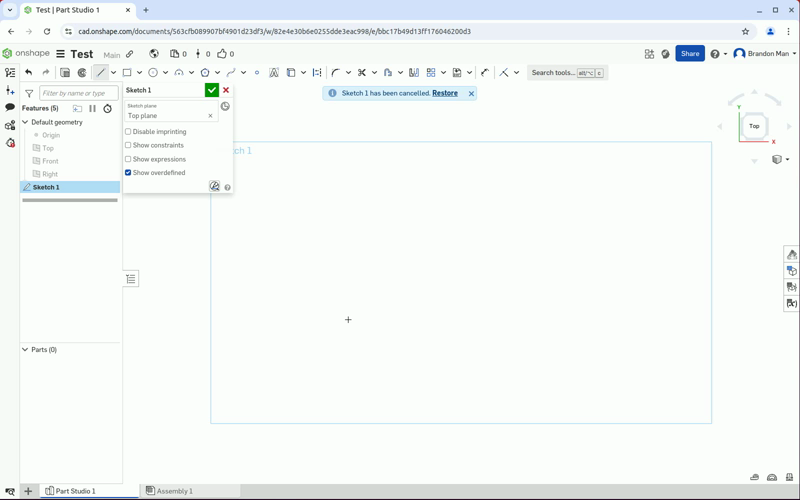
click(348, 319)
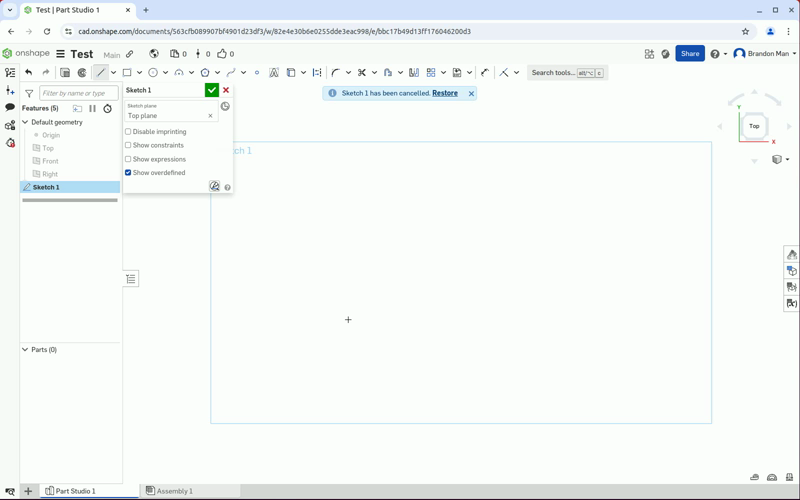
key_up(shift)
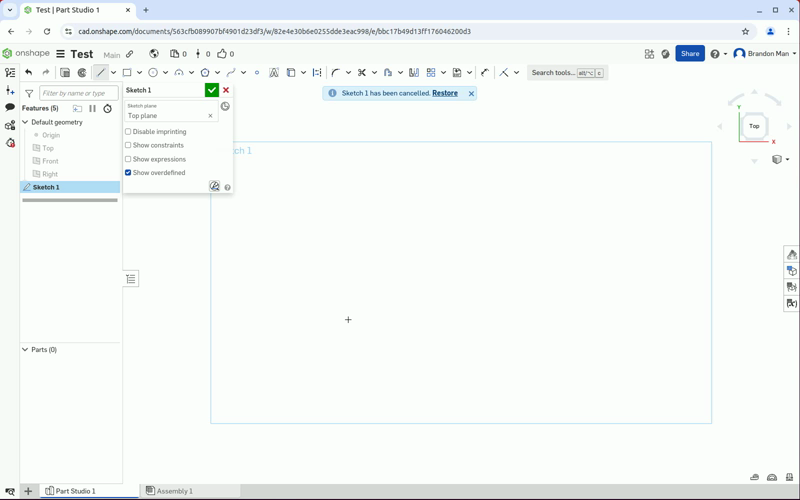
key_down(shift)
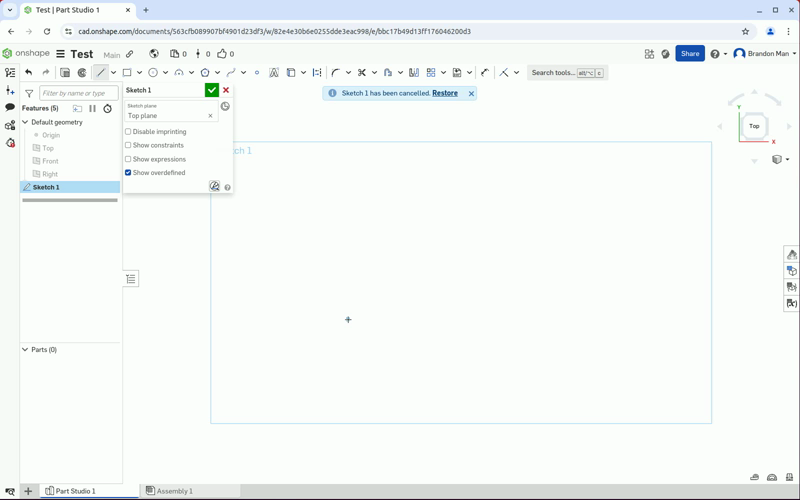
mouse_move(378, 319)
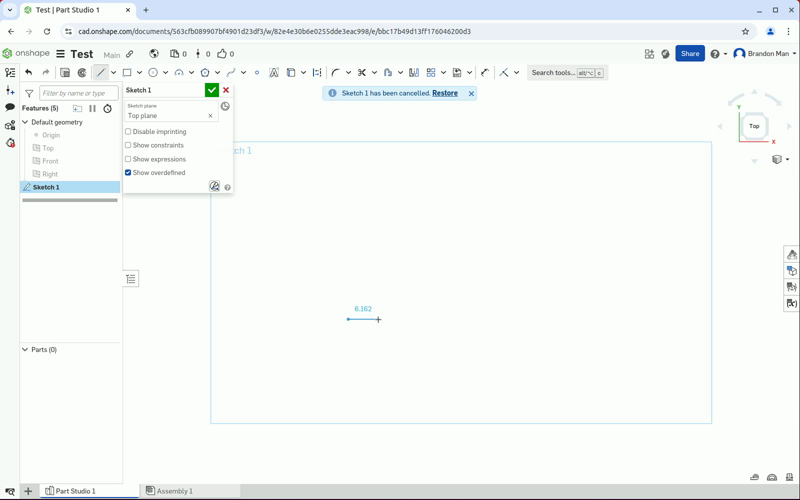
mouse_move(368, 319)
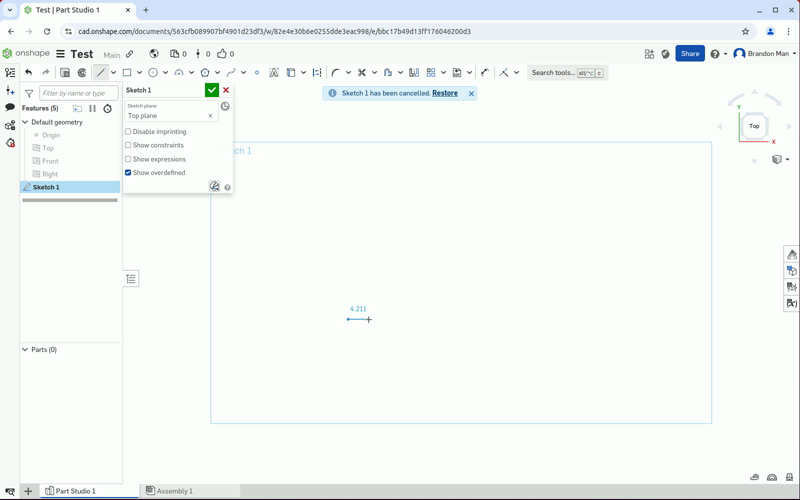
click(368, 319)
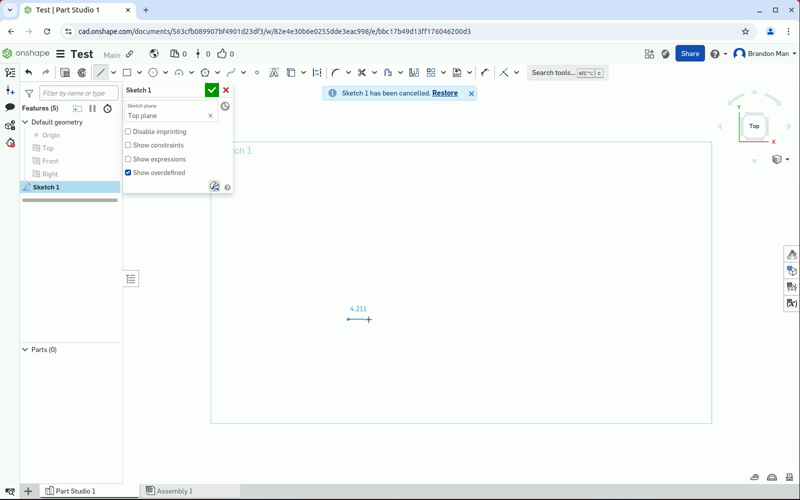
key_up(shift)
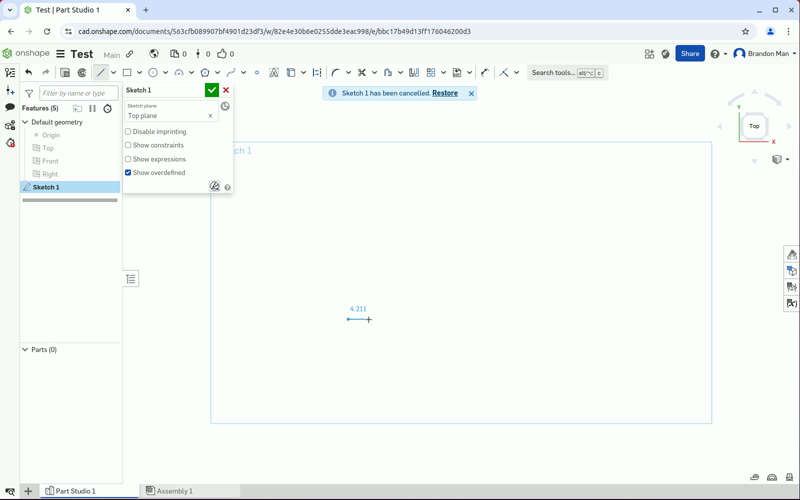
key_down(shift)
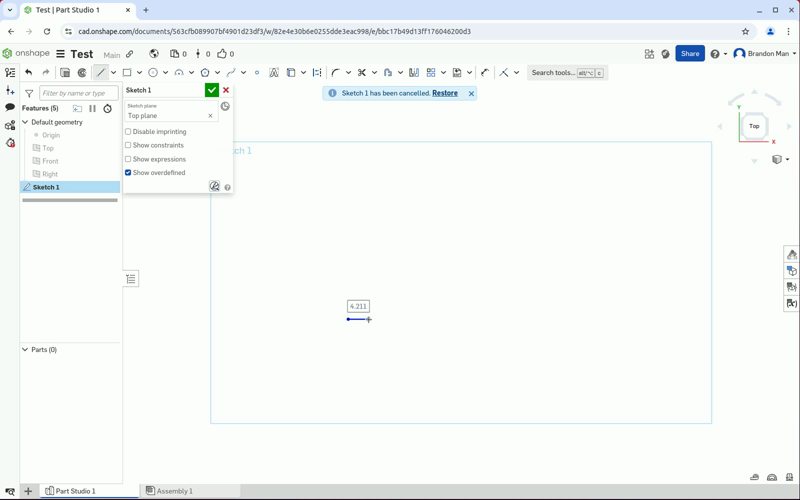
mouse_move(368, 234)
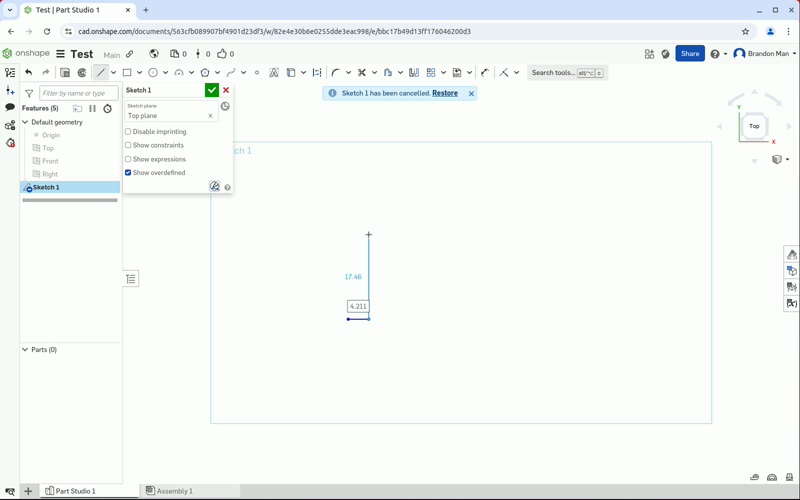
click(368, 234)
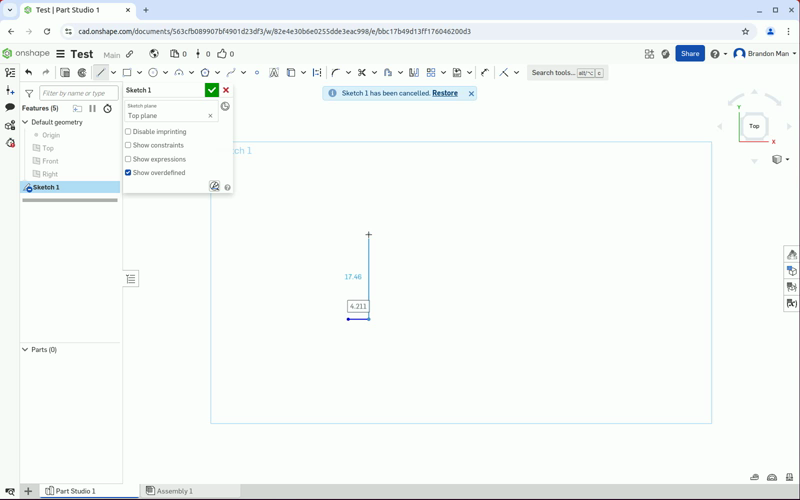
key_up(shift)
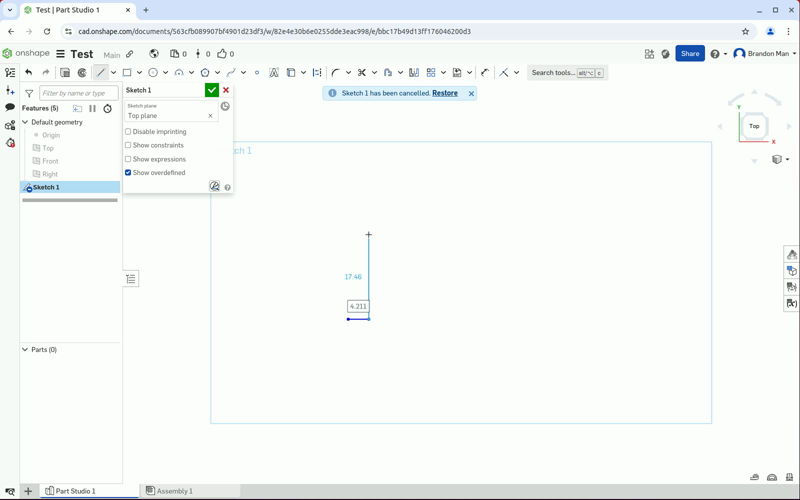
key(esc)
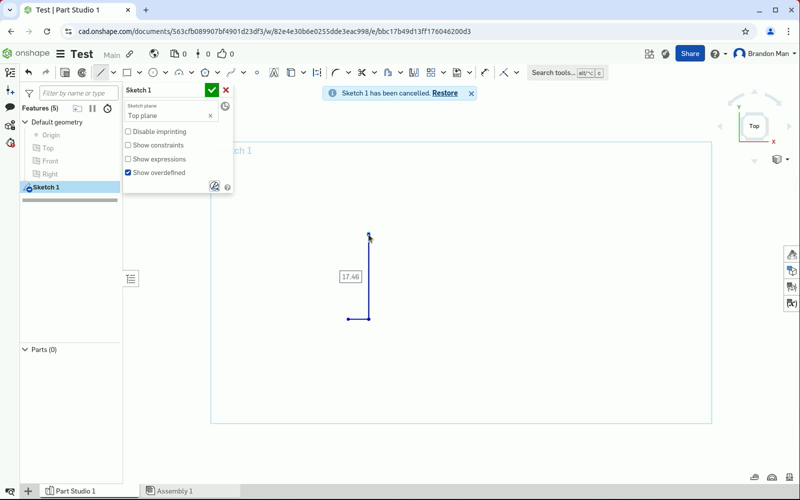
key(a)
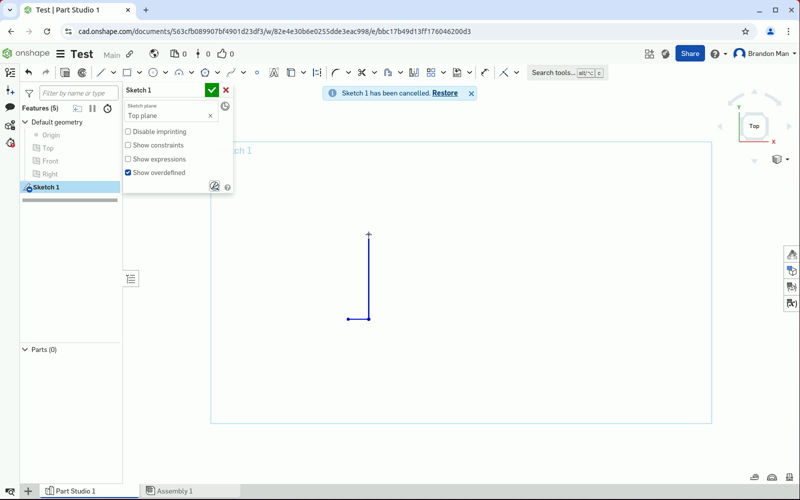
mouse_move(368, 234)
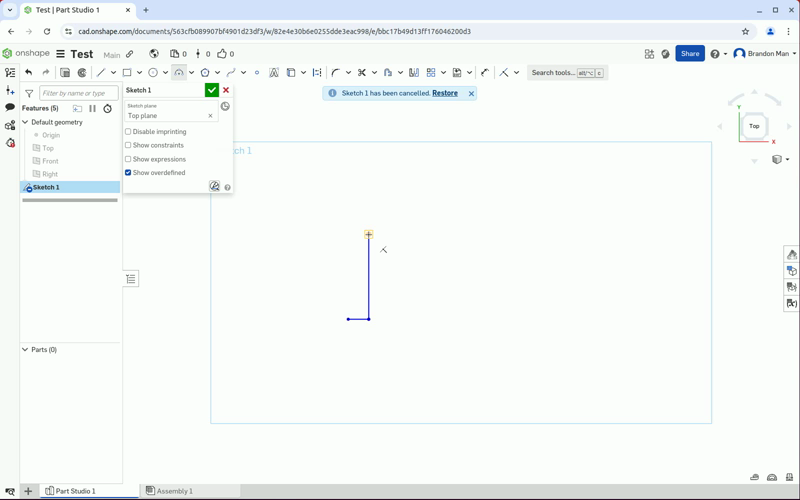
click(368, 234)
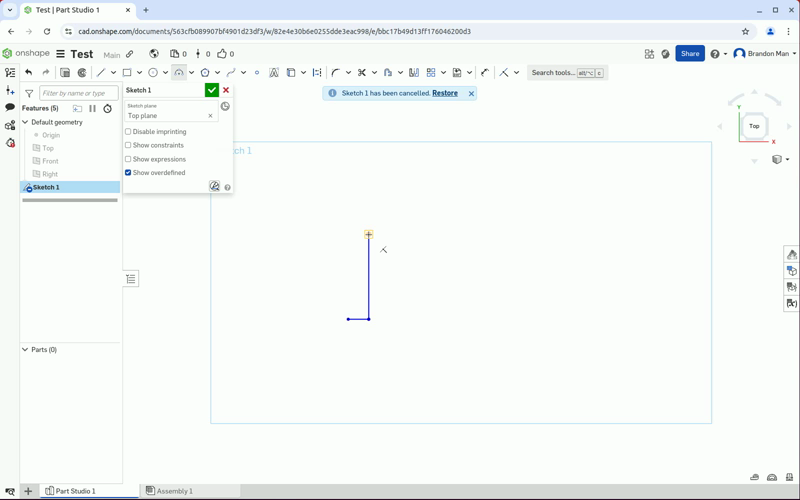
key_down(shift)
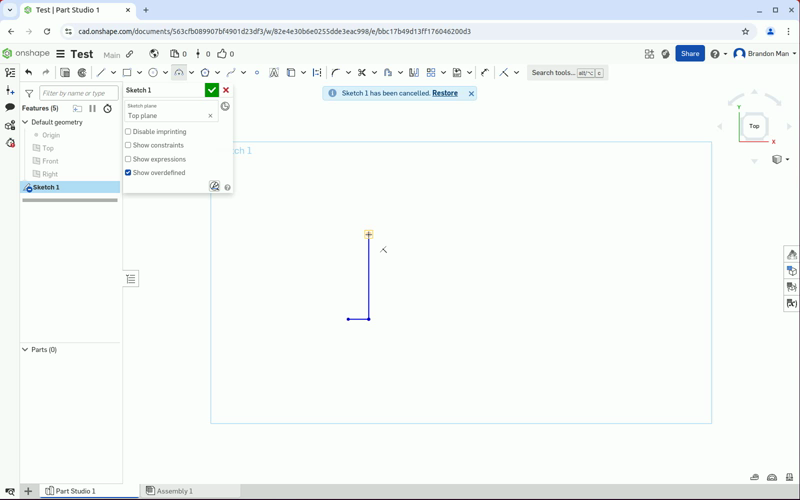
mouse_move(361, 227)
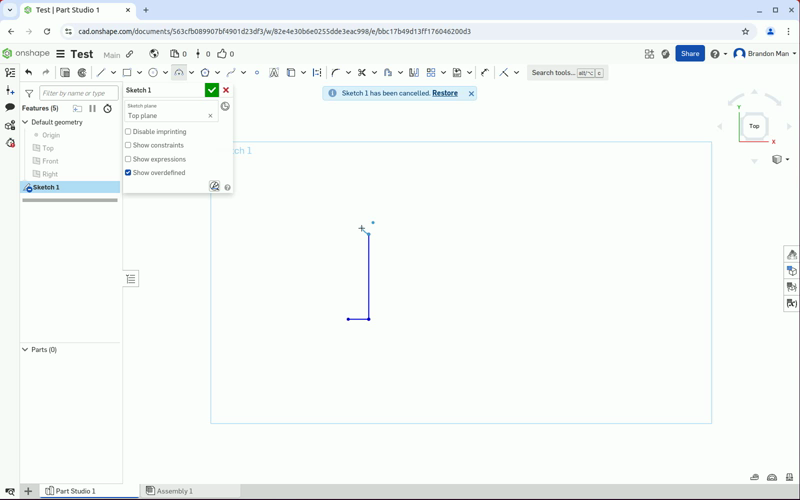
click(361, 227)
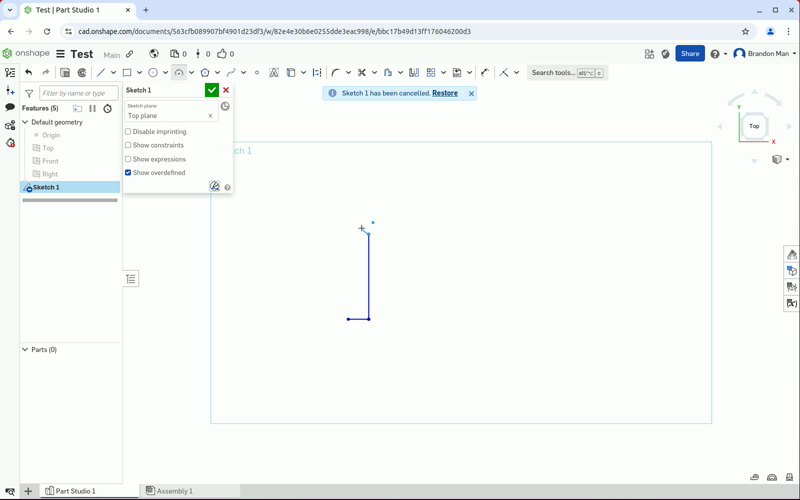
mouse_move(366, 229)
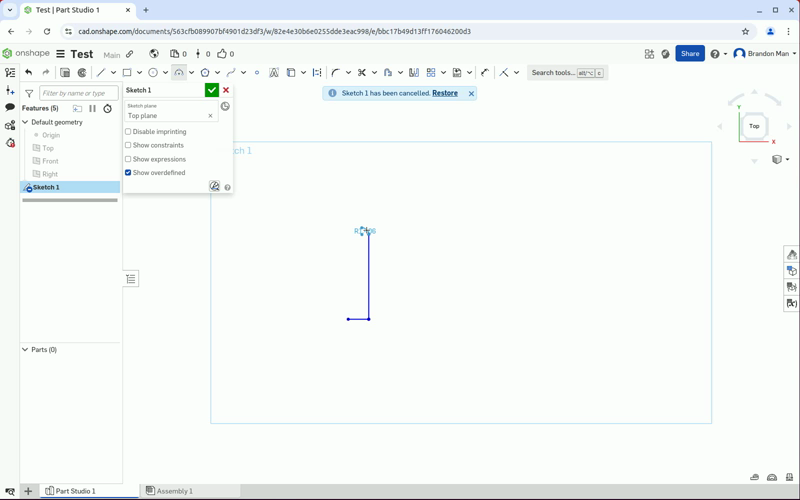
click(366, 229)
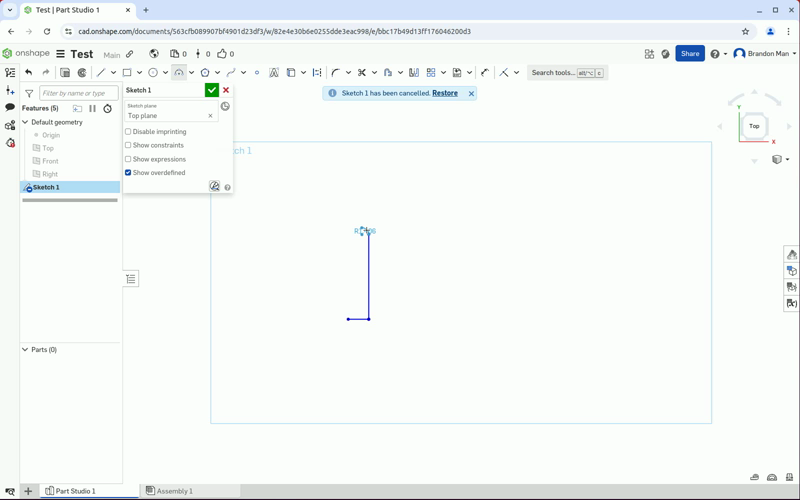
key_up(shift)
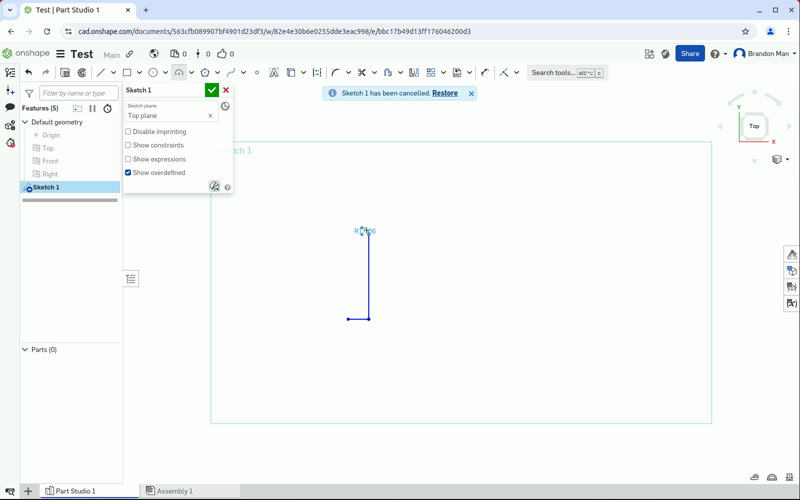
key(esc)
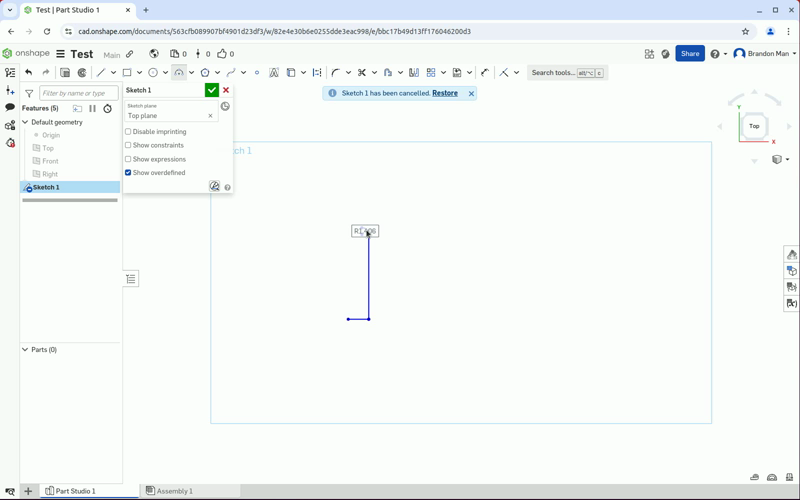
key(l)
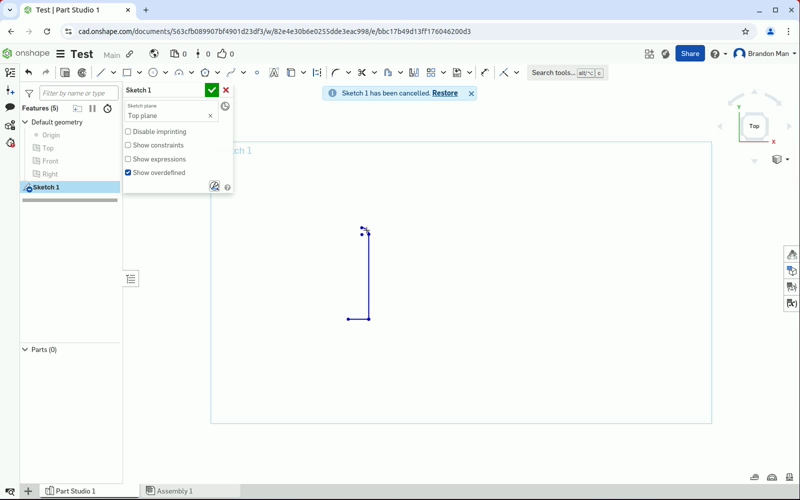
mouse_move(361, 227)
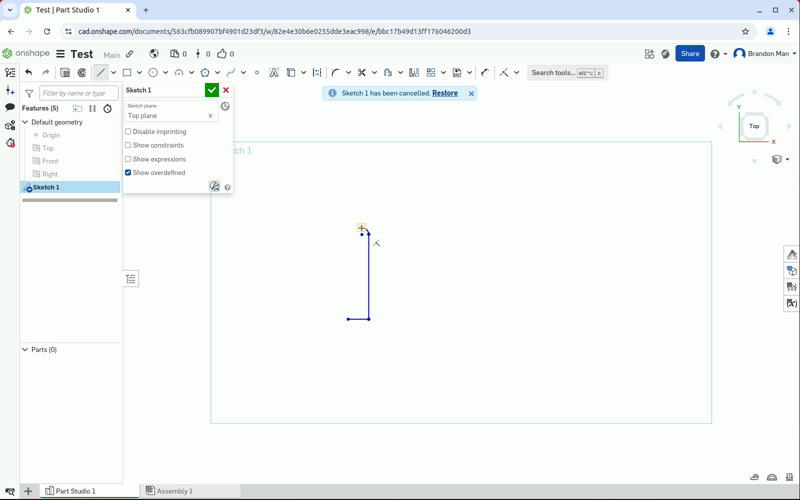
click(361, 227)
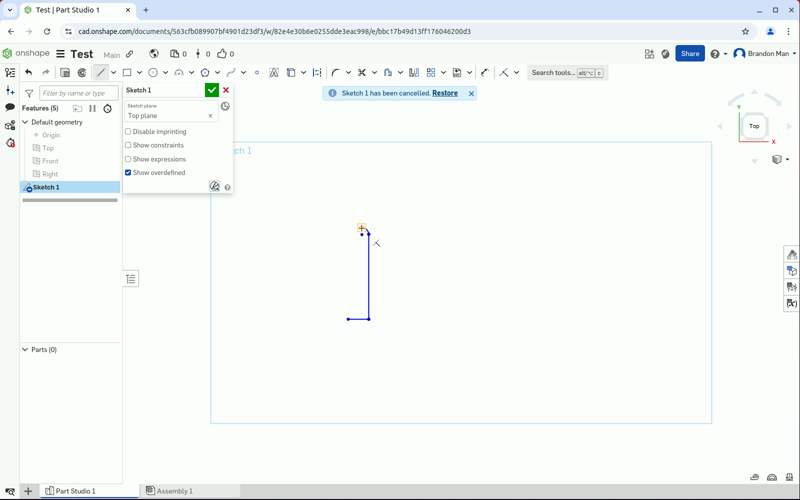
key_down(shift)
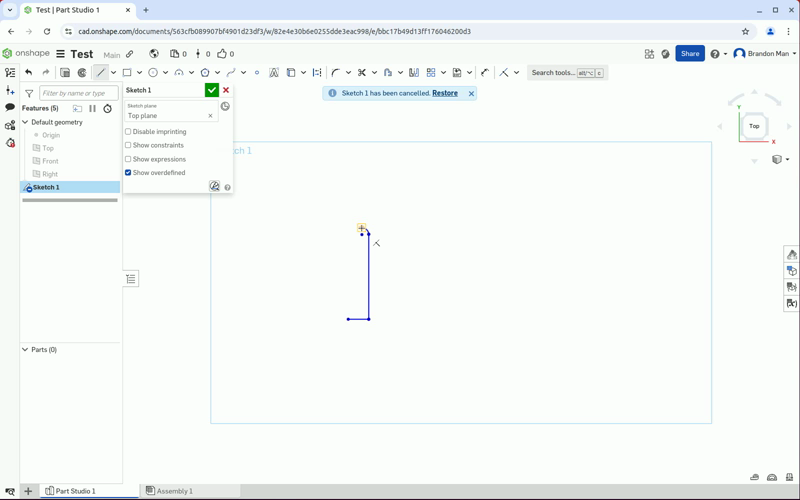
mouse_move(391, 227)
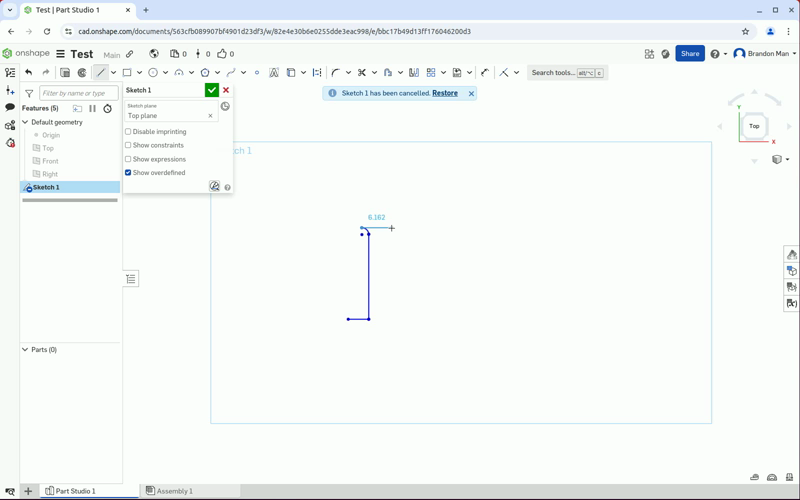
mouse_move(355, 227)
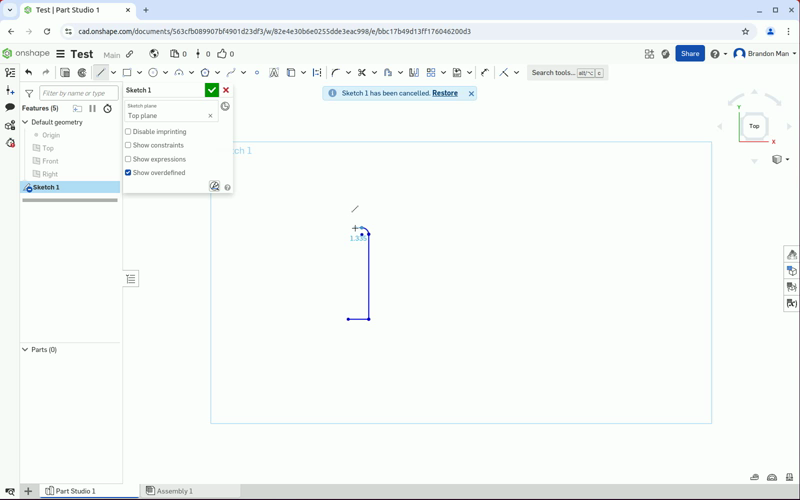
scroll(6)
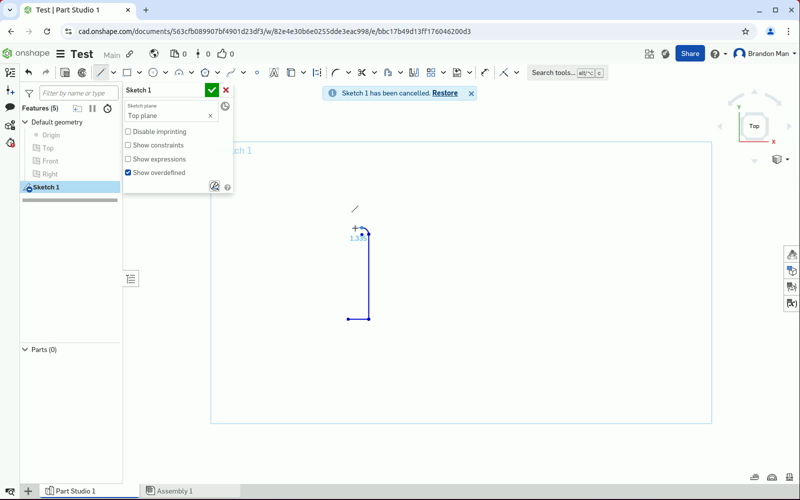
scroll(6)
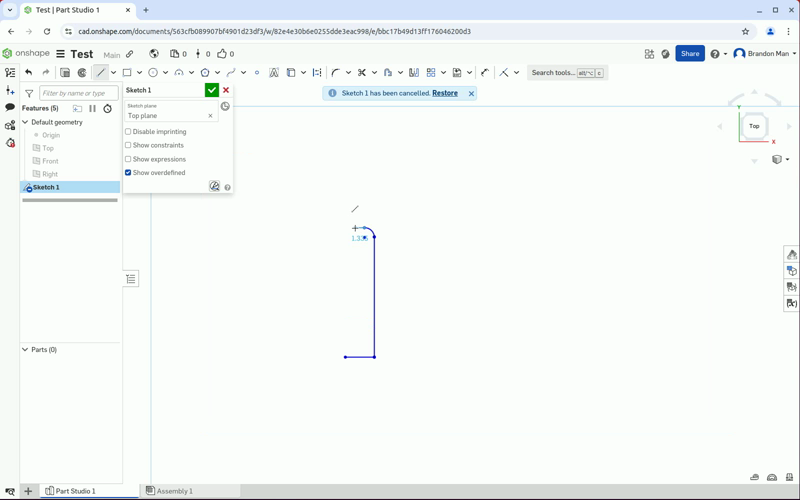
scroll(6)
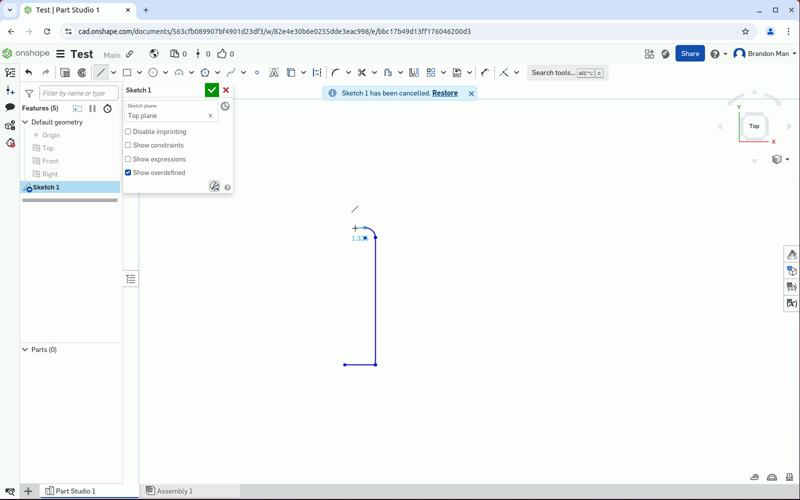
scroll(6)
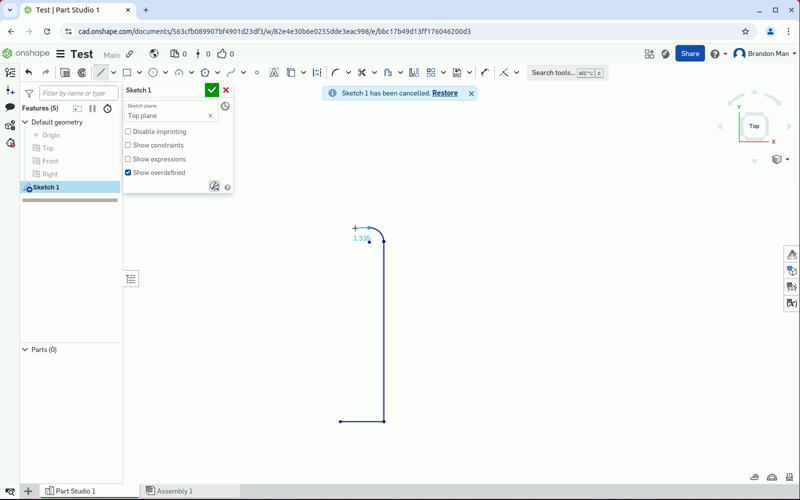
scroll(6)
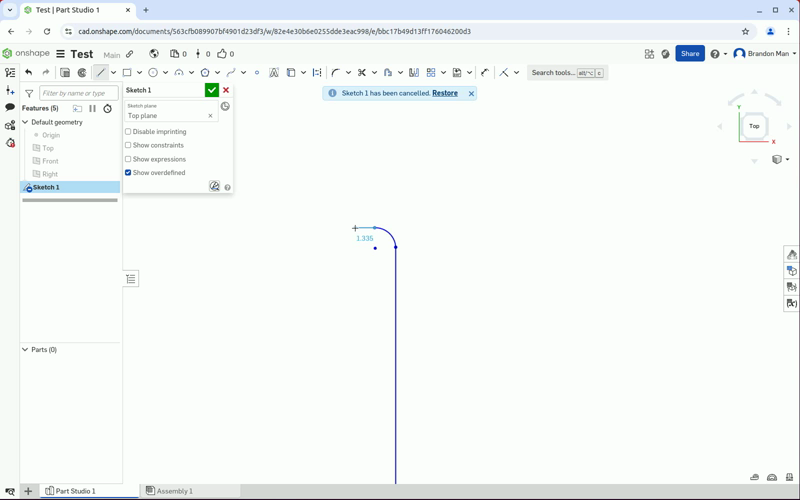
scroll(6)
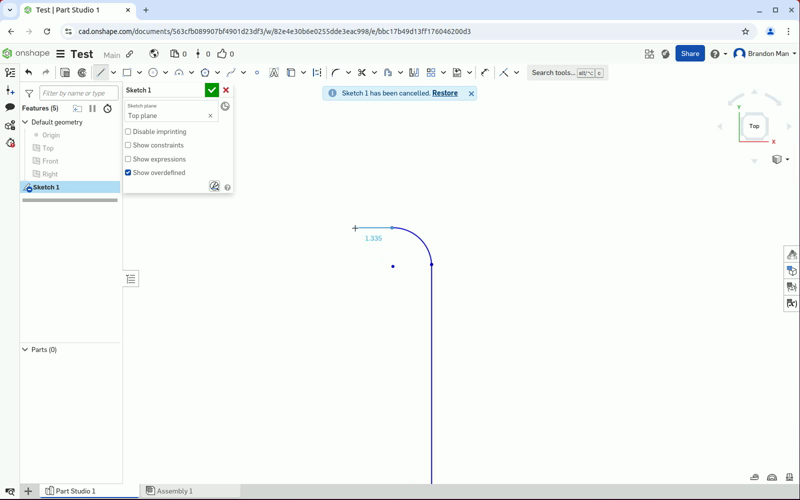
scroll(6)
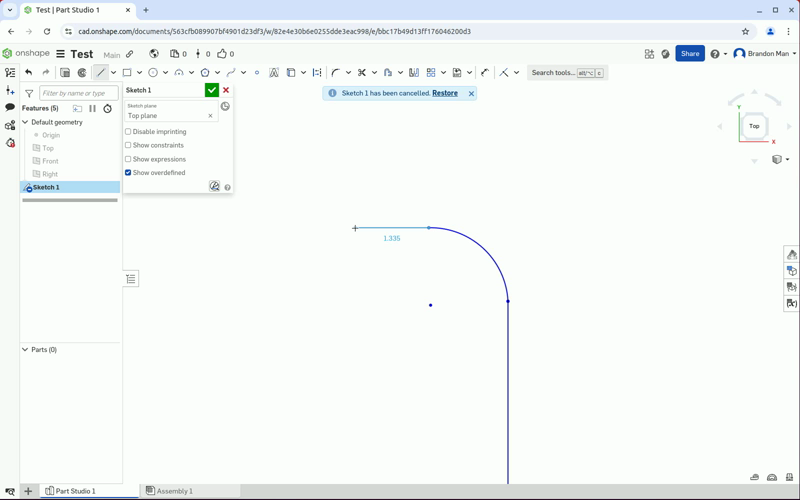
click(355, 227)
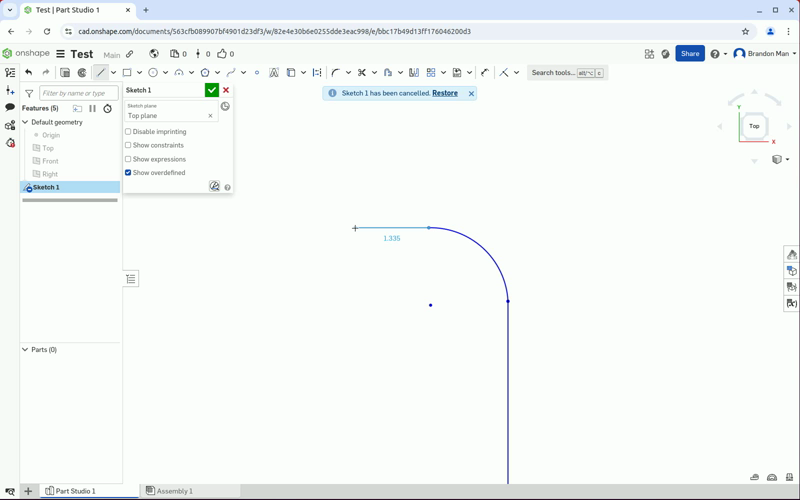
scroll(-6)
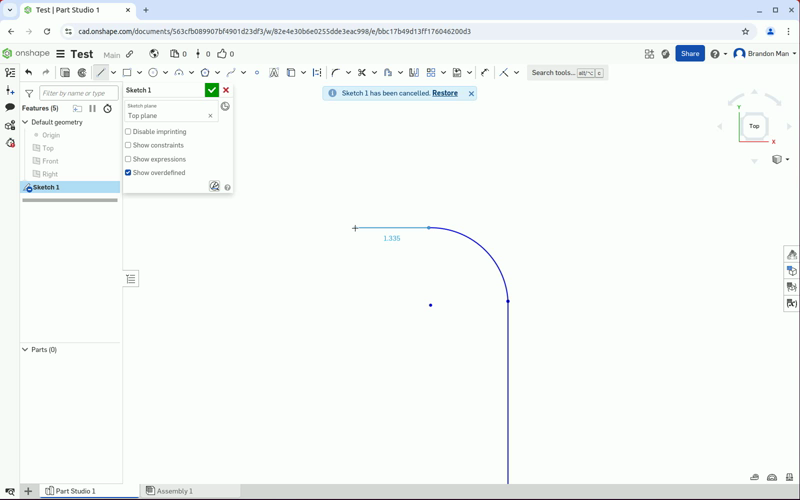
scroll(-6)
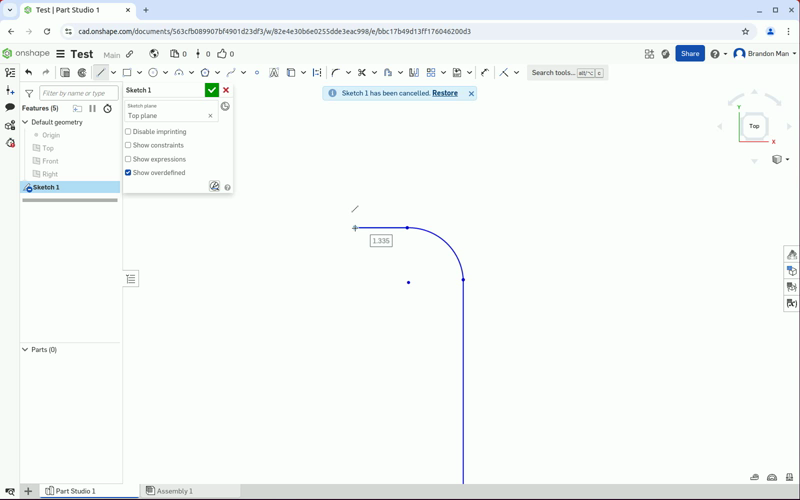
scroll(-6)
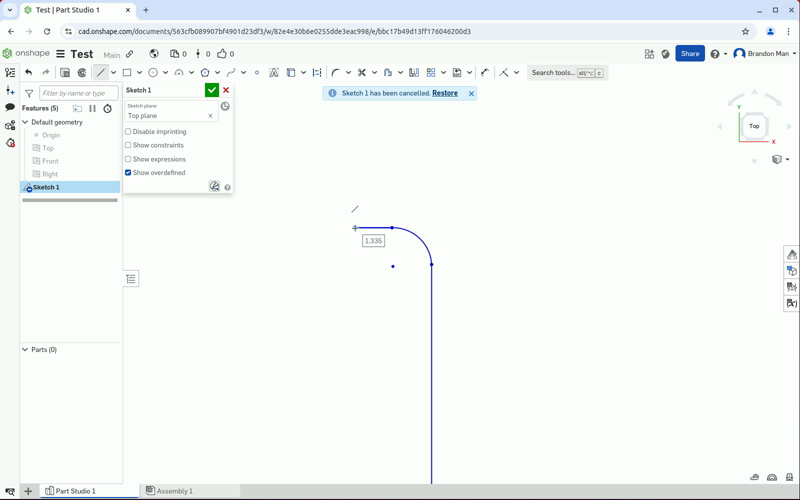
scroll(-6)
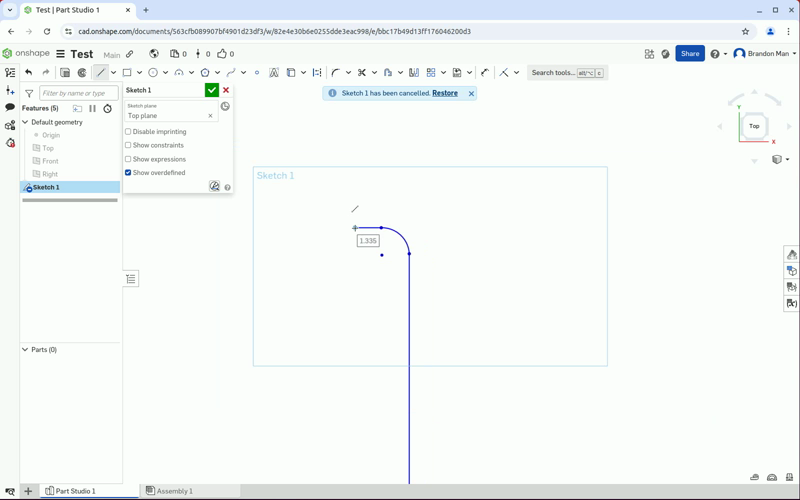
scroll(-6)
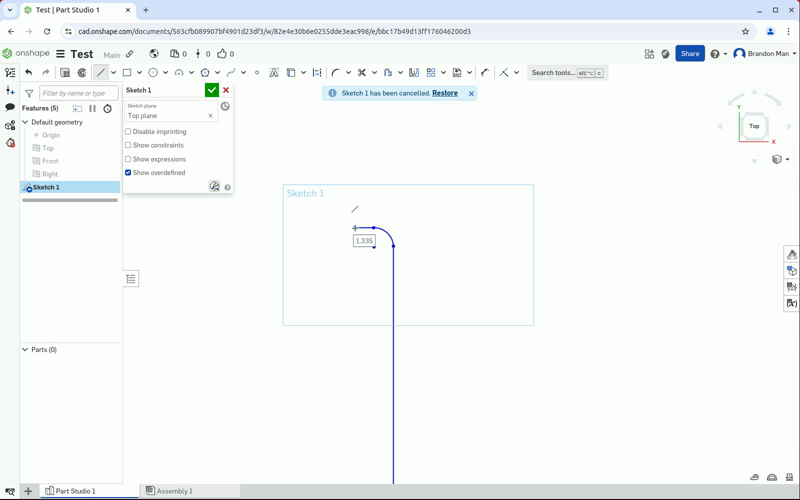
scroll(-6)
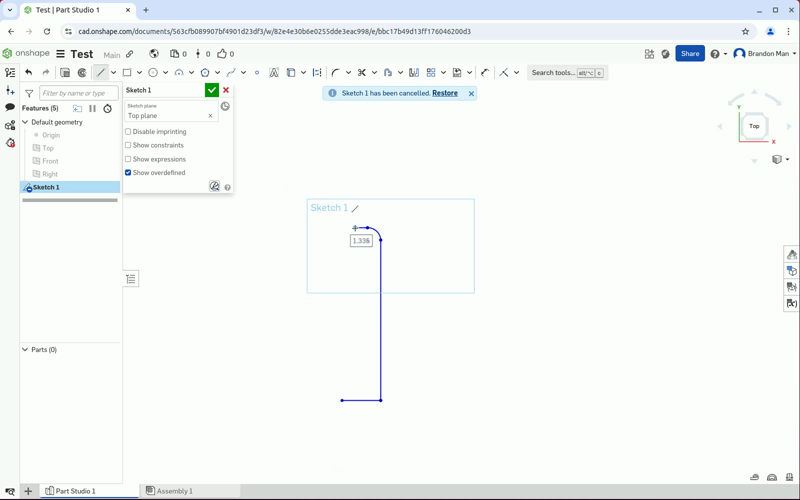
scroll(-6)
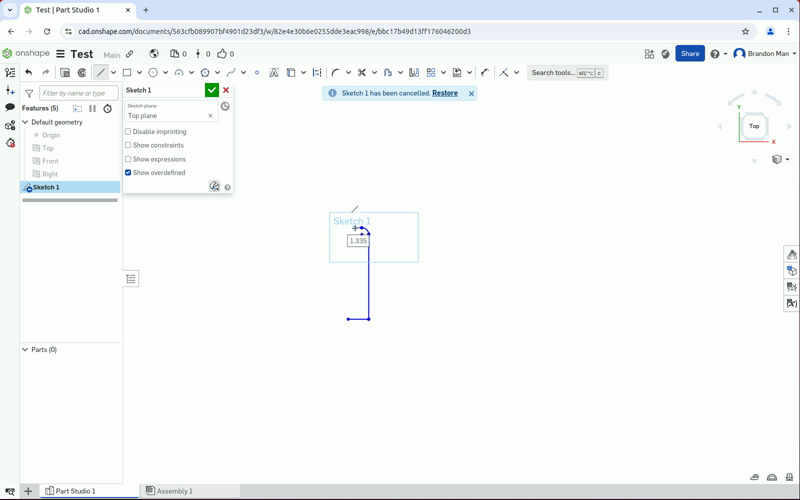
key_up(shift)
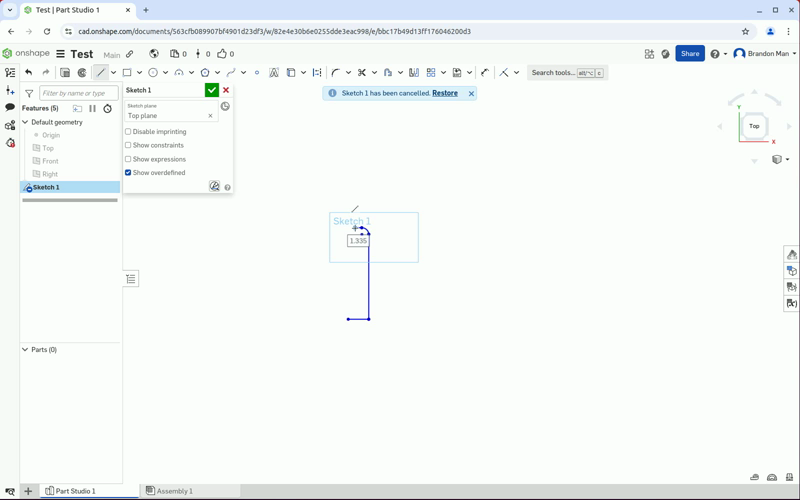
key(esc)
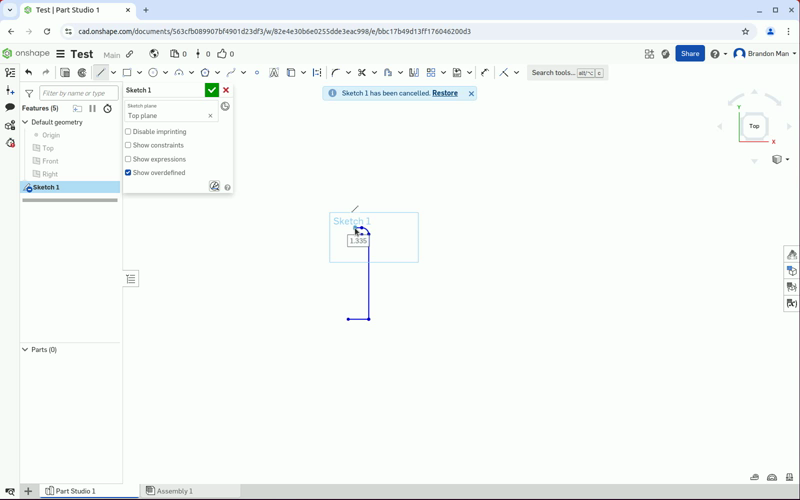
key(a)
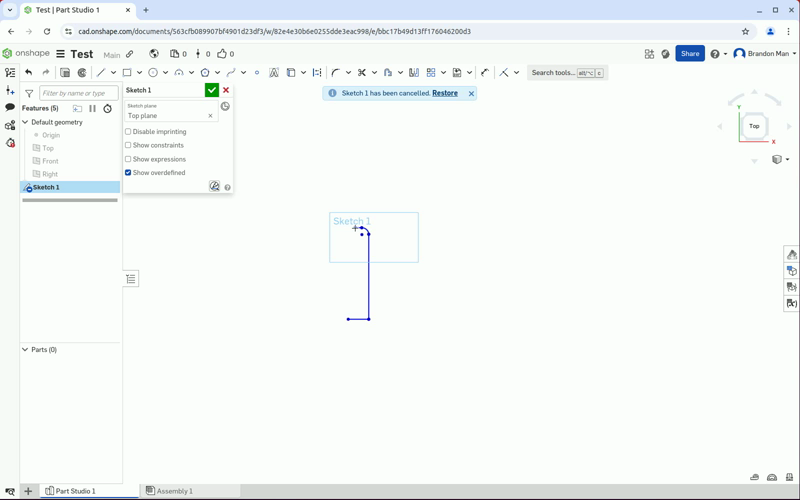
mouse_move(355, 227)
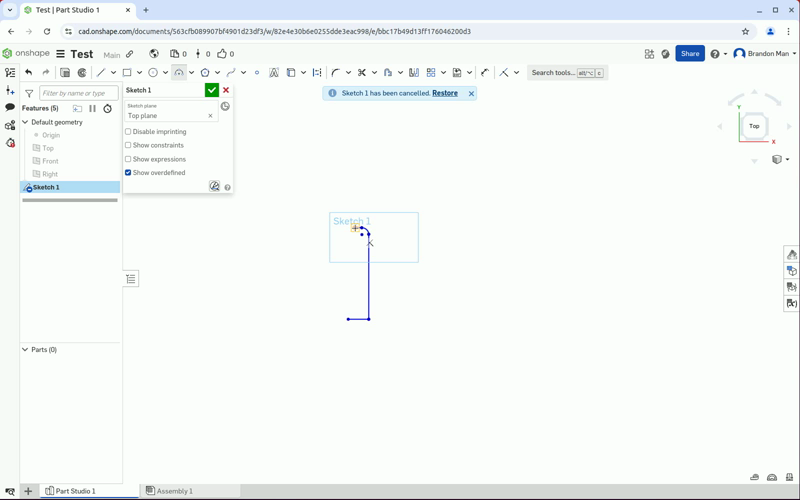
click(355, 227)
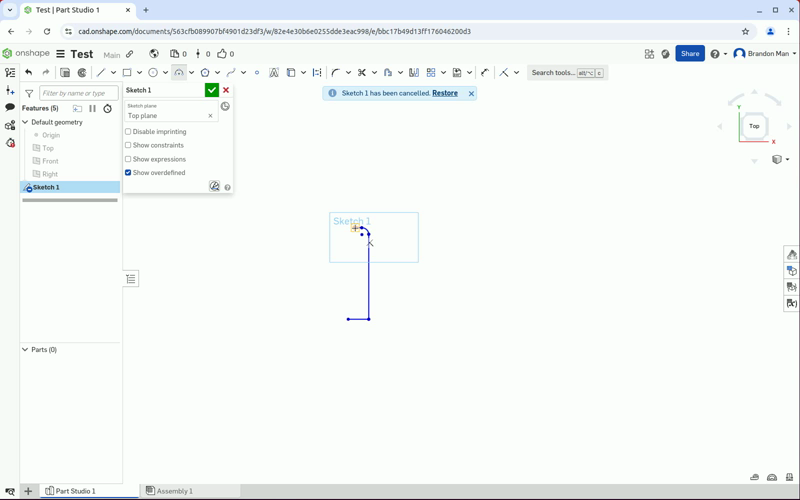
key_down(shift)
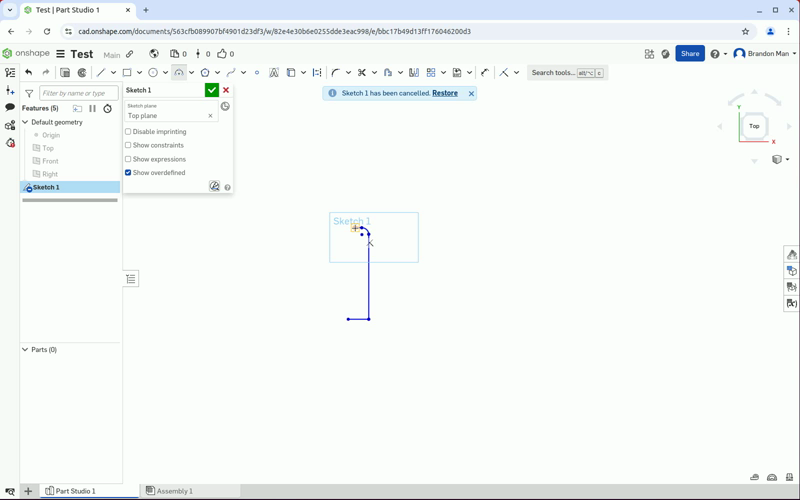
mouse_move(348, 234)
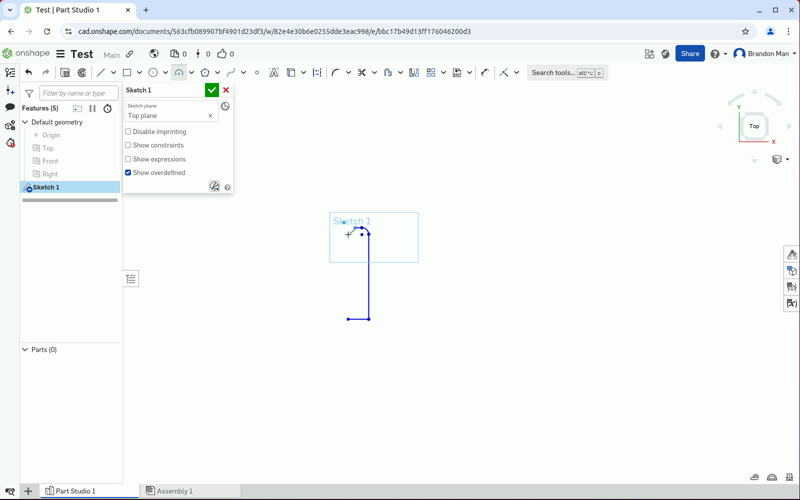
click(348, 234)
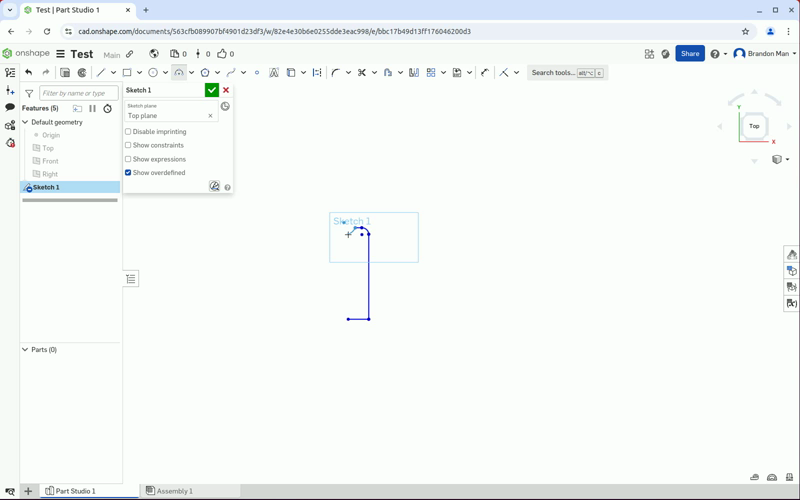
mouse_move(350, 229)
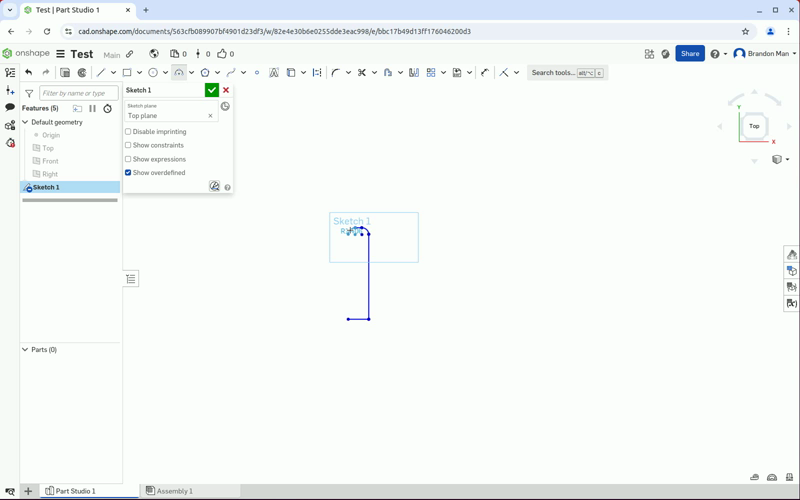
click(350, 229)
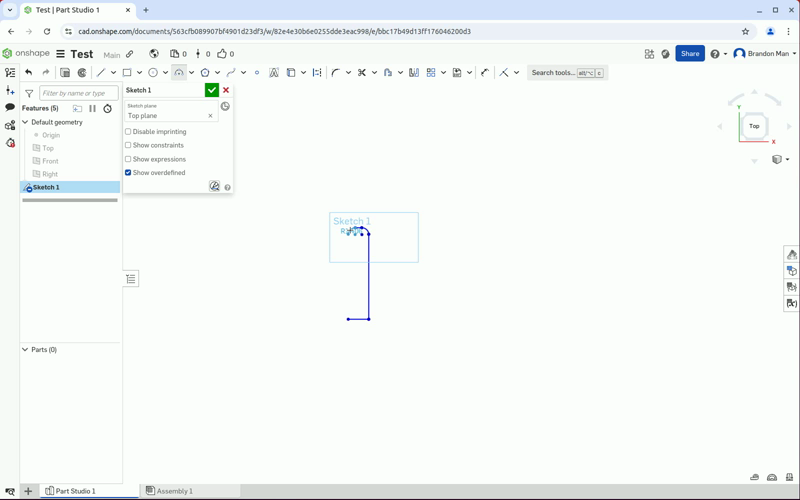
key_up(shift)
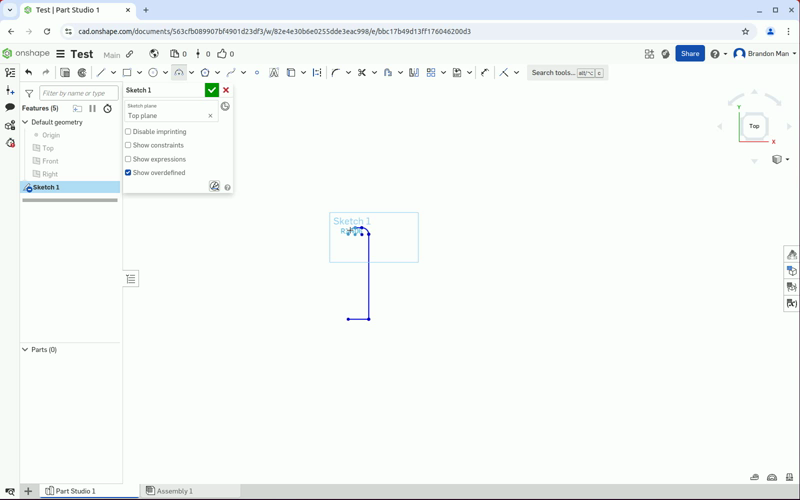
key(esc)
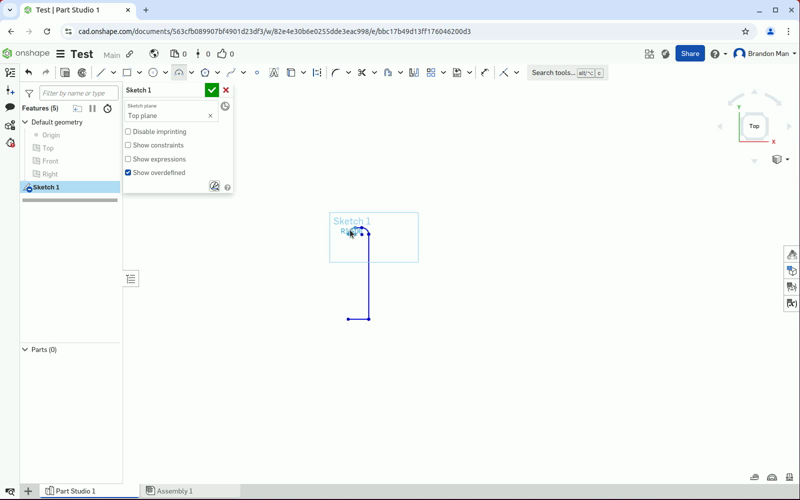
key(l)
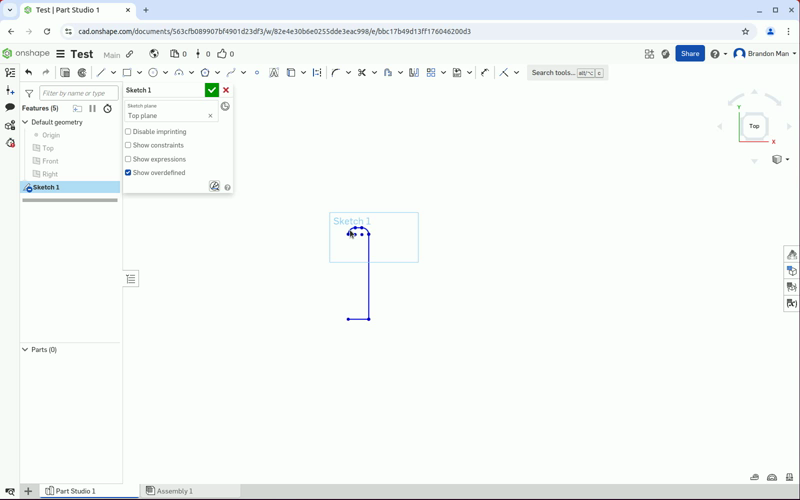
mouse_move(348, 234)
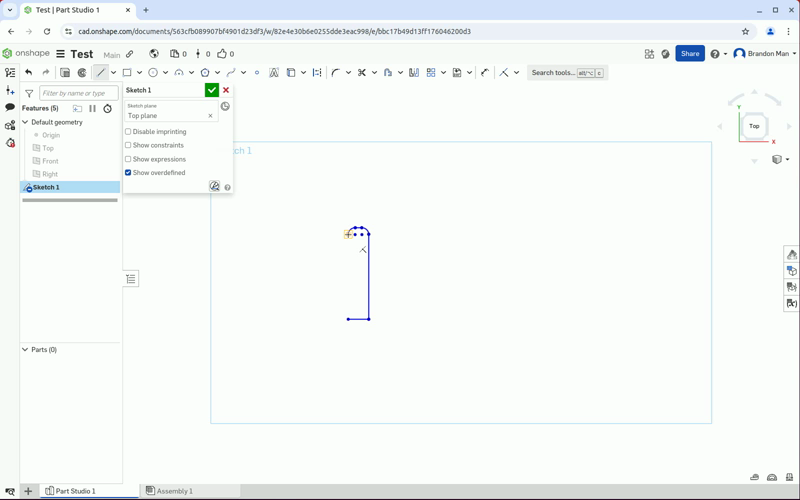
click(348, 234)
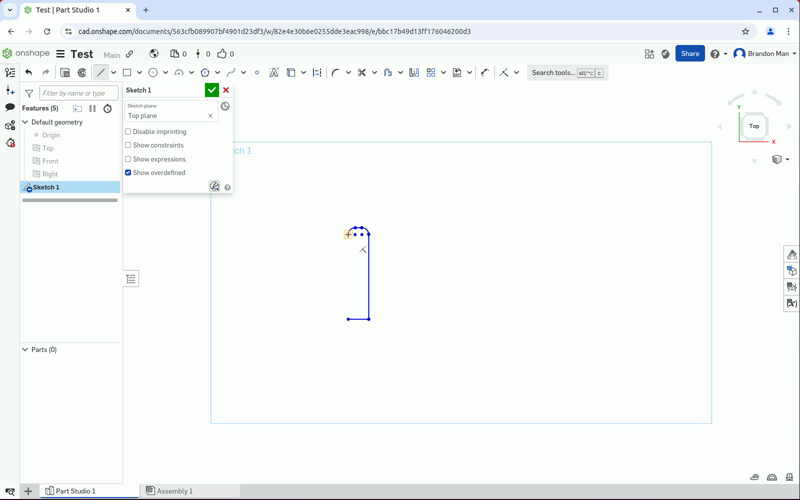
key_down(shift)
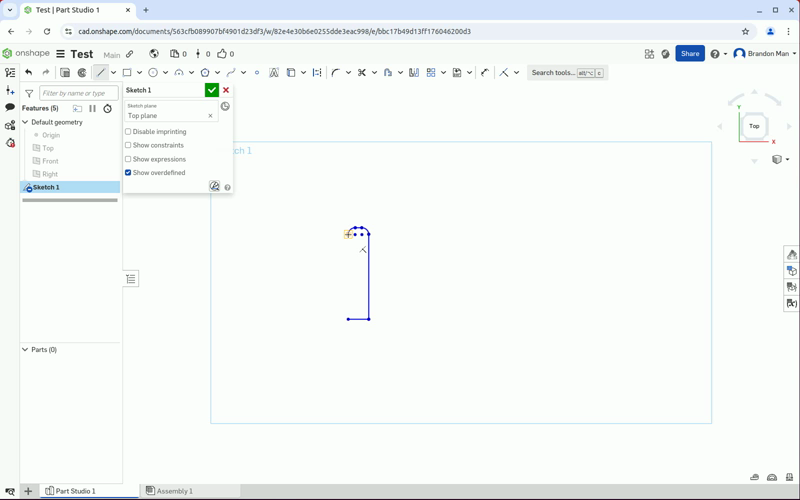
mouse_move(348, 319)
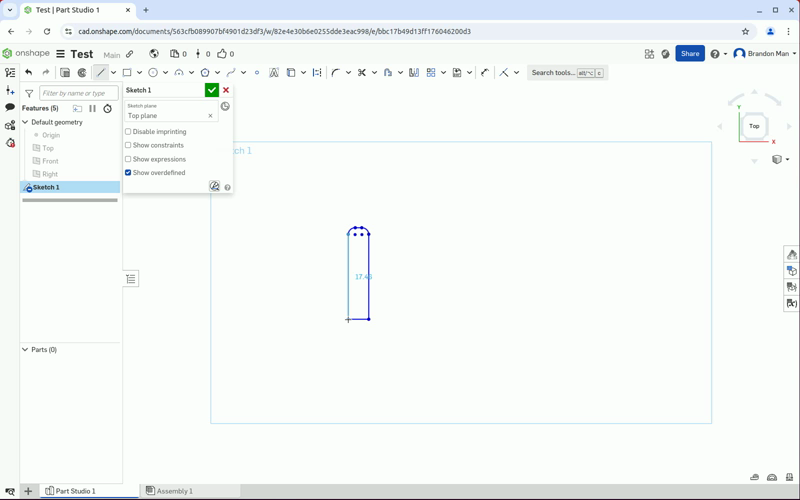
key_up(shift)
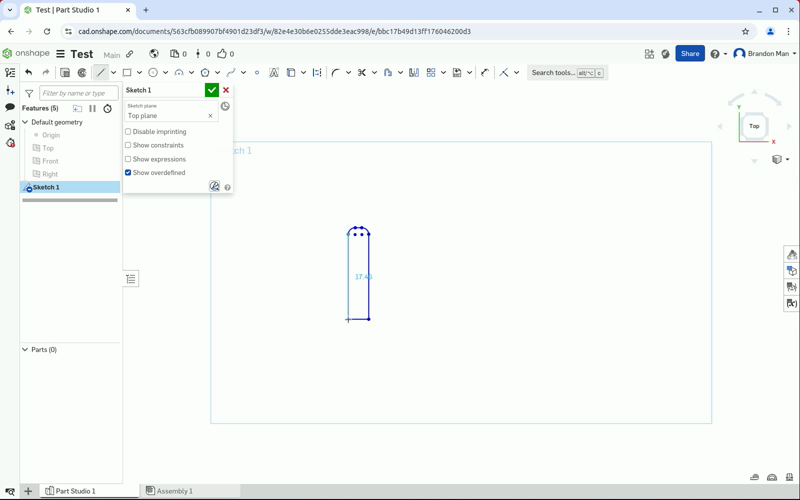
click(348, 319)
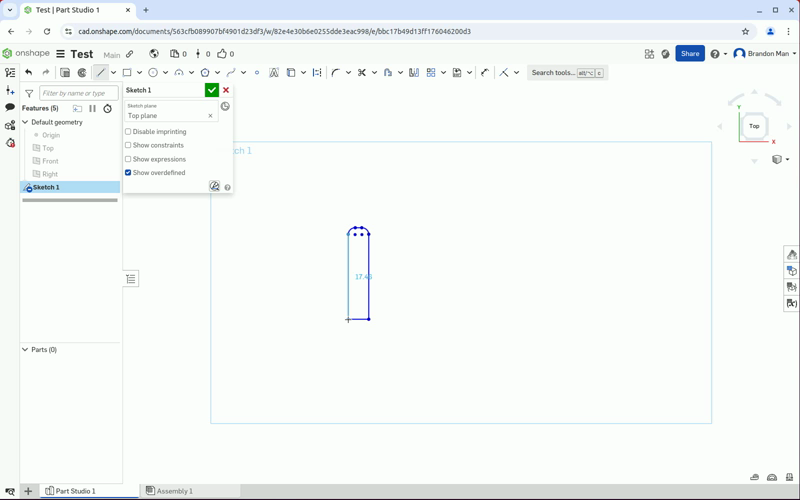
key(esc)
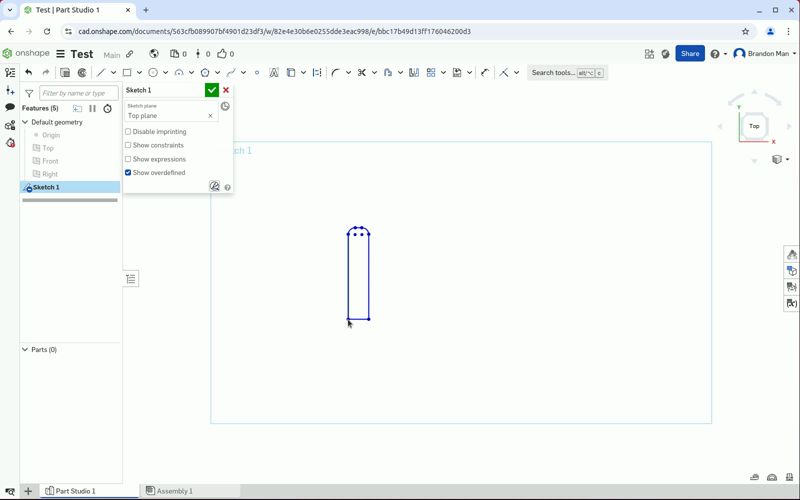
mouse_move(364, 276)
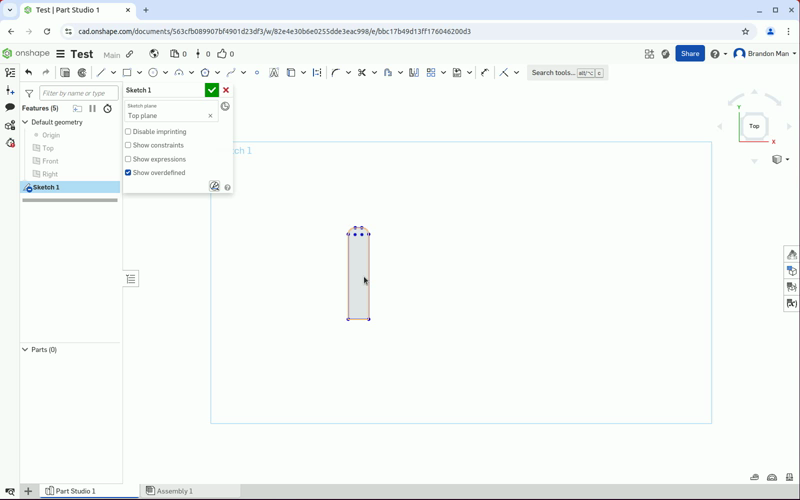
click(364, 276)
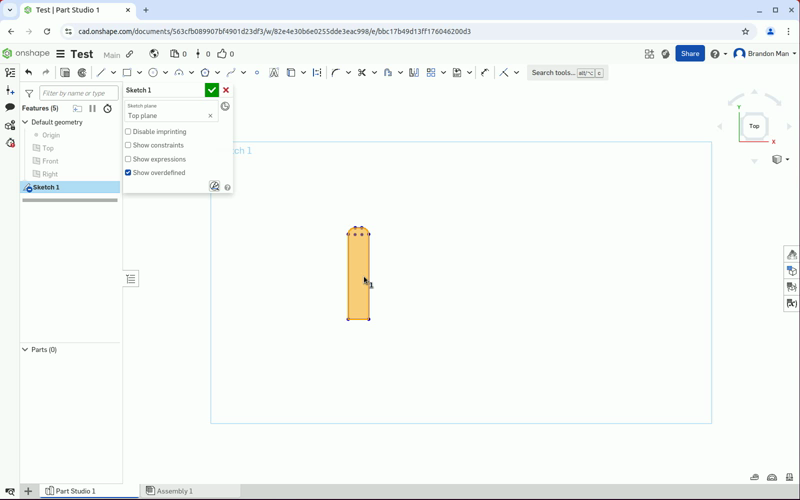
mouse_move(73, 352)
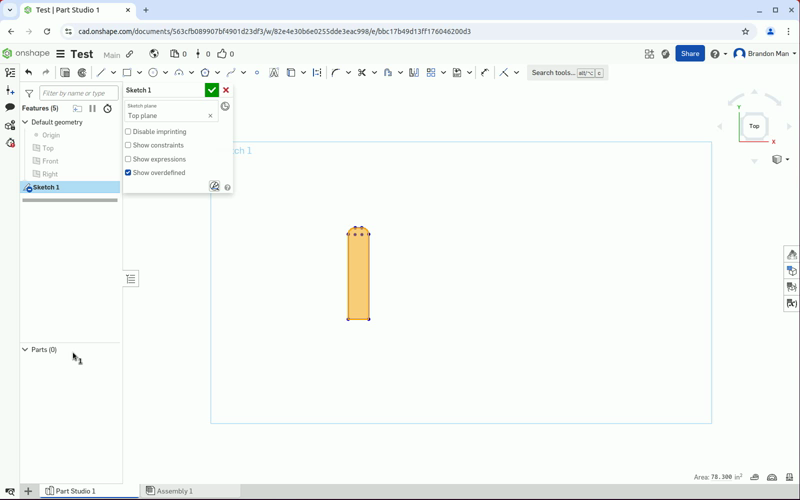
key(shift+y)
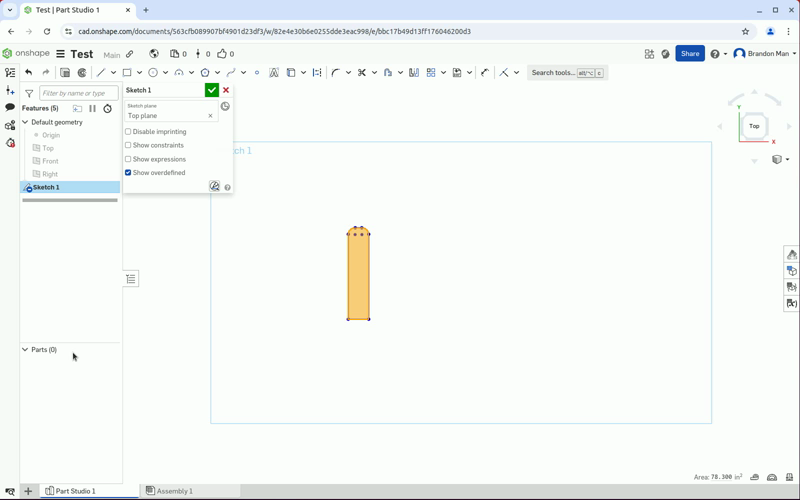
key(shift+e)
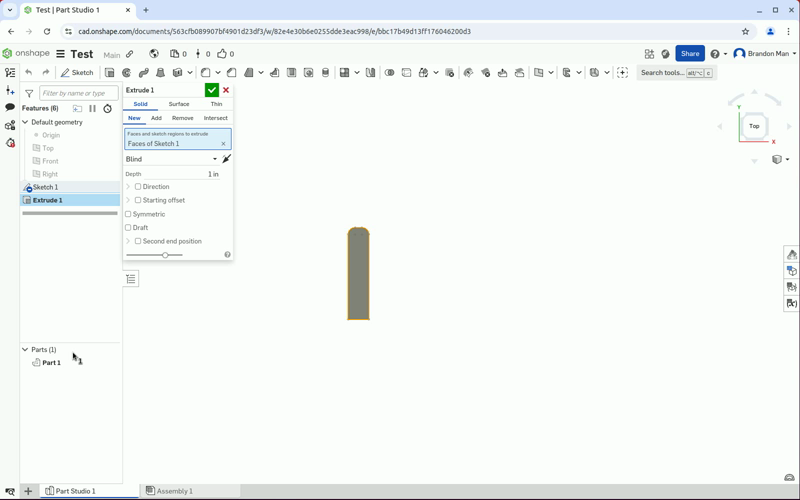
mouse_move(143, 106)
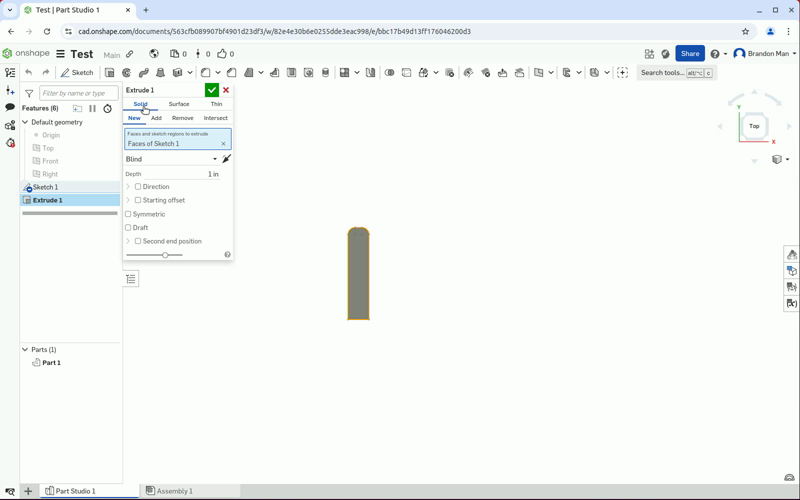
click(143, 106)
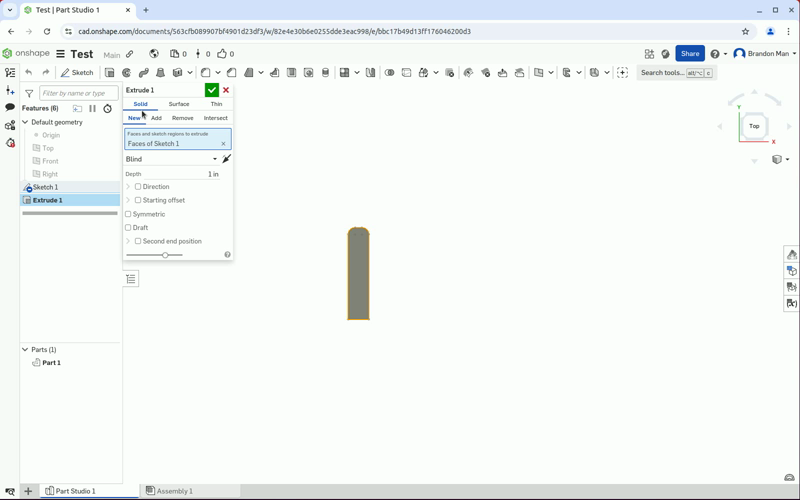
mouse_move(137, 120)
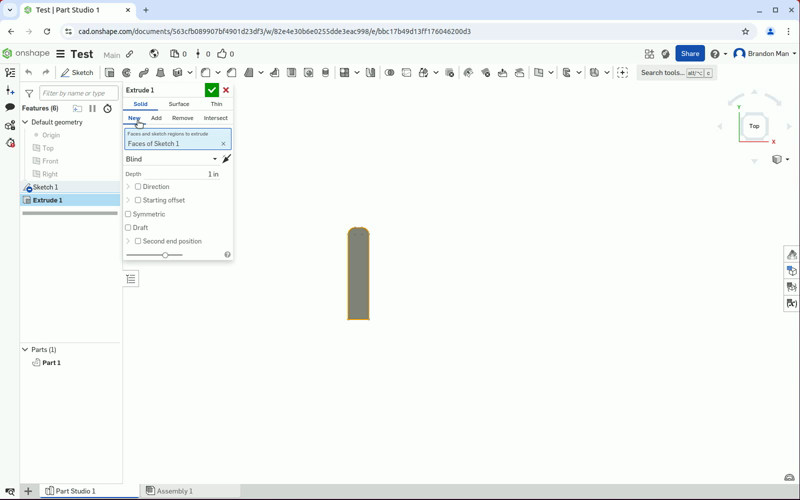
click(137, 120)
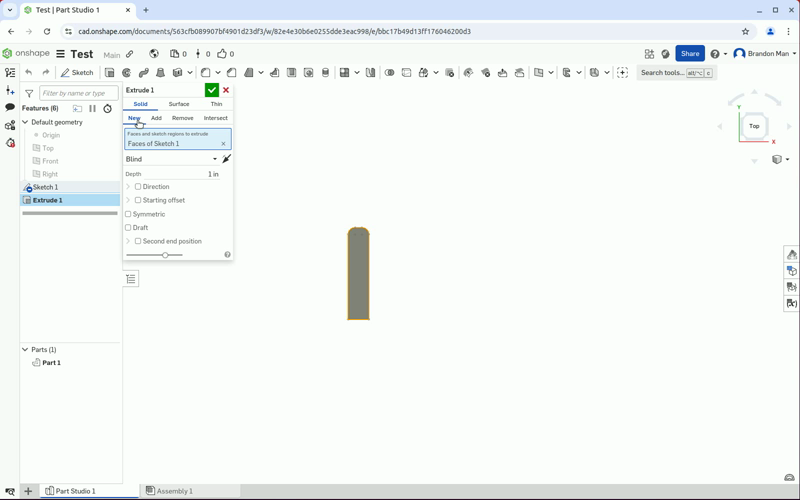
key(tab, 4)
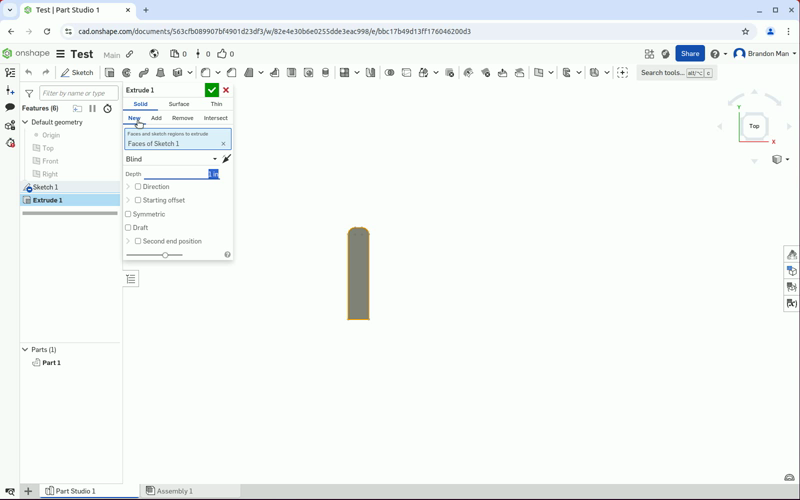
text(3.37)
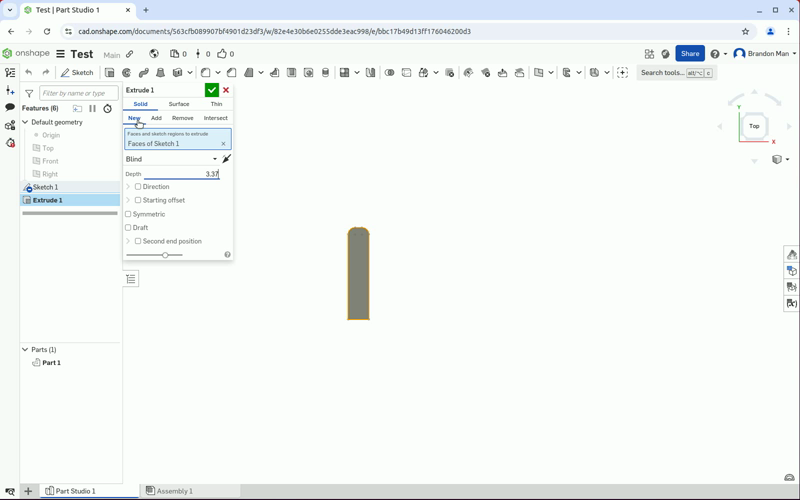
key(enter)
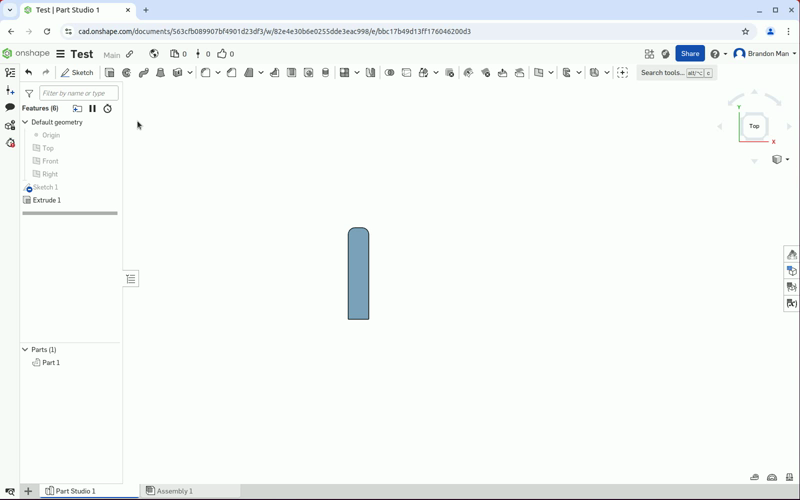
key(shift+h)
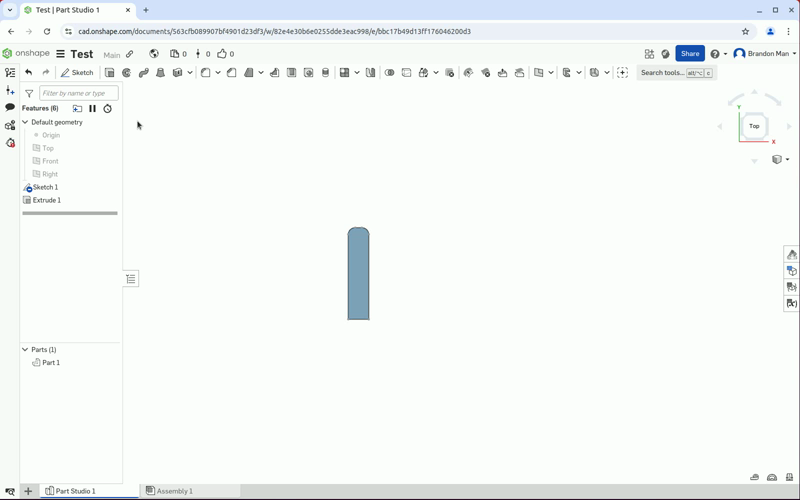
key(shift+h)
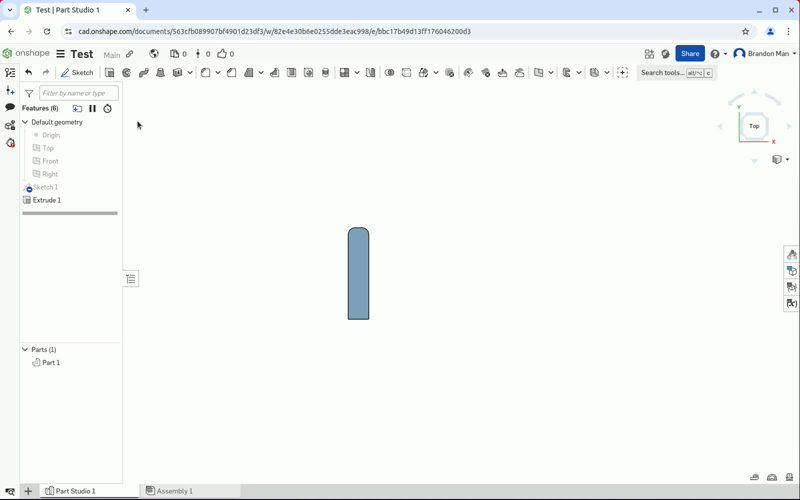
mouse_move(73, 189)
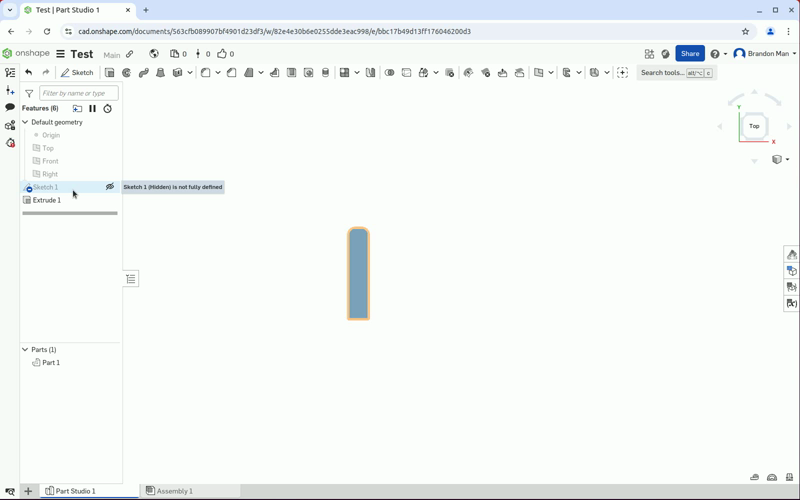
click(73, 189)
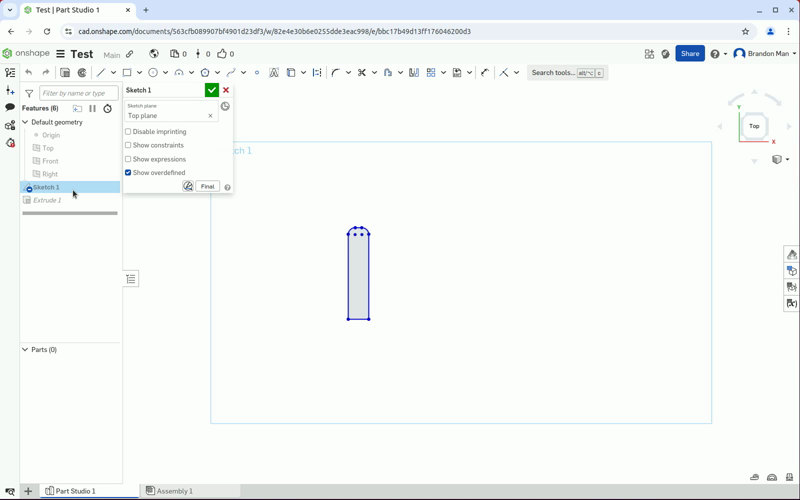
mouse_move(229, 92)
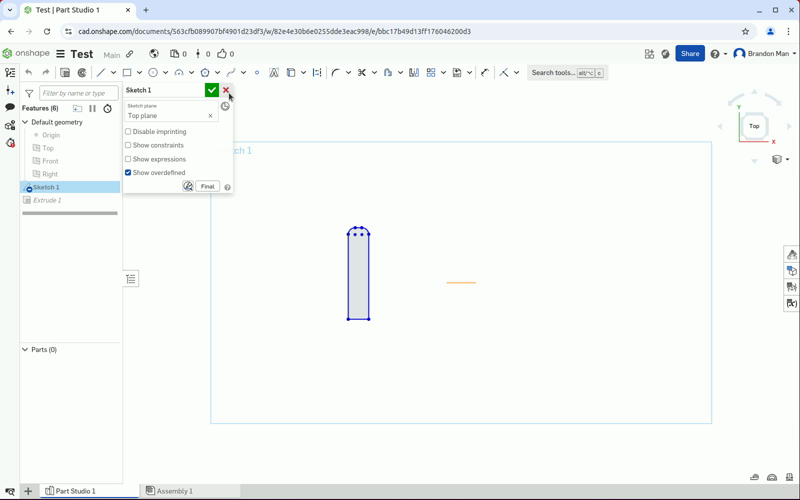
click(229, 92)
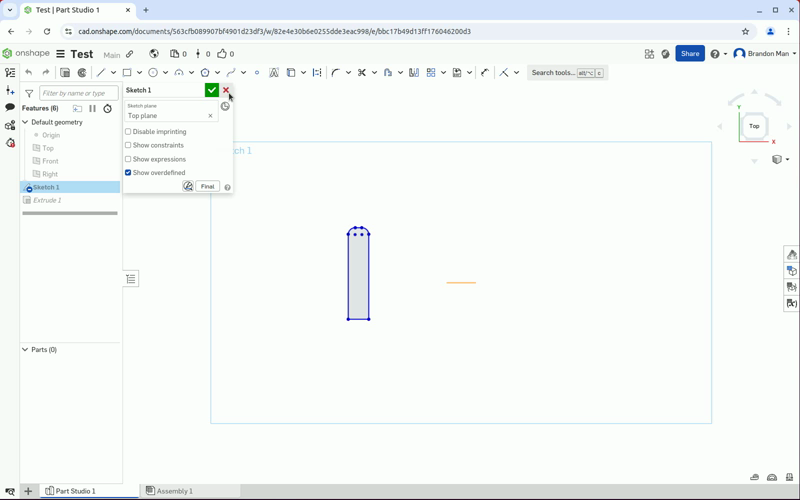
key(shift+s)
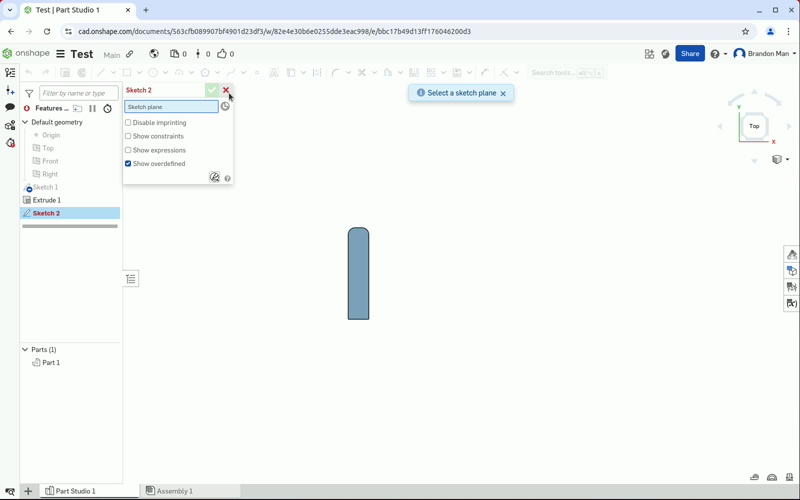
mouse_move(73, 150)
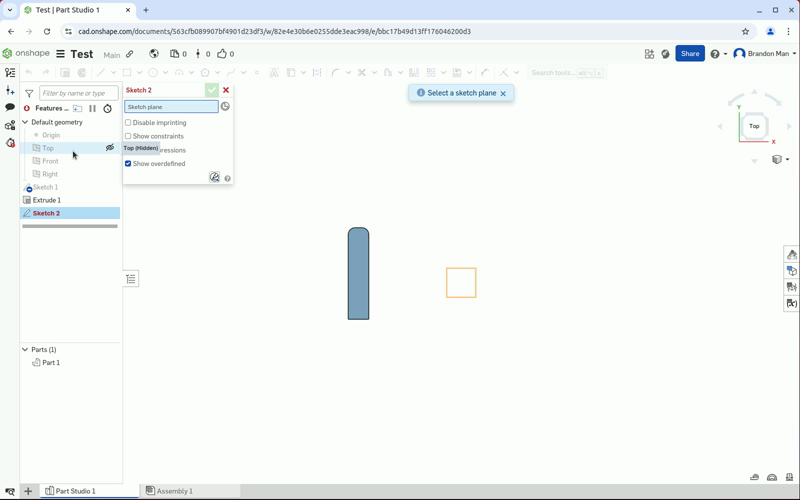
click(73, 150)
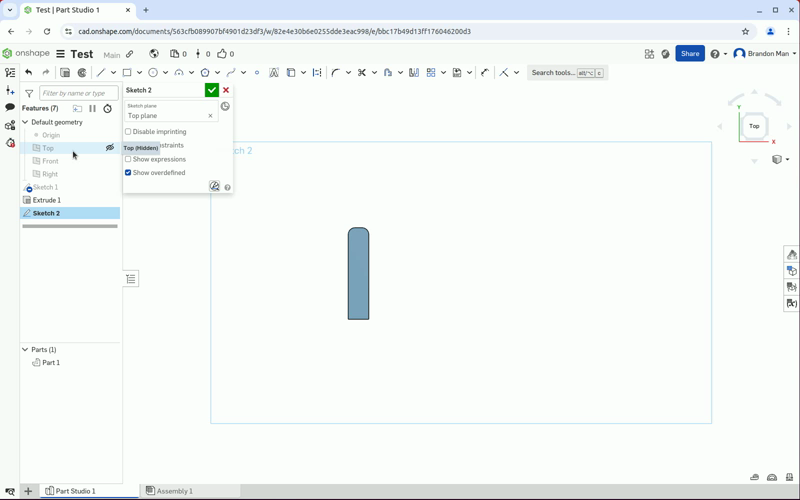
mouse_move(73, 352)
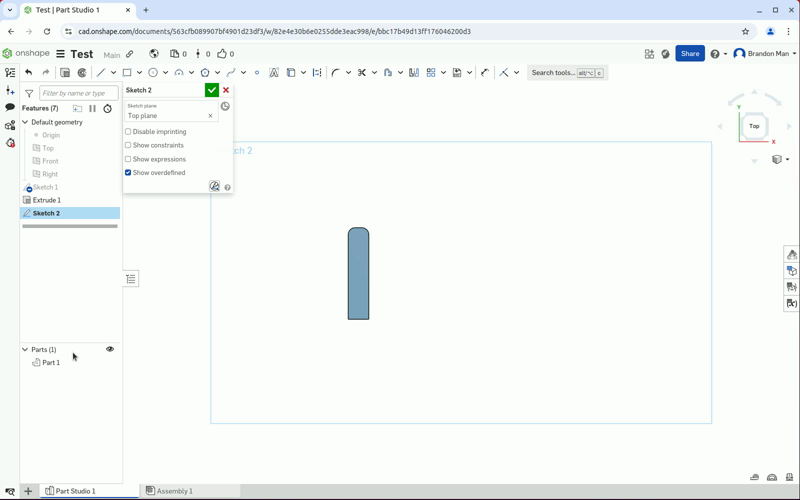
key(y)
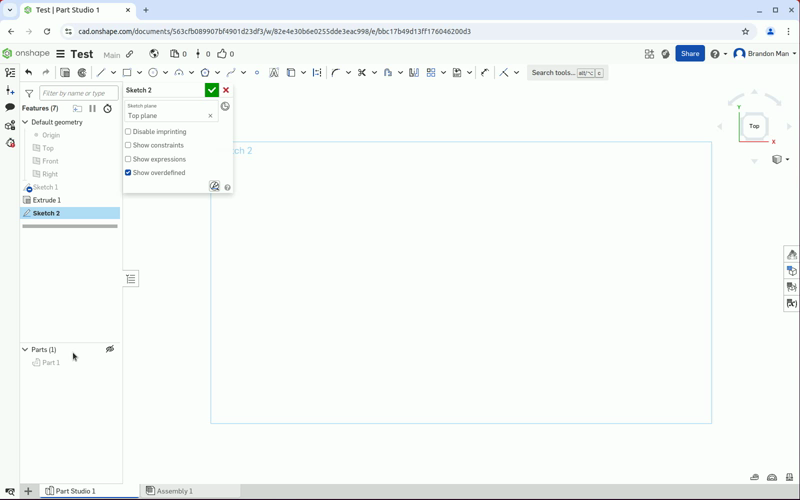
key(l)
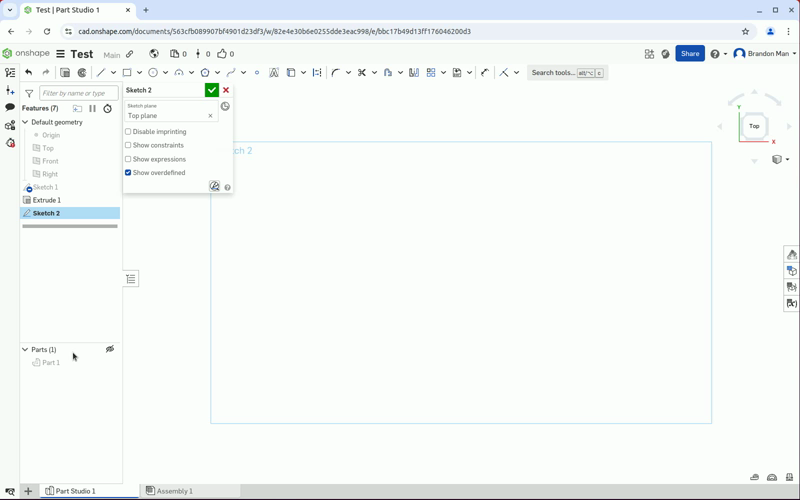
key_down(shift)
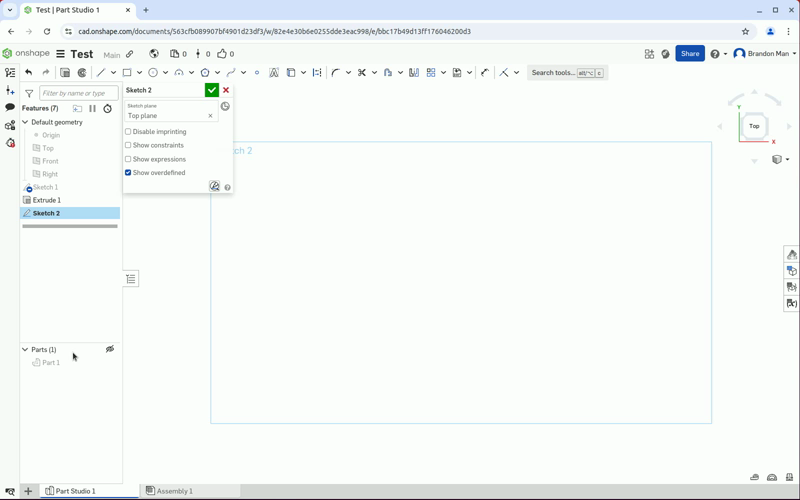
mouse_move(371, 345)
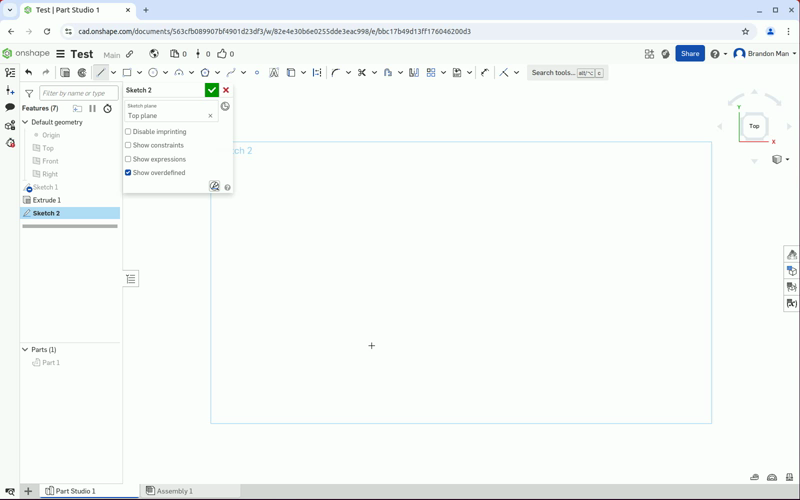
click(371, 345)
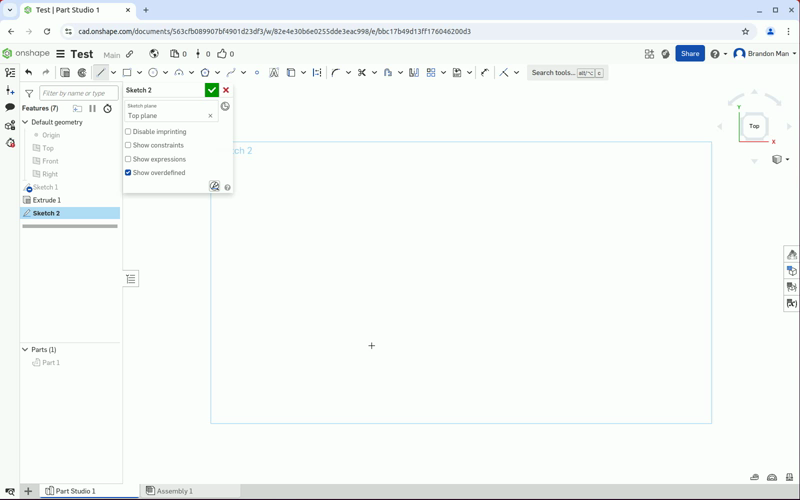
key_up(shift)
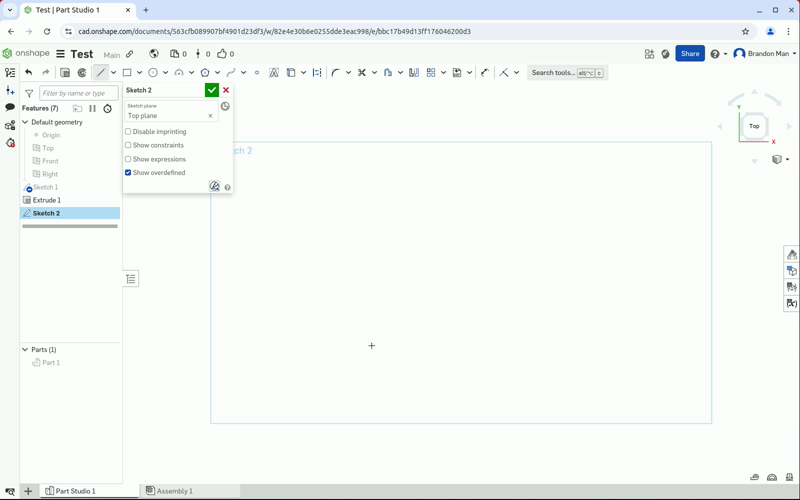
key_down(shift)
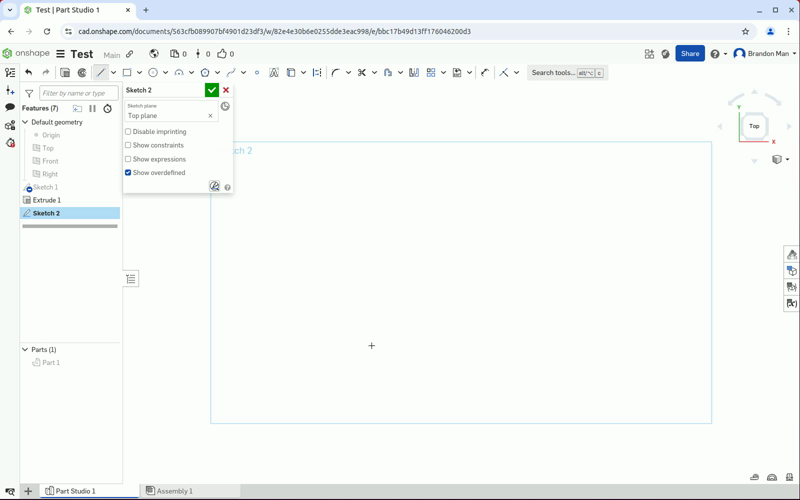
mouse_move(401, 345)
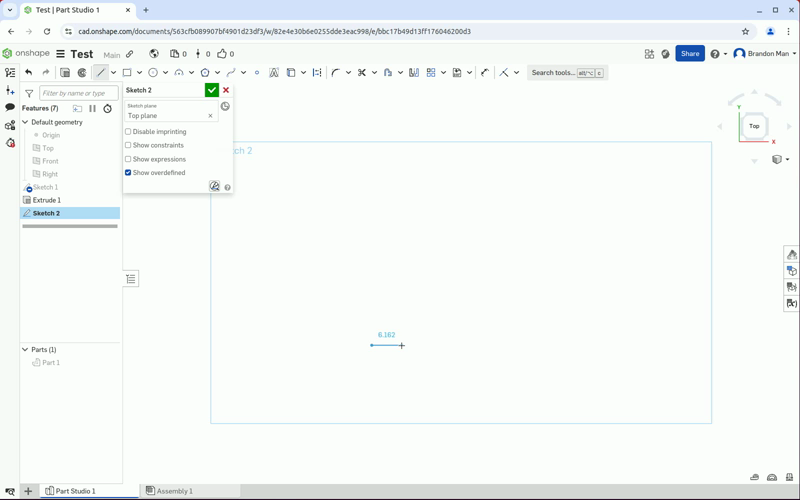
mouse_move(419, 345)
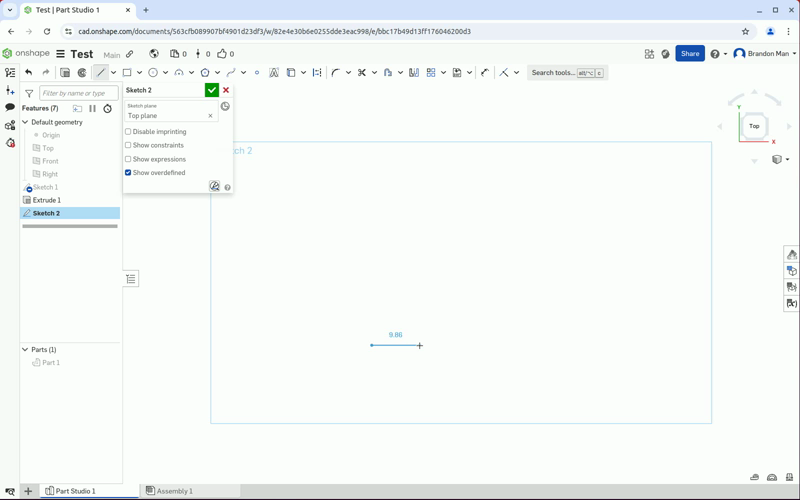
click(419, 345)
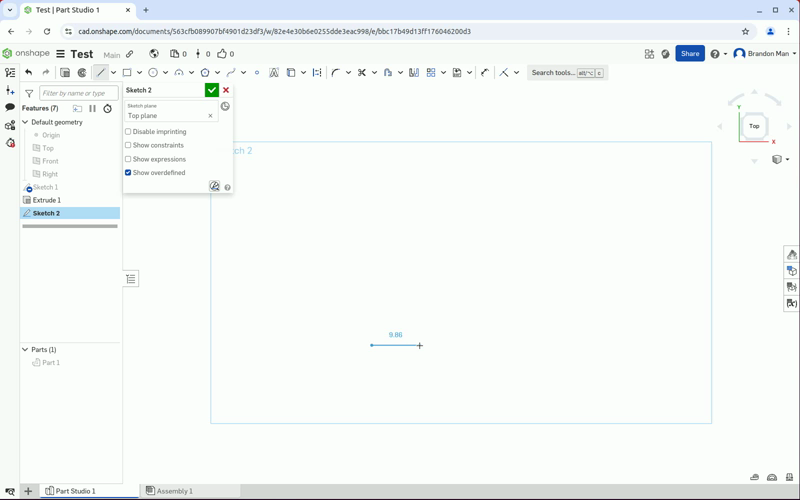
key_up(shift)
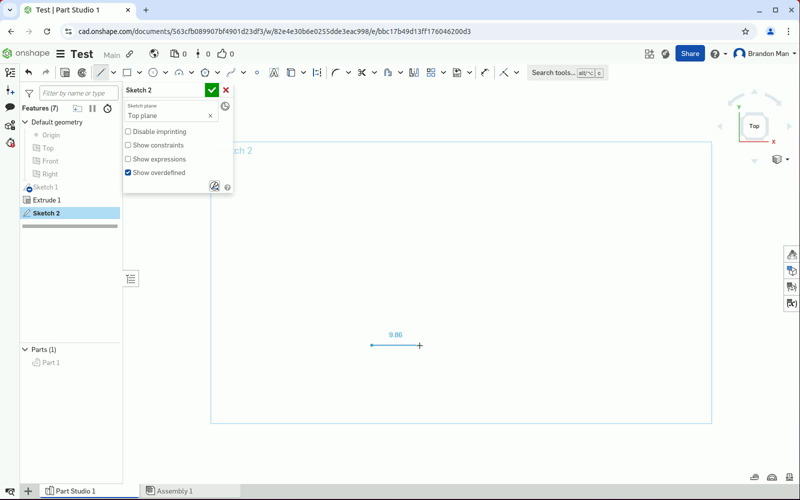
key_down(shift)
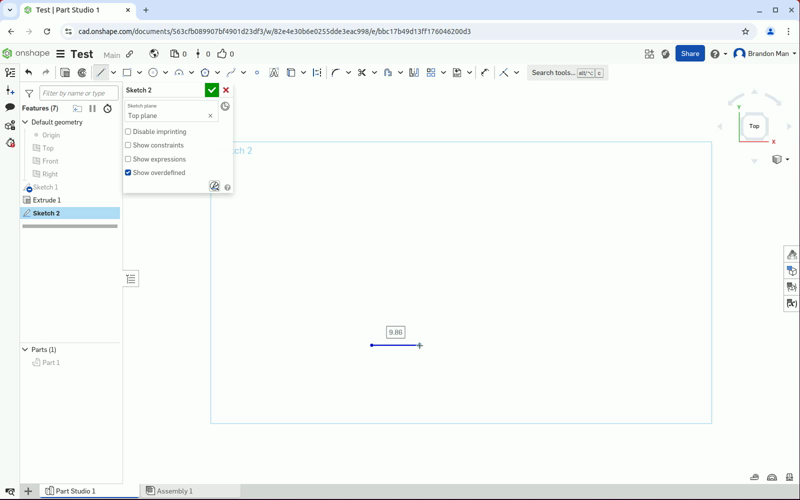
mouse_move(419, 266)
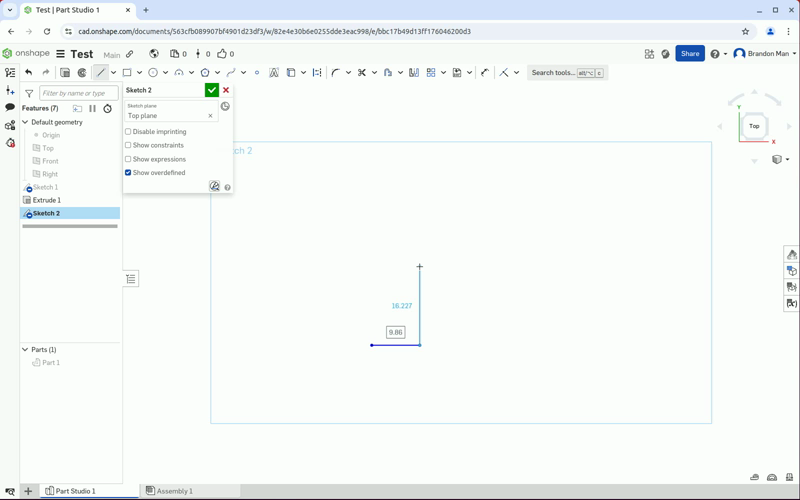
click(419, 266)
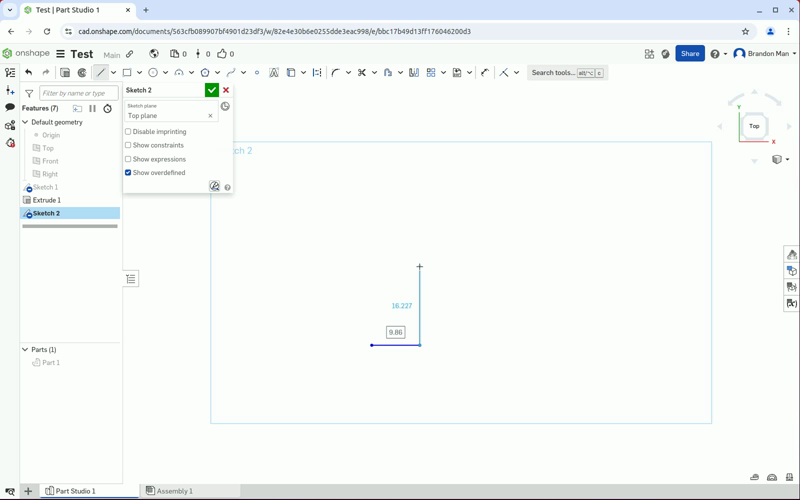
key_up(shift)
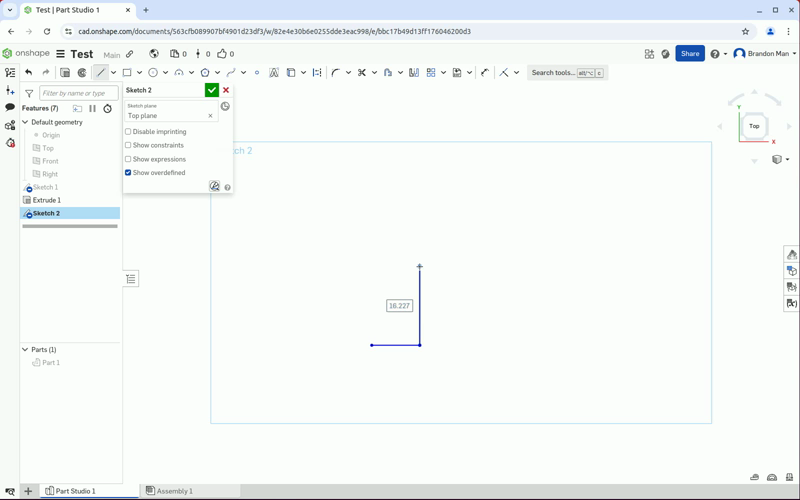
key_down(shift)
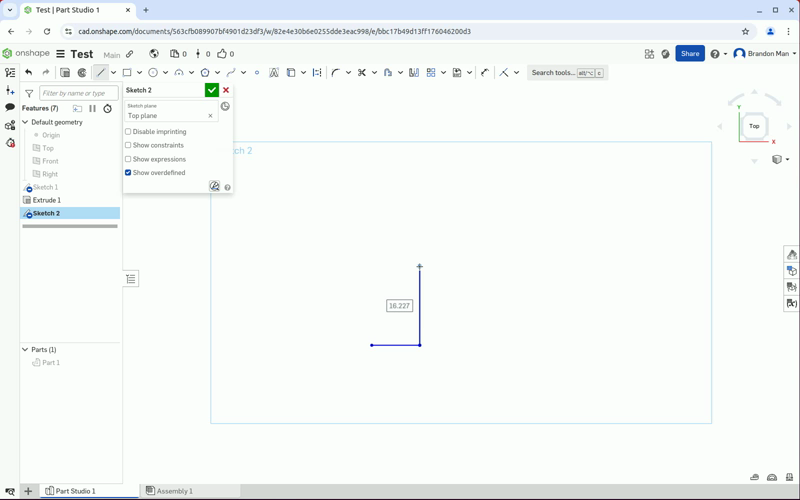
mouse_move(449, 266)
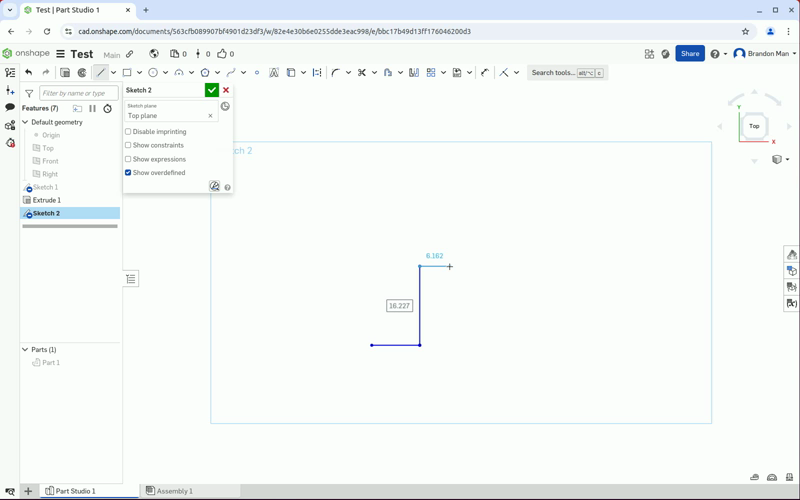
mouse_move(371, 266)
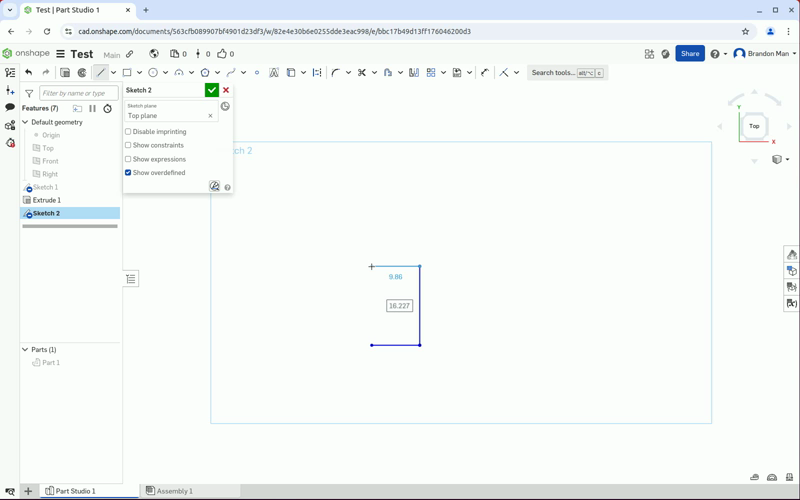
click(371, 266)
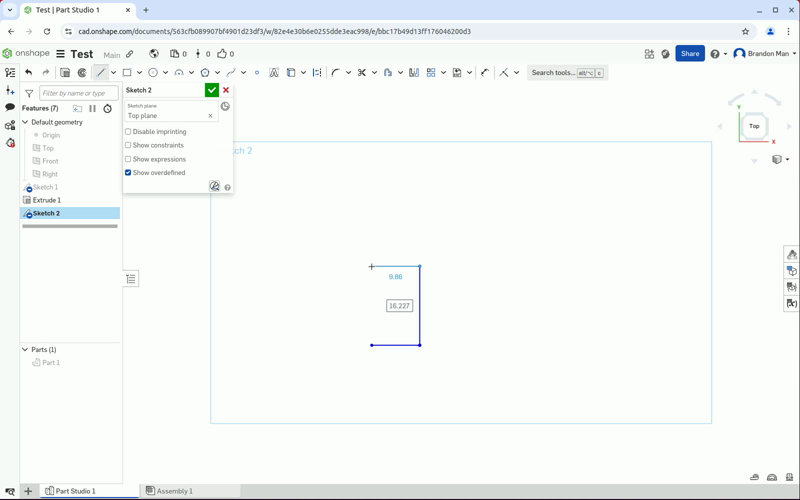
key_up(shift)
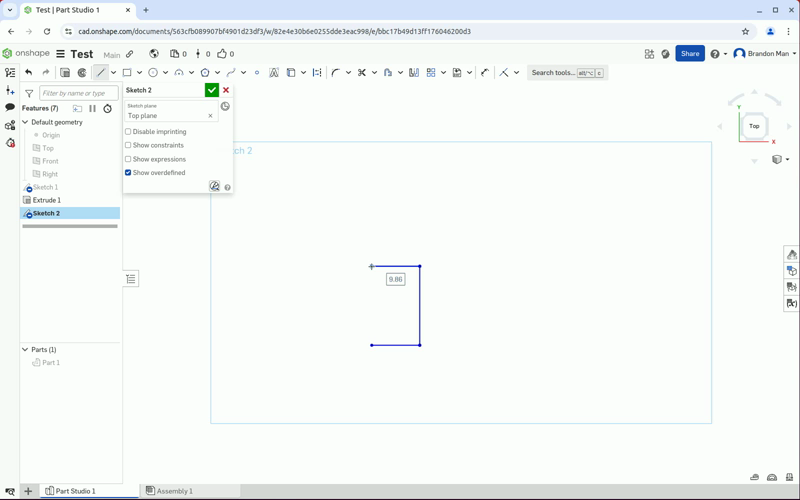
key_down(shift)
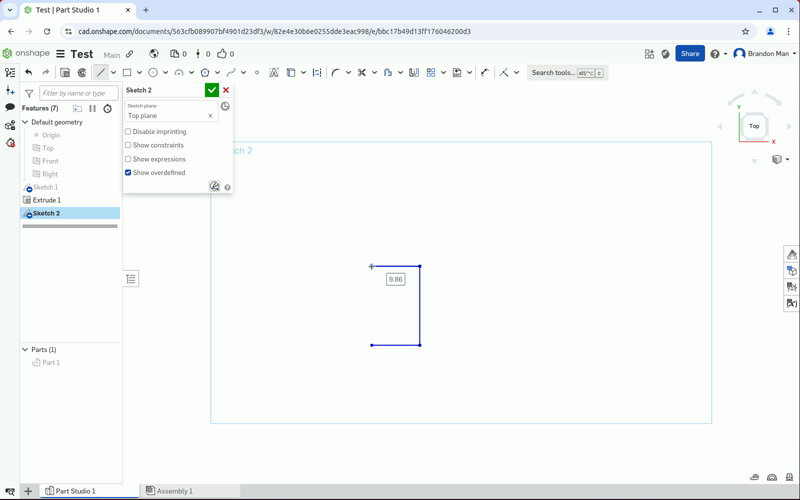
mouse_move(371, 345)
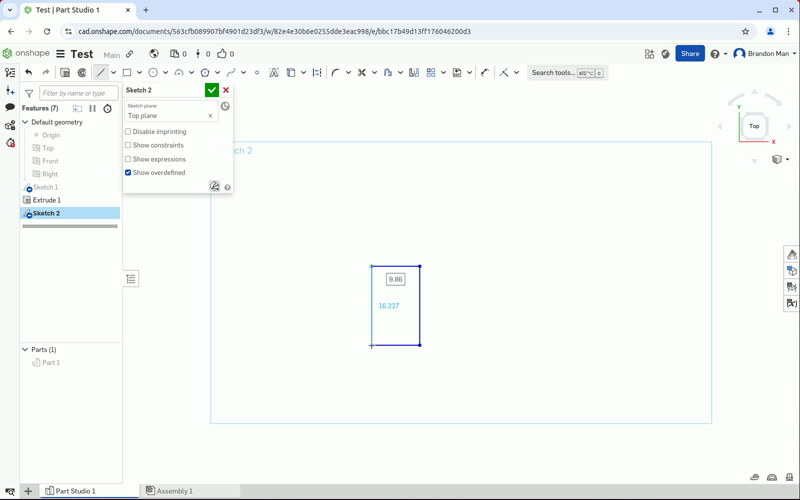
key_up(shift)
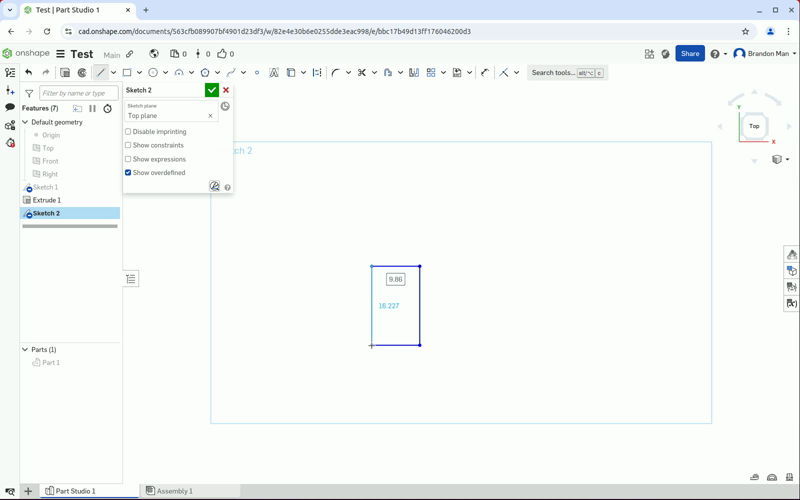
click(371, 345)
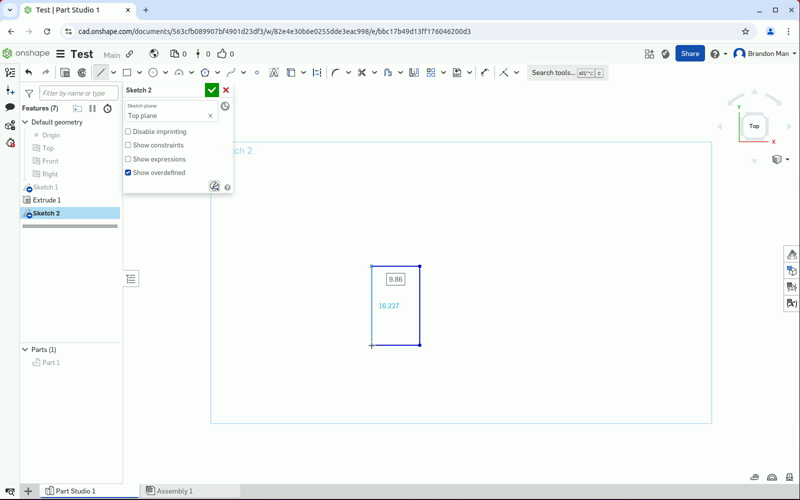
key(esc)
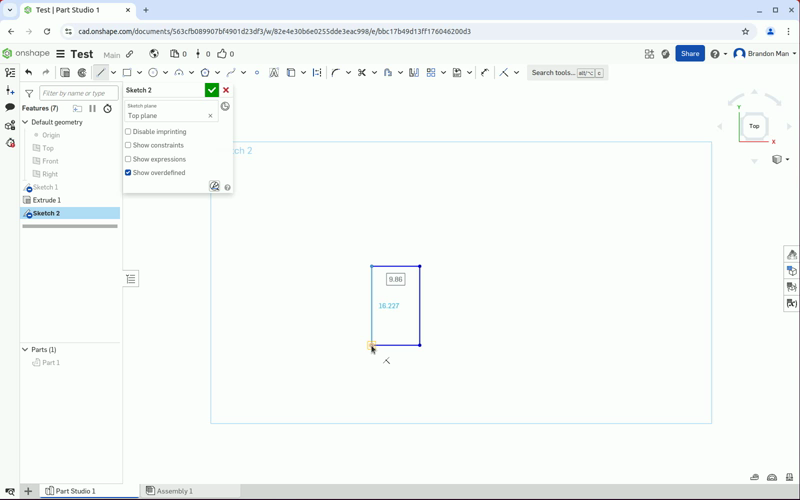
mouse_move(383, 319)
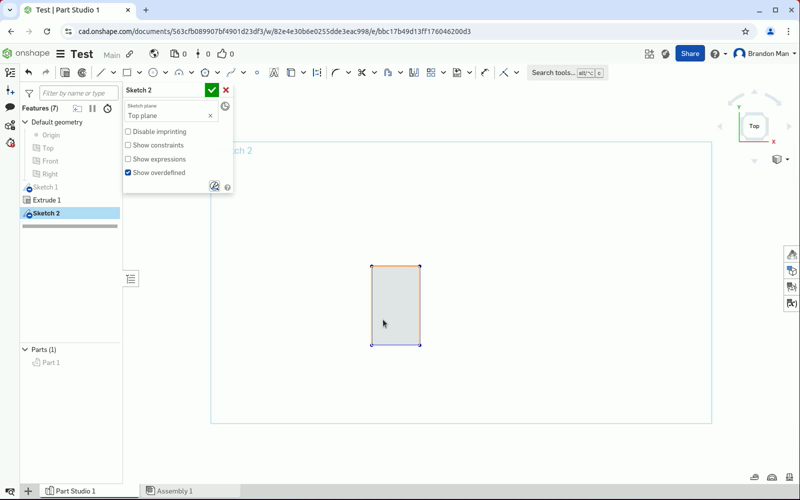
click(383, 319)
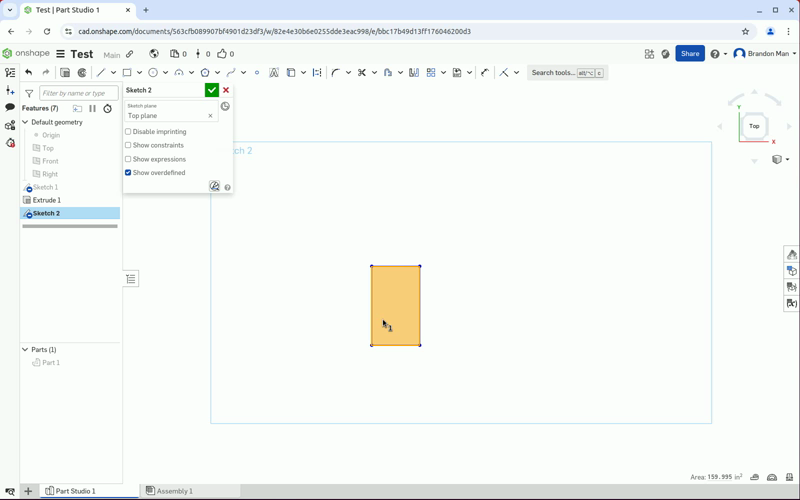
mouse_move(73, 352)
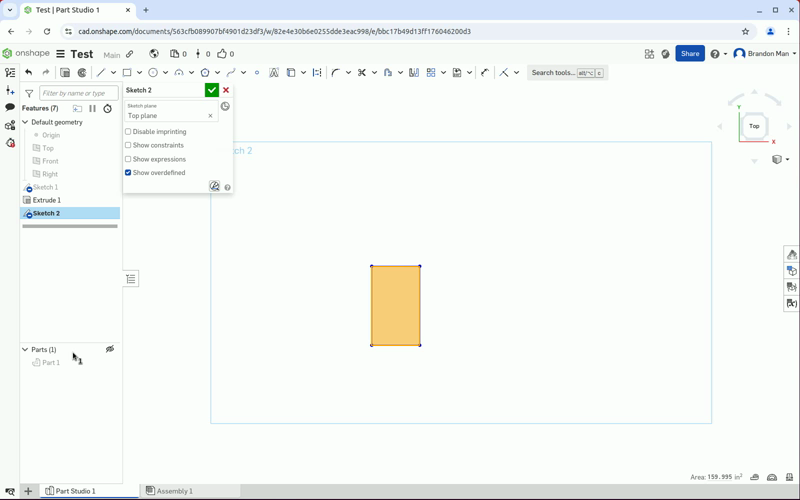
key(shift+y)
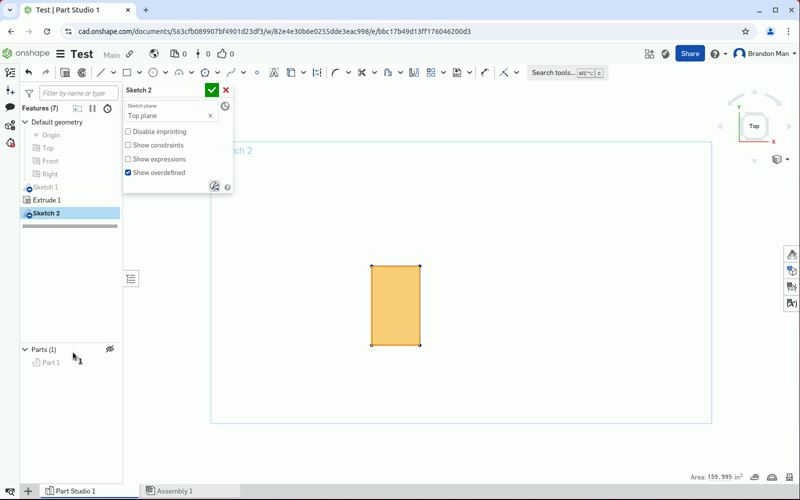
key(shift+e)
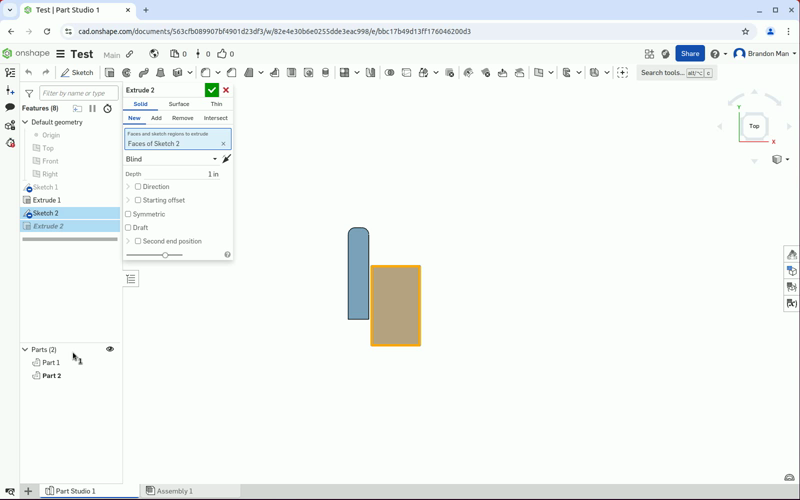
mouse_move(143, 106)
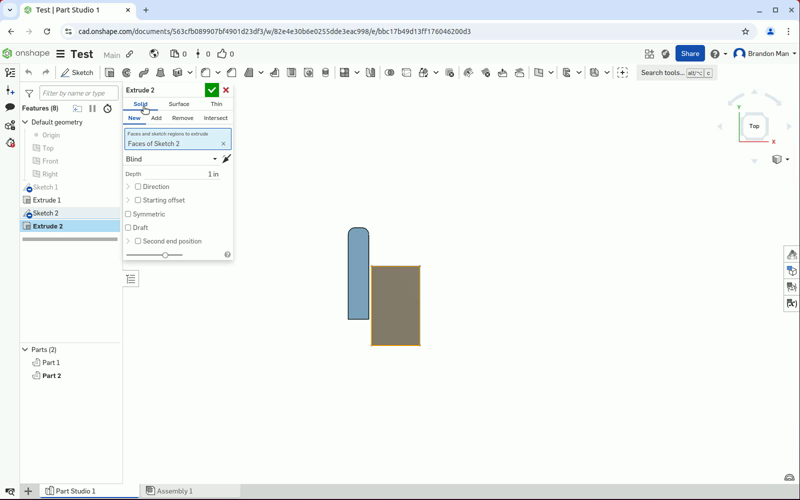
click(143, 106)
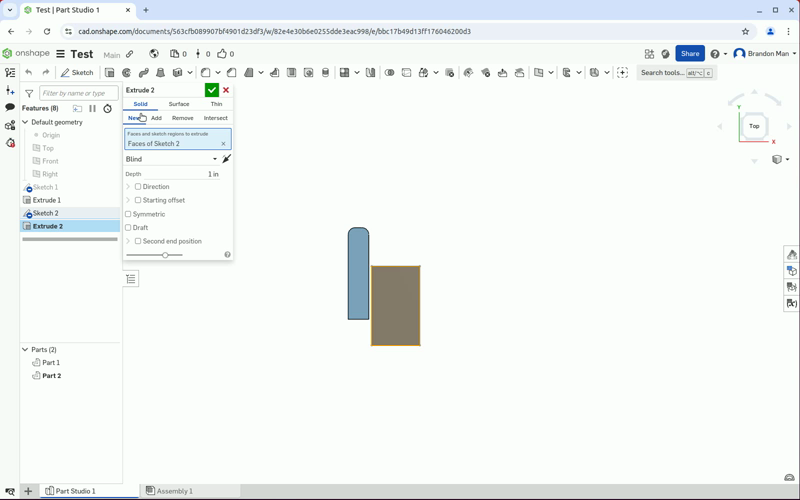
mouse_move(137, 120)
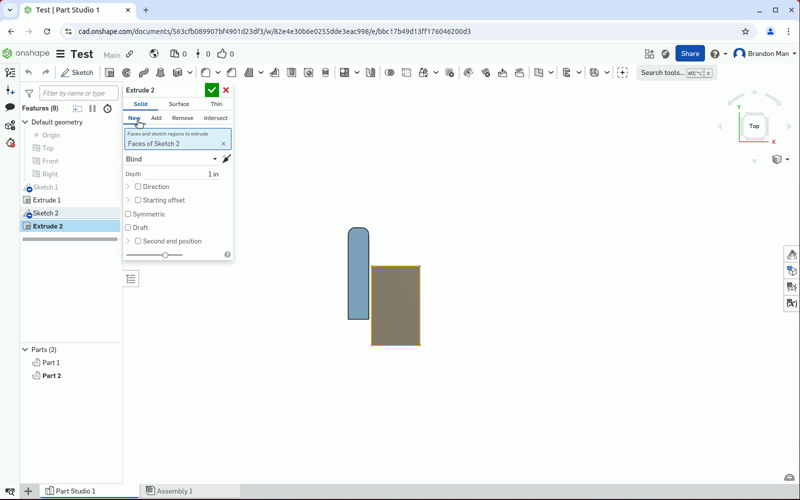
click(137, 120)
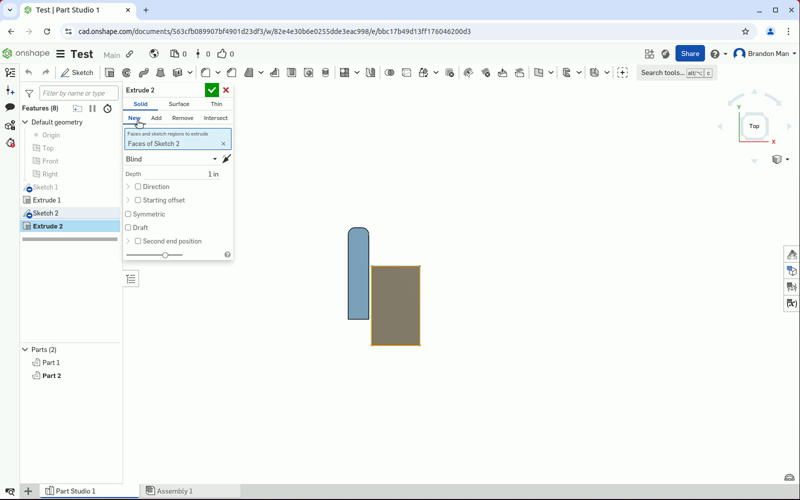
key(tab, 4)
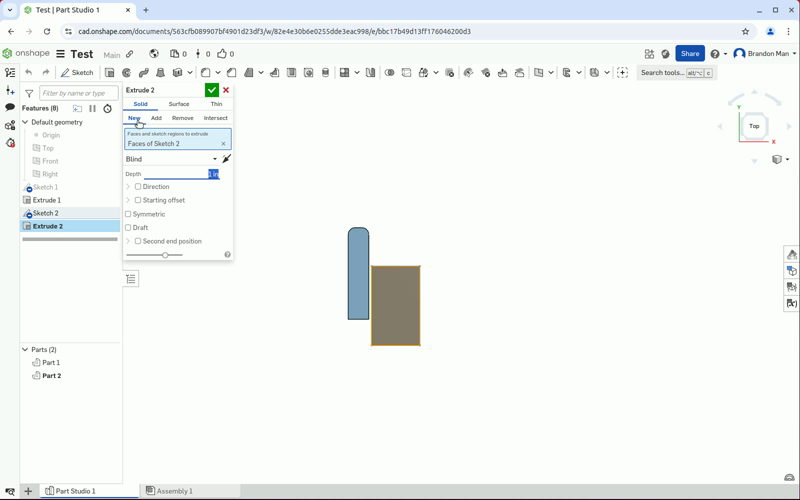
text(3.37)
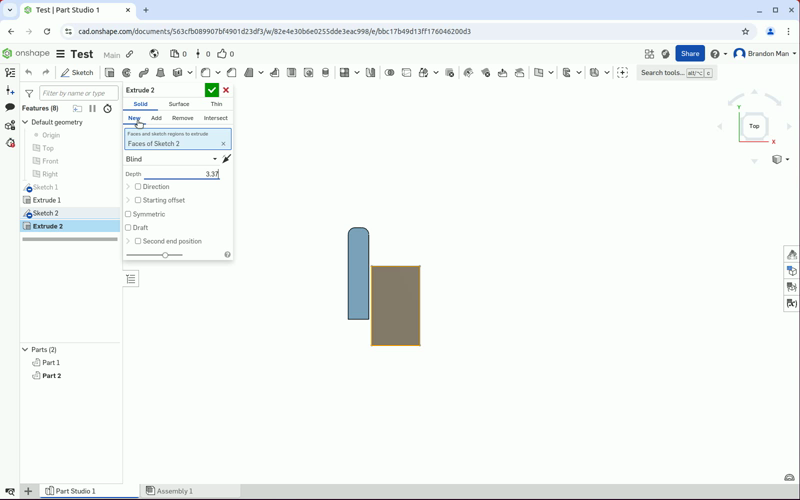
key(enter)
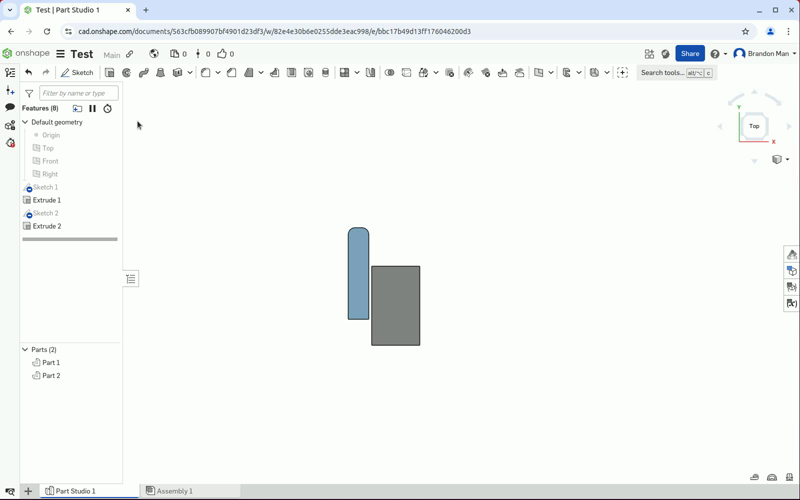
key(shift+h)
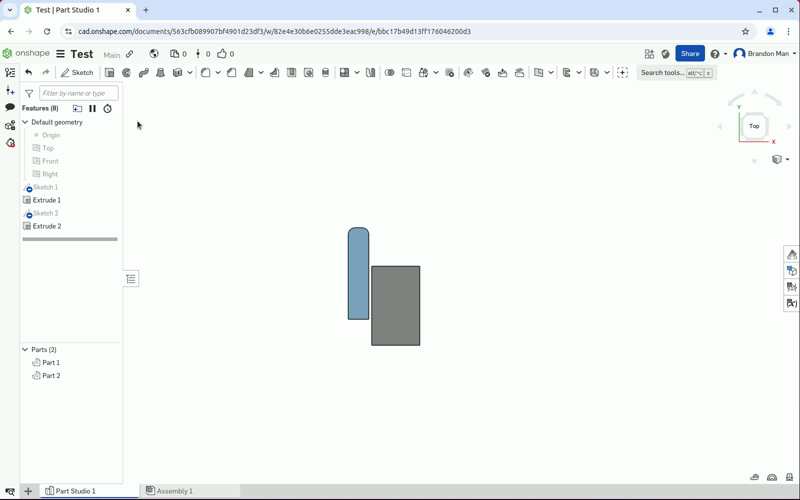
key(shift+h)
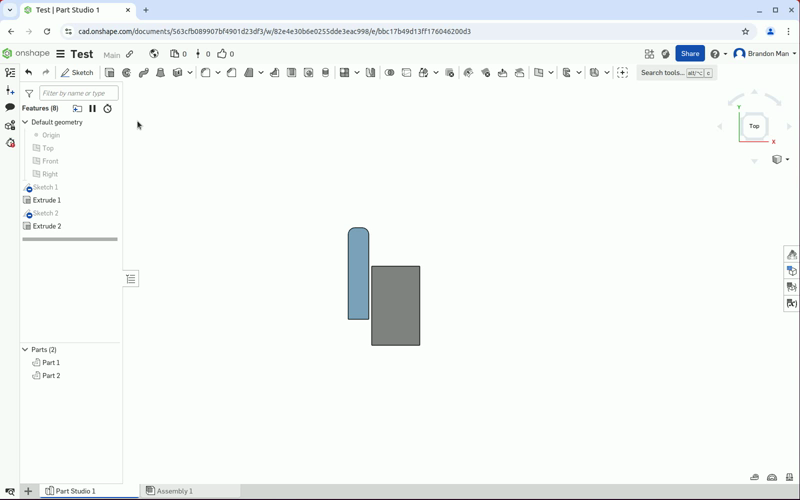
mouse_move(73, 189)
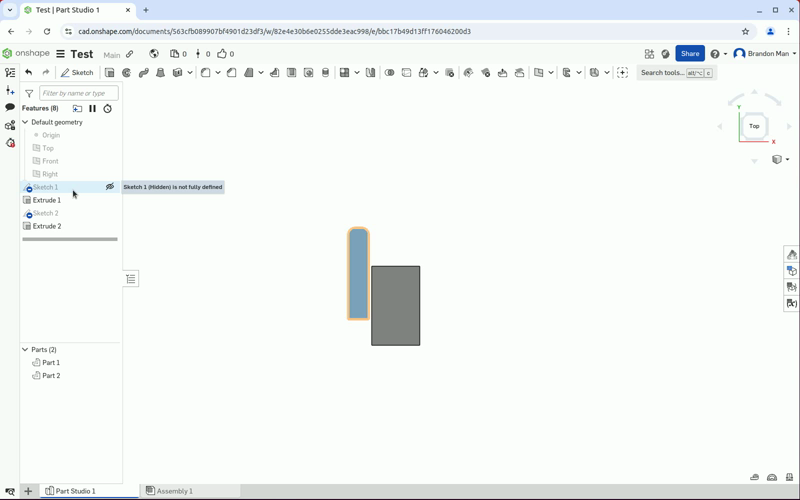
click(73, 189)
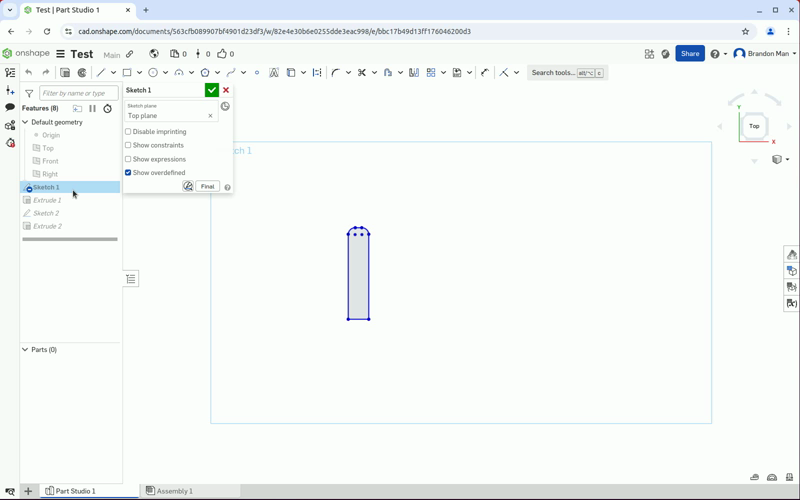
mouse_move(229, 92)
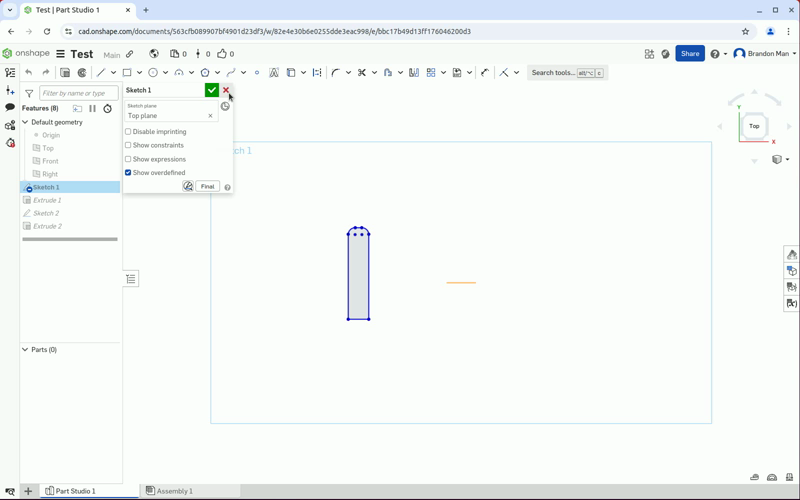
click(229, 92)
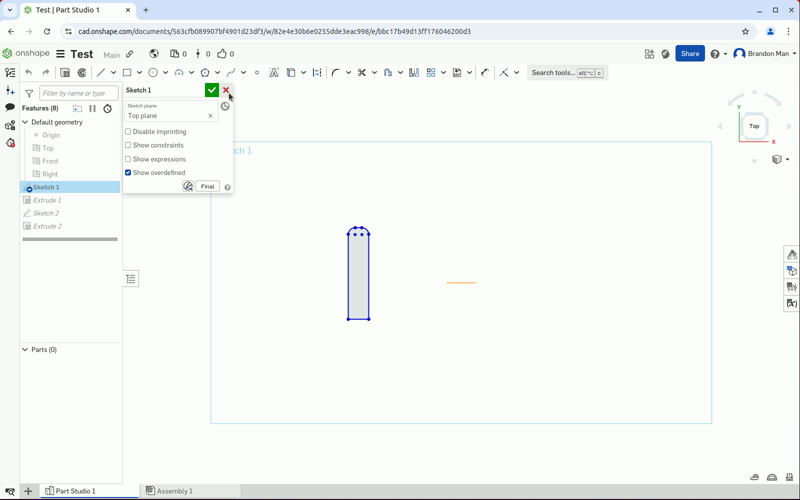
key(shift+s)
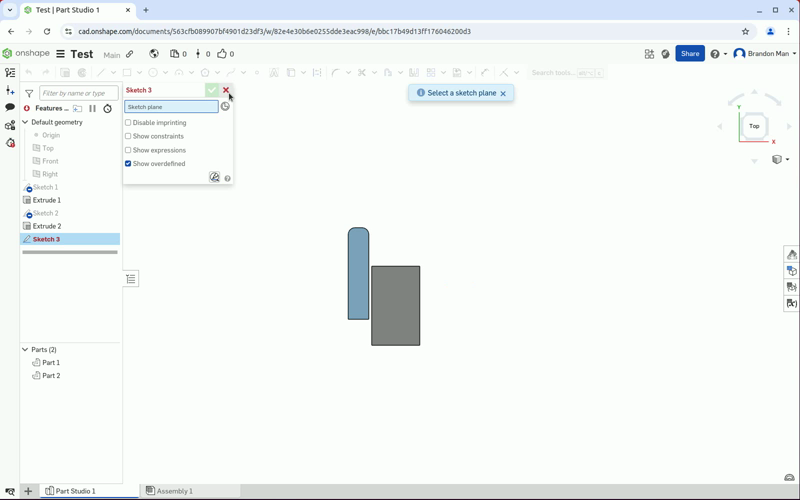
mouse_move(73, 150)
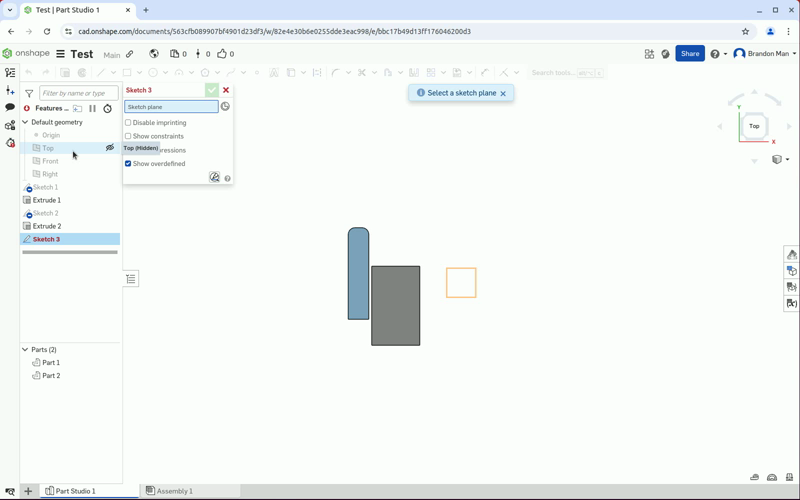
click(73, 150)
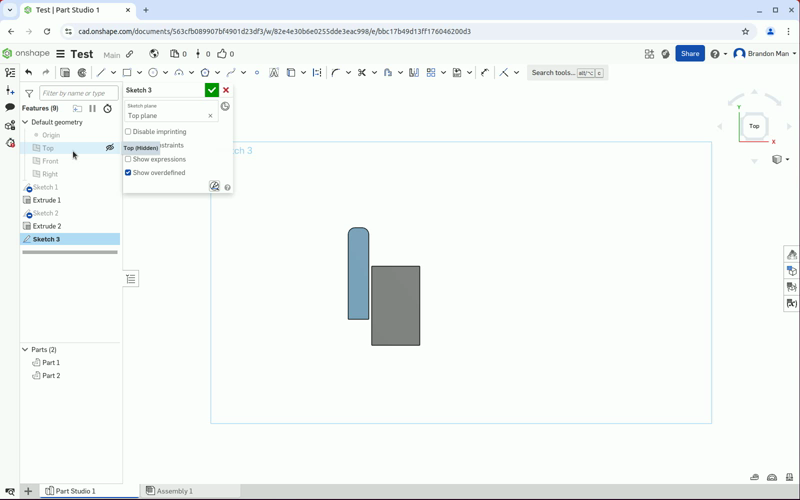
mouse_move(73, 352)
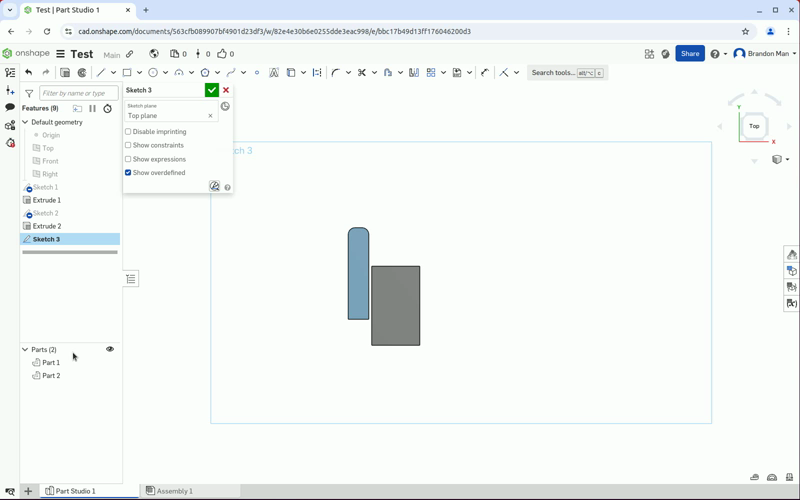
key(y)
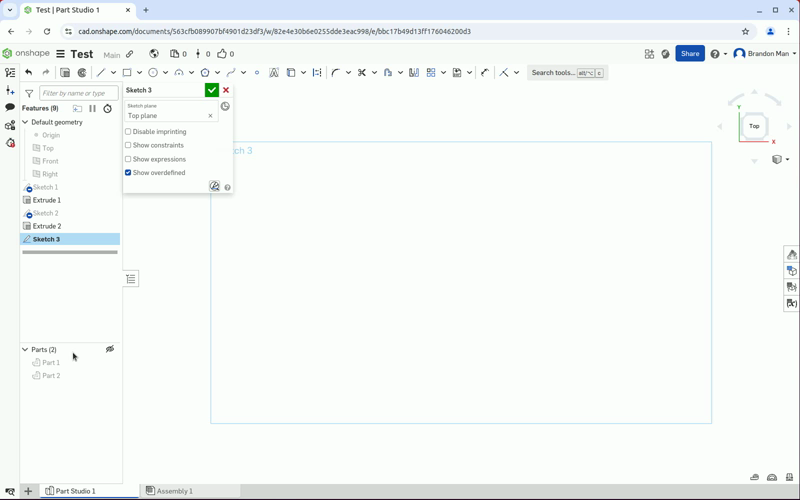
key(l)
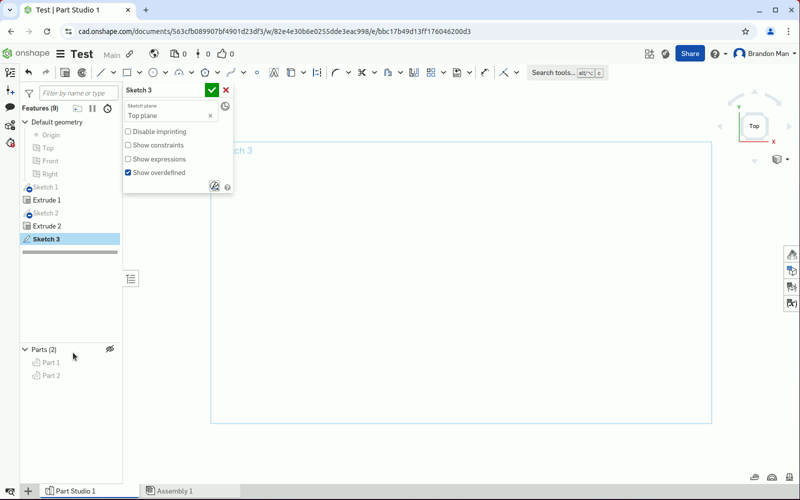
key_down(shift)
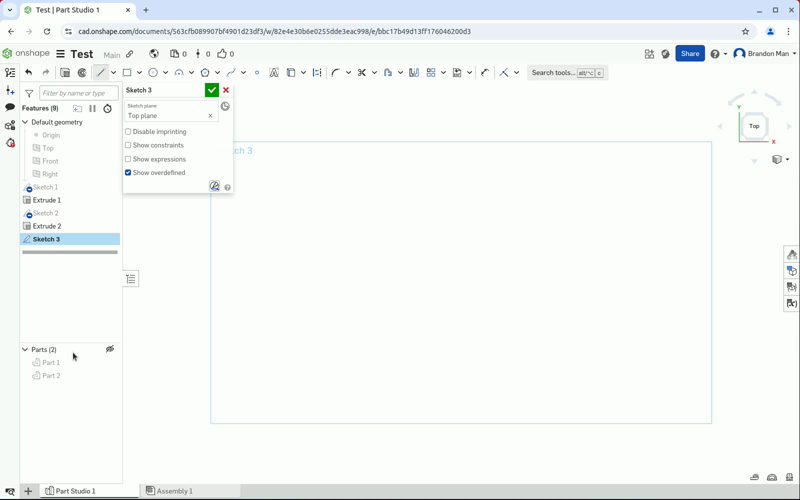
mouse_move(432, 345)
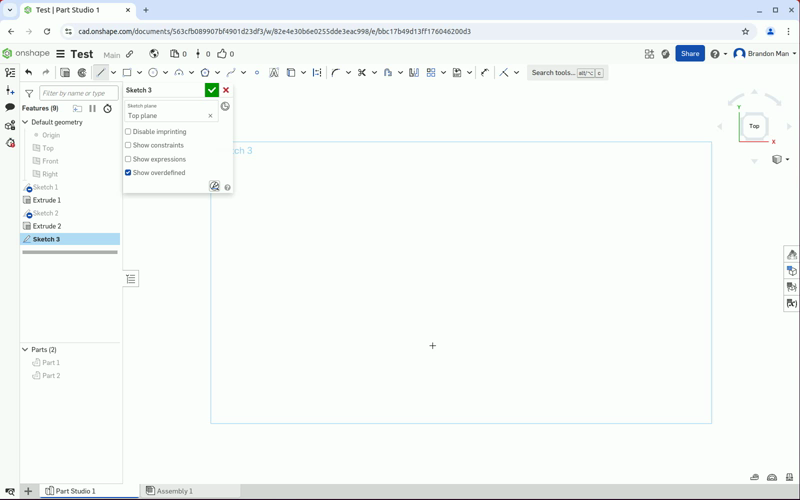
click(432, 345)
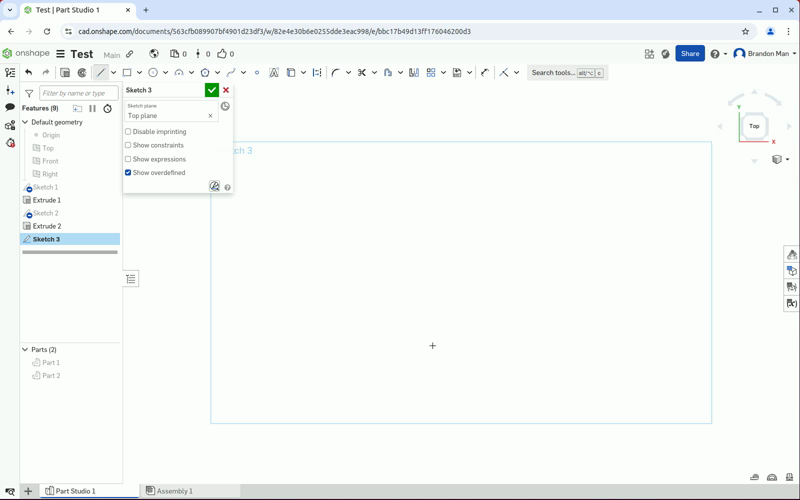
key_up(shift)
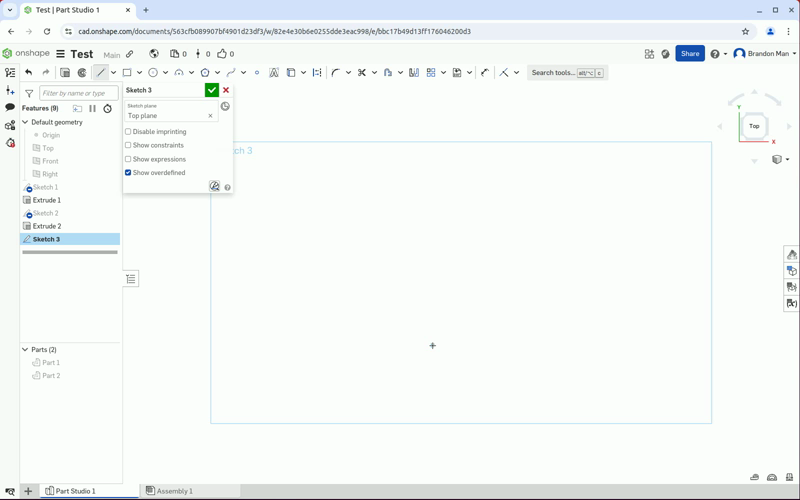
key_down(shift)
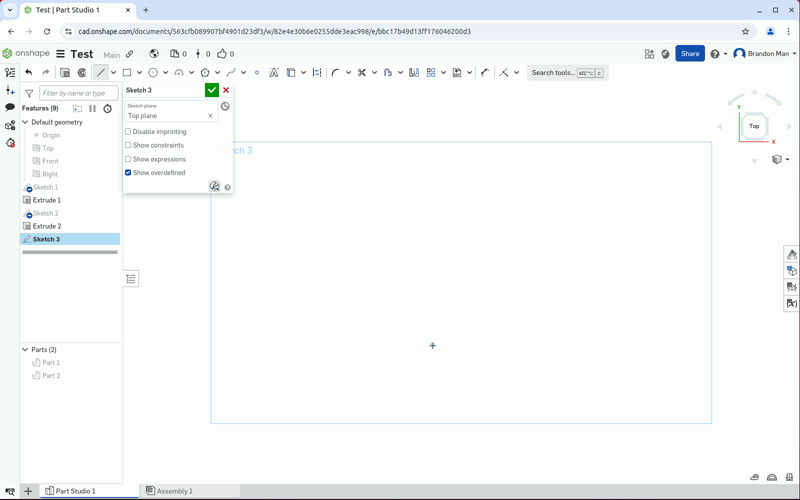
mouse_move(462, 345)
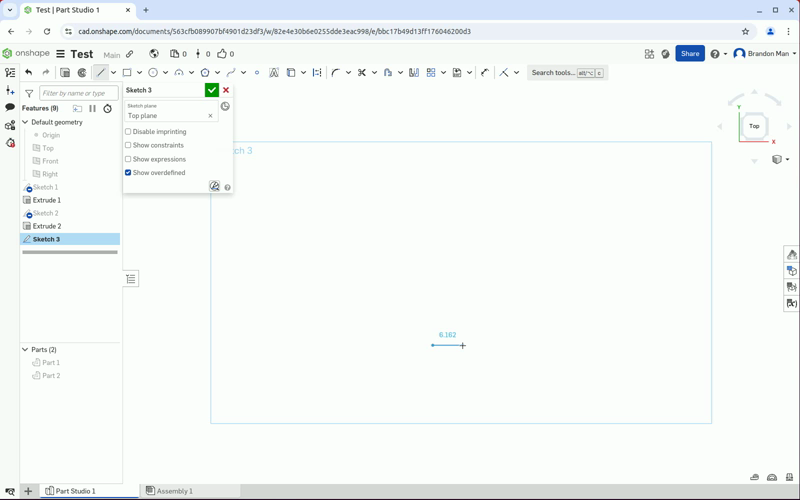
mouse_move(480, 345)
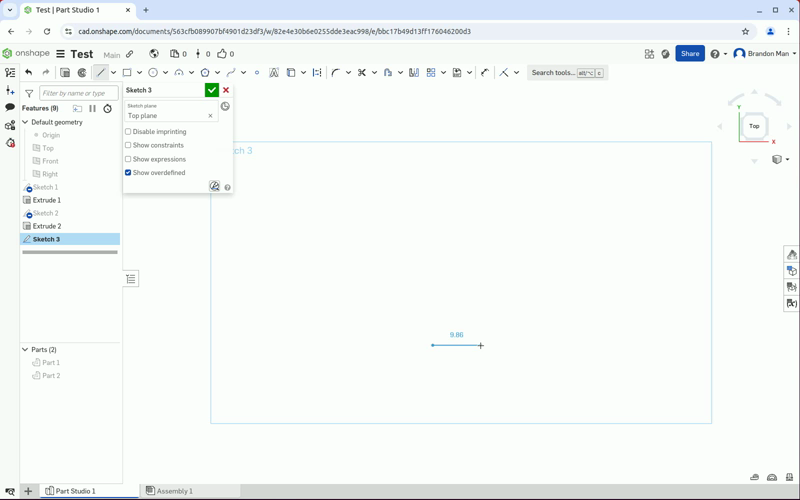
click(480, 345)
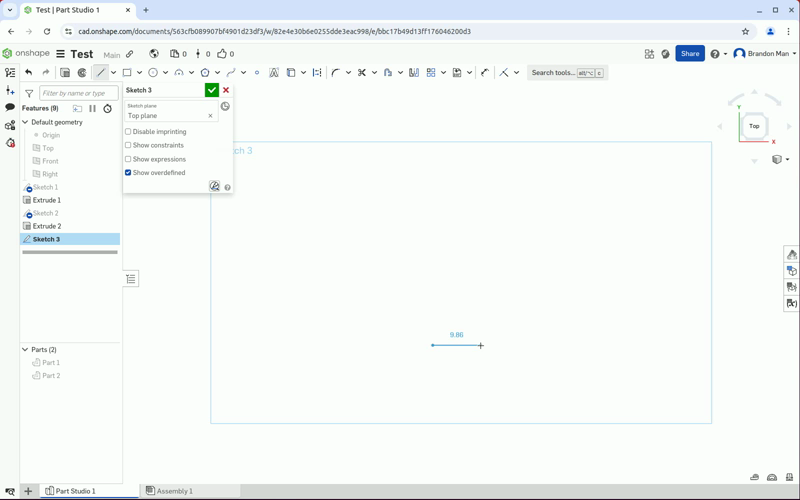
key_up(shift)
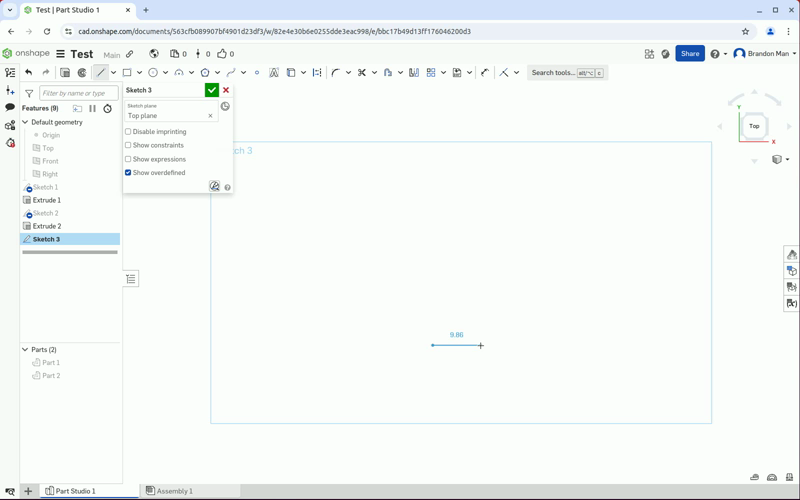
key_down(shift)
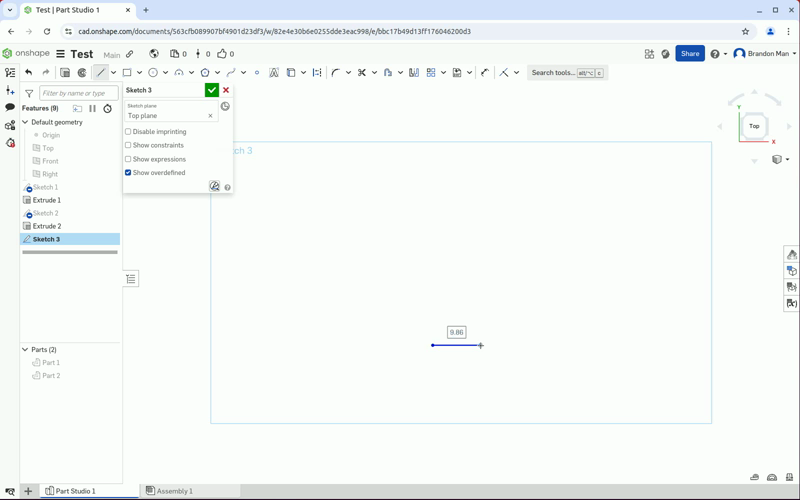
mouse_move(480, 266)
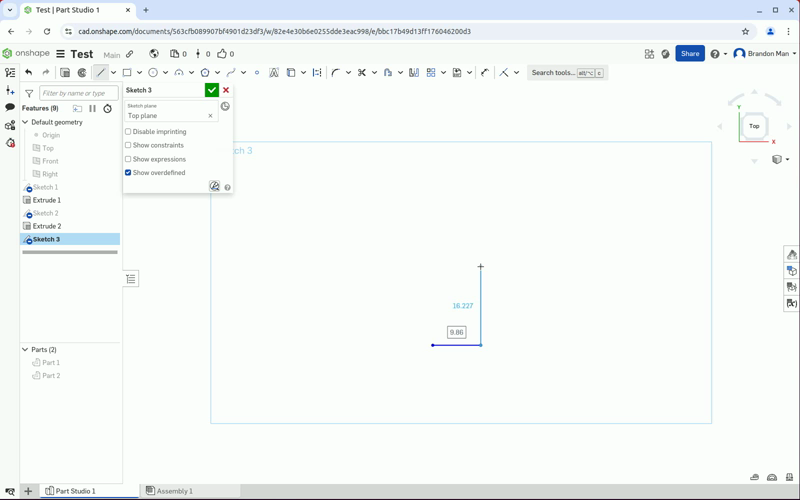
click(480, 266)
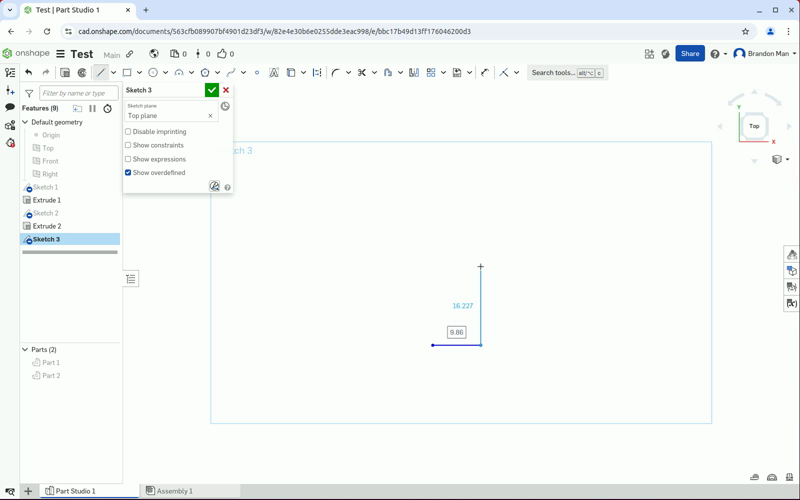
key_up(shift)
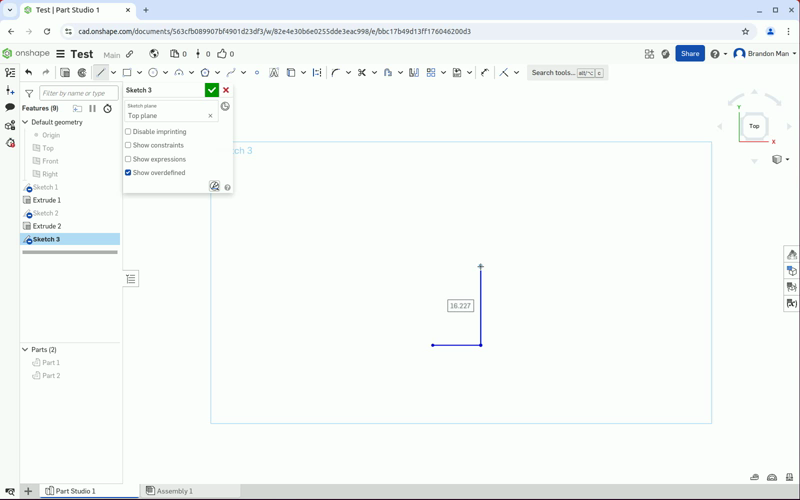
key_down(shift)
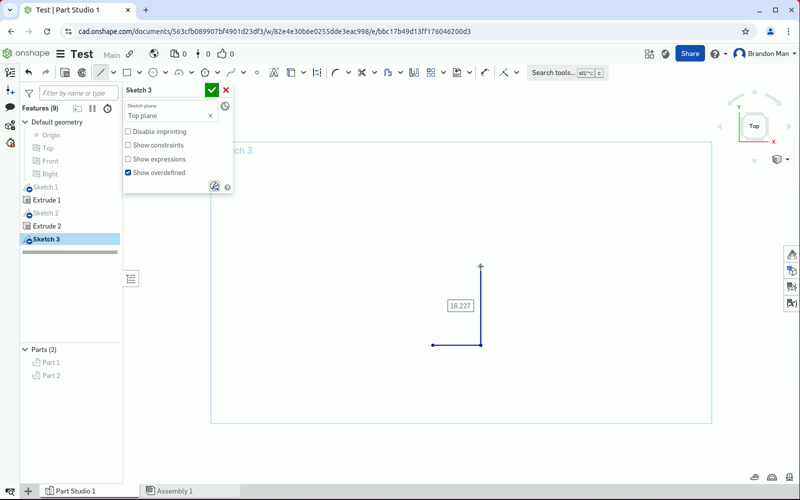
mouse_move(510, 266)
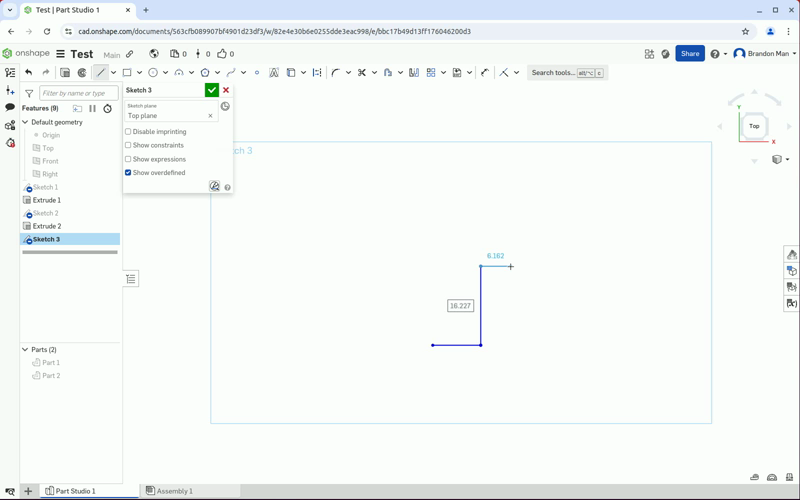
mouse_move(432, 266)
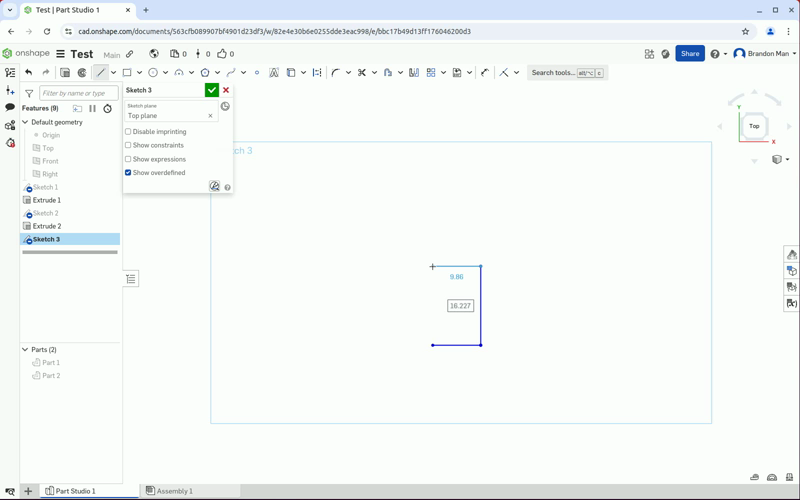
click(432, 266)
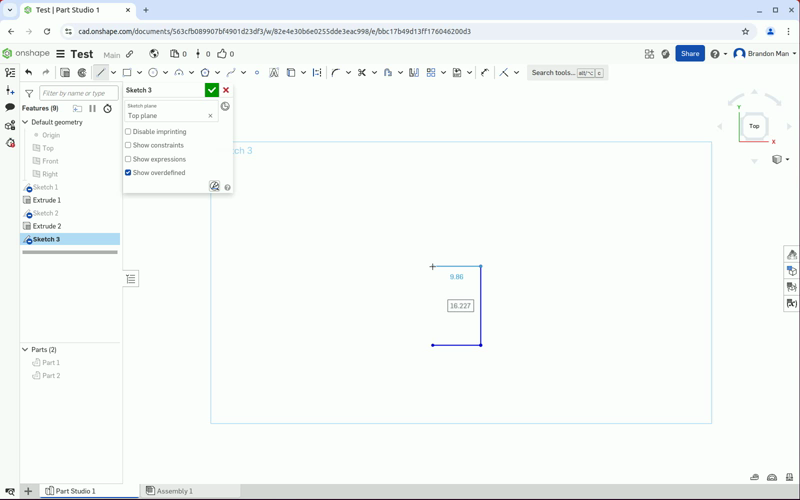
key_up(shift)
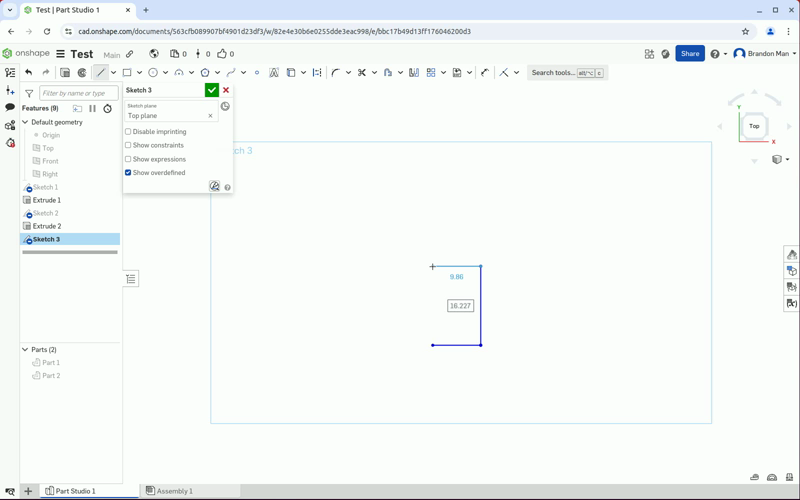
key_down(shift)
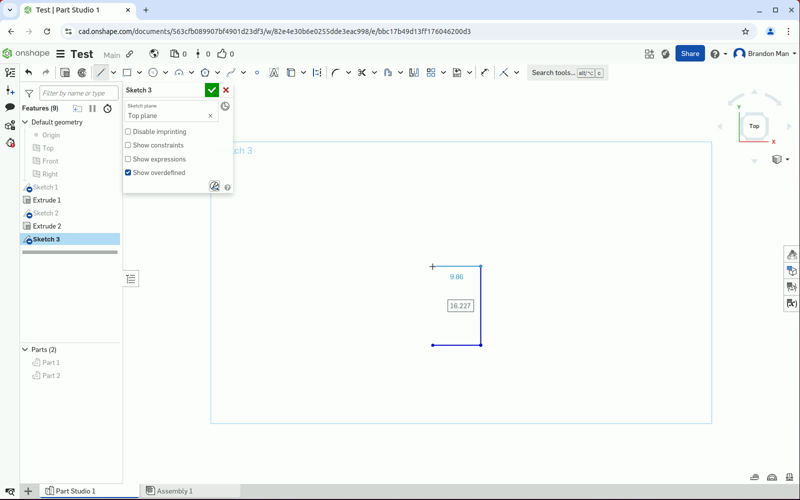
mouse_move(432, 345)
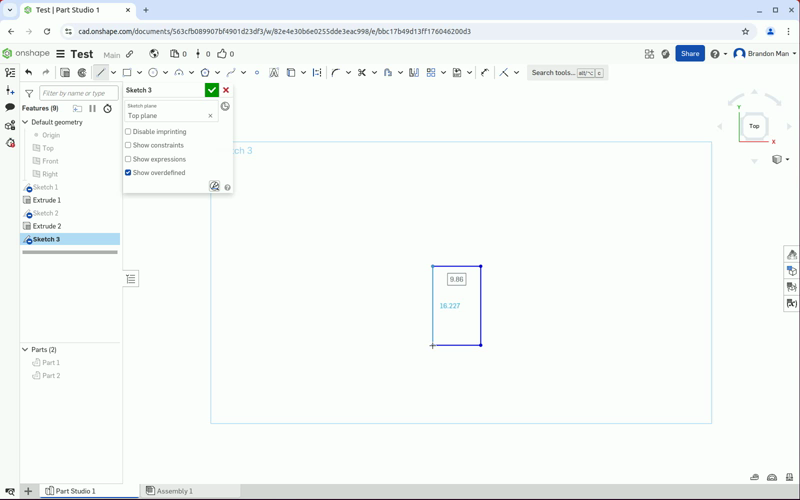
key_up(shift)
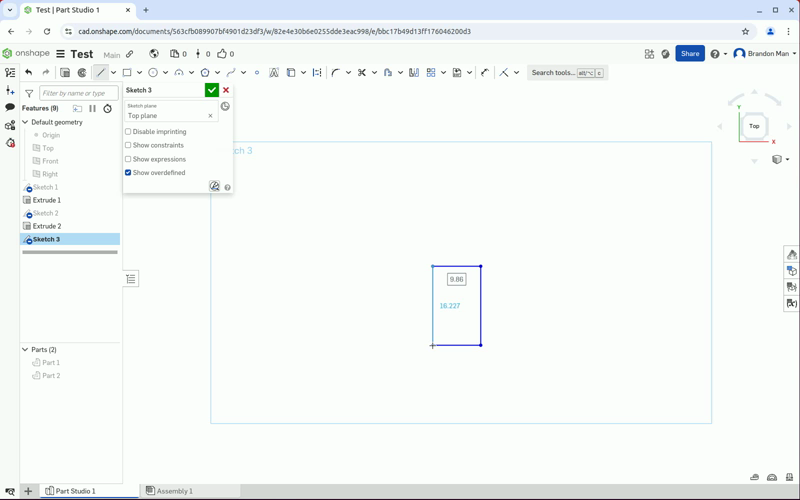
click(432, 345)
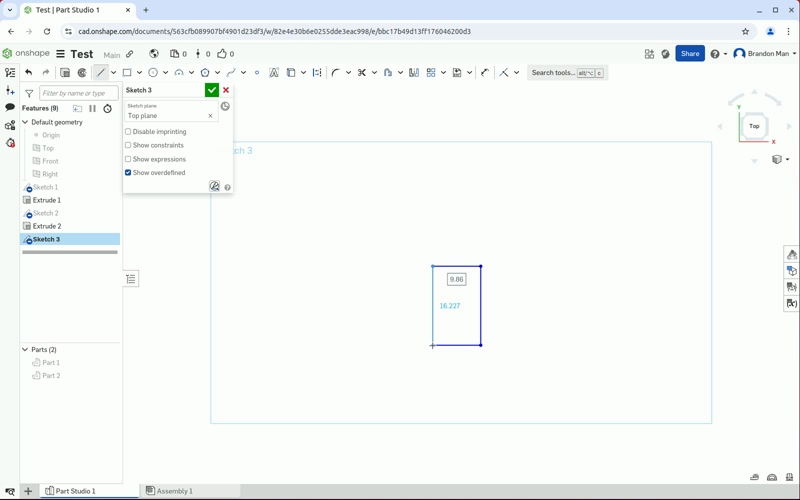
key(esc)
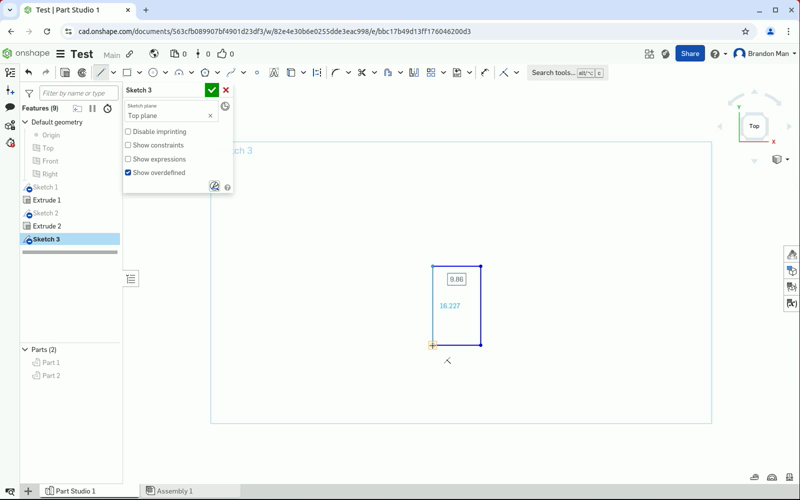
mouse_move(457, 308)
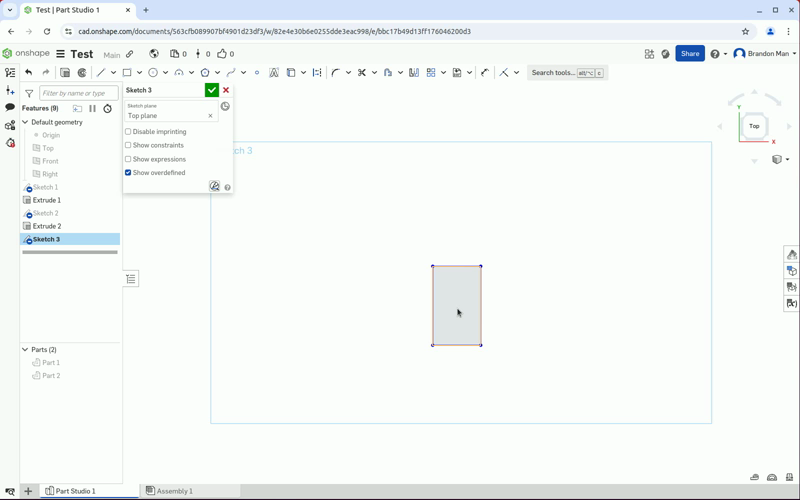
click(457, 308)
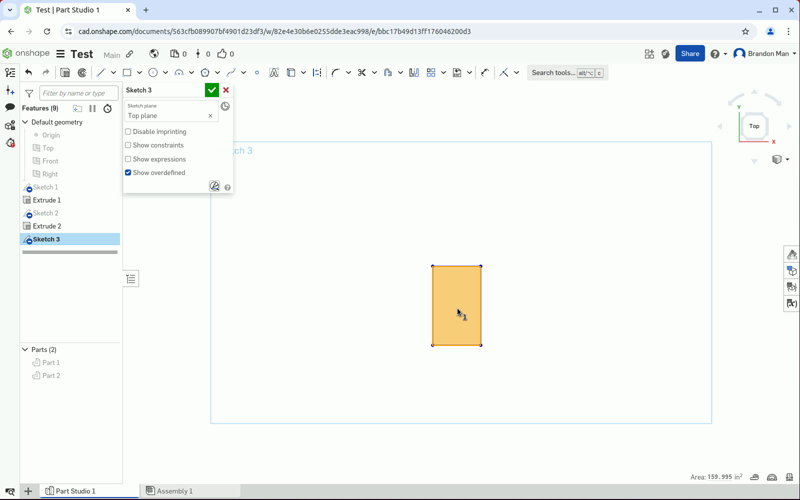
mouse_move(73, 352)
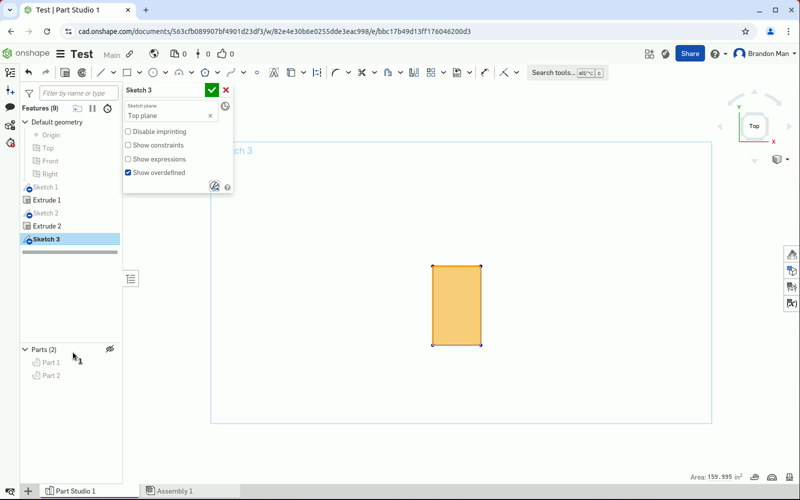
key(shift+y)
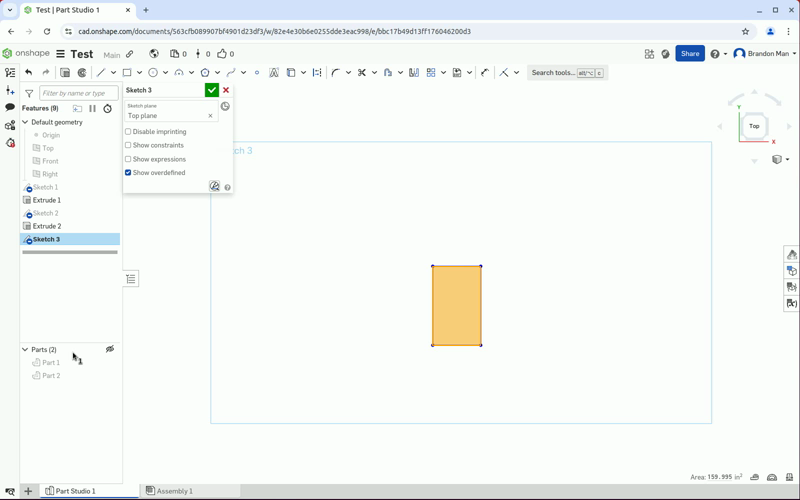
key(shift+e)
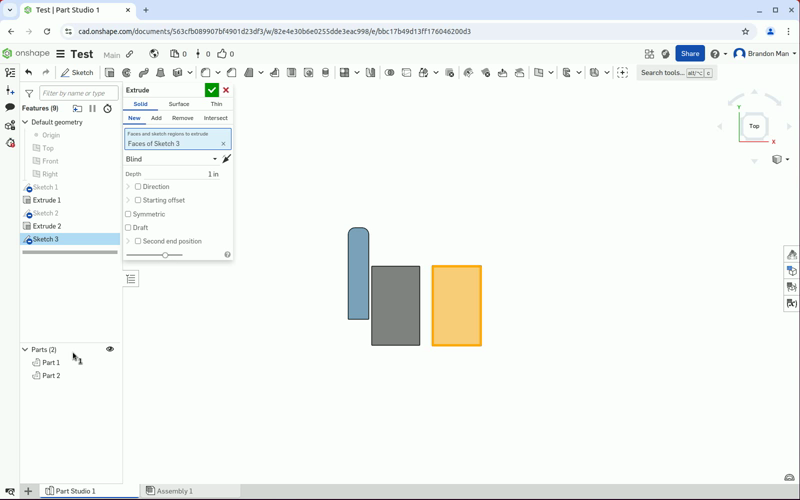
mouse_move(143, 106)
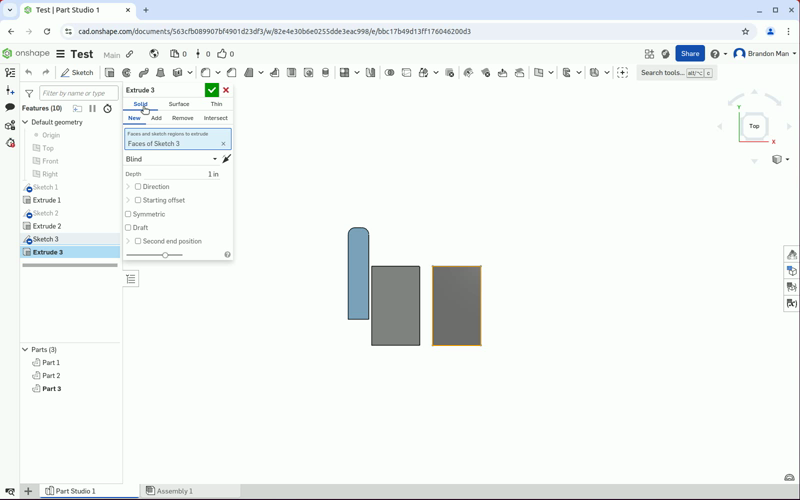
click(143, 106)
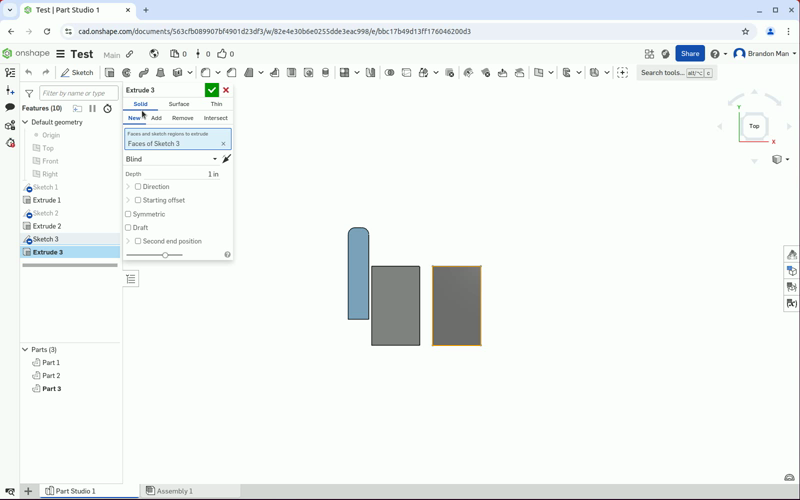
mouse_move(137, 120)
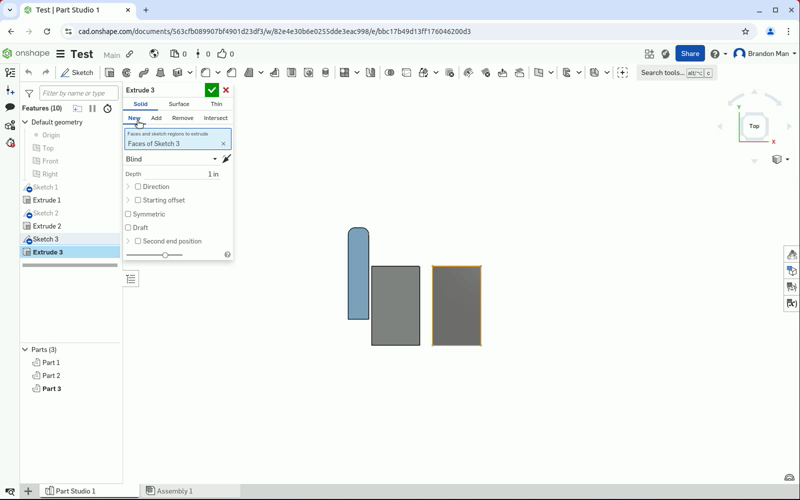
click(137, 120)
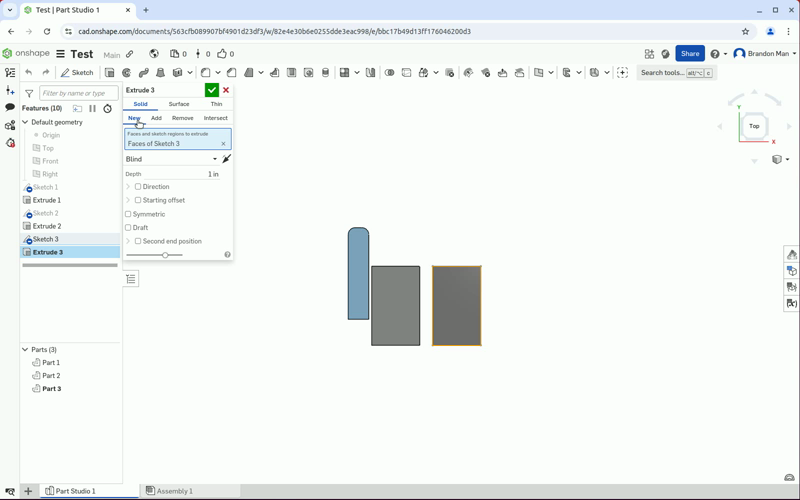
key(tab, 4)
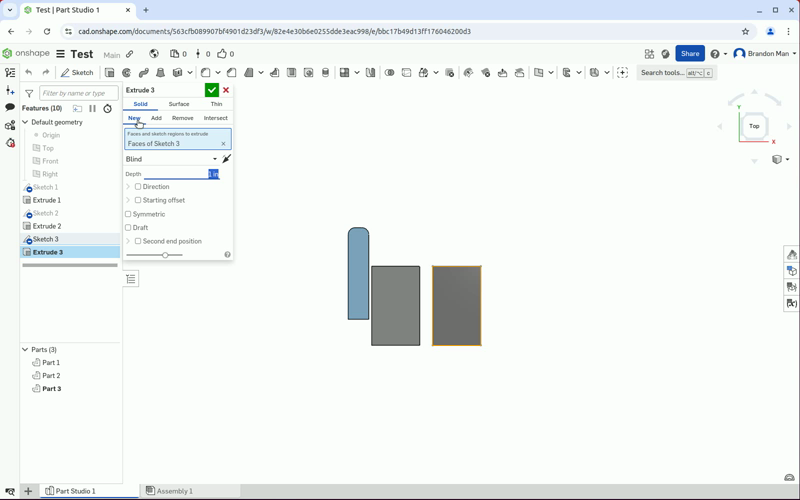
text(3.37)
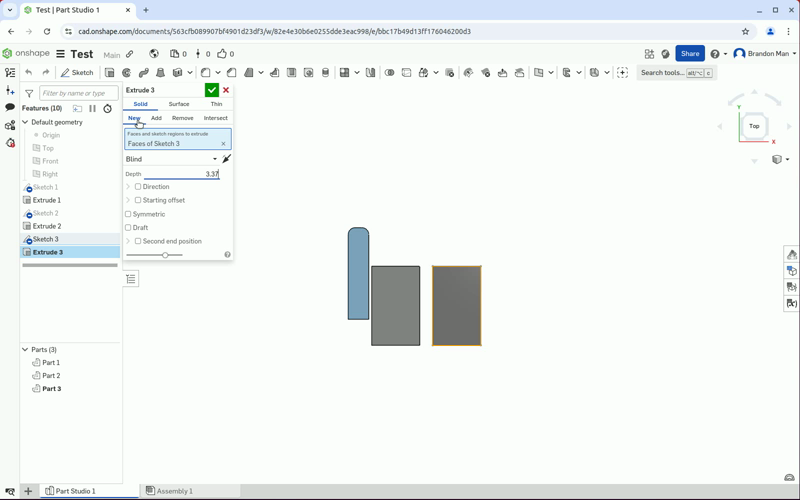
key(enter)
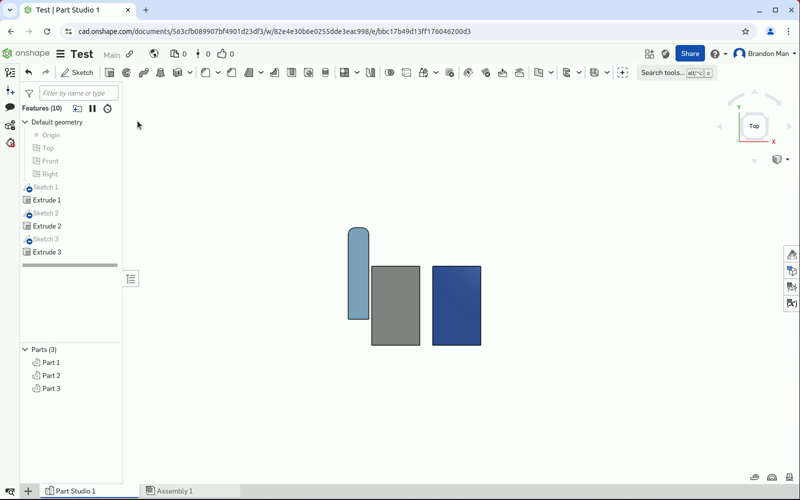
key(shift+h)
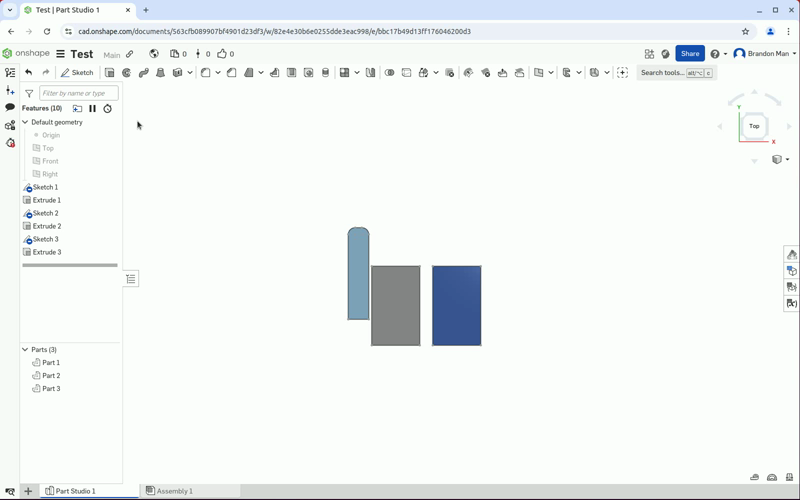
key(shift+h)
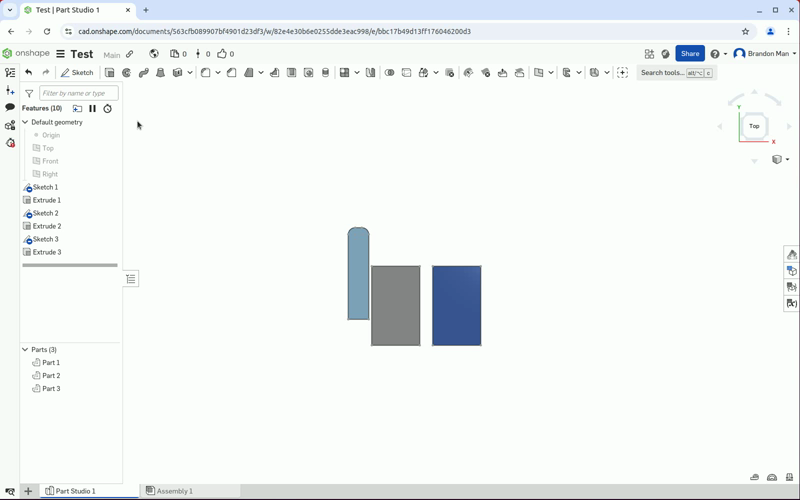
key(shift+7)
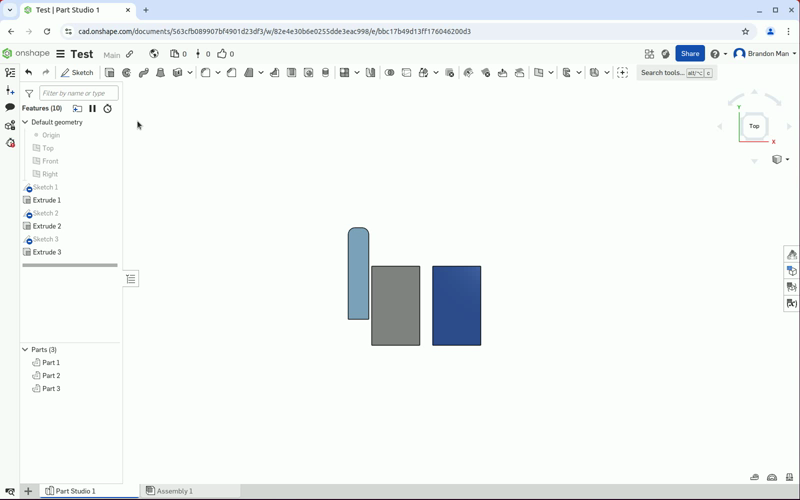
key(up, 3)
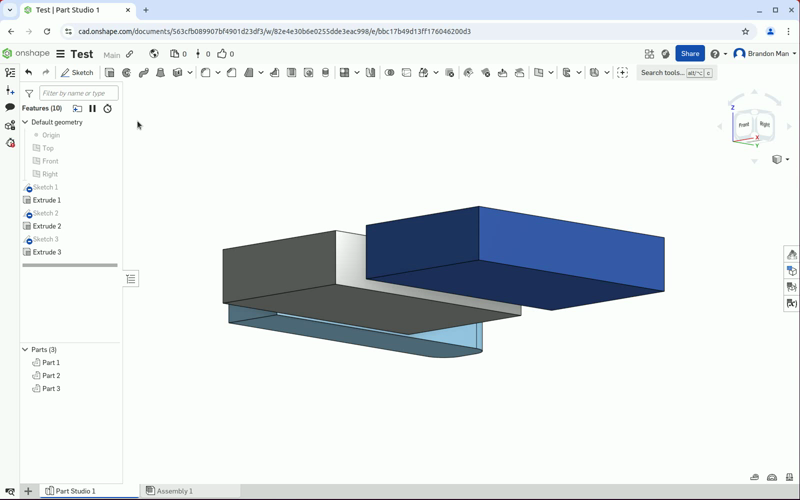
key(left, 3)
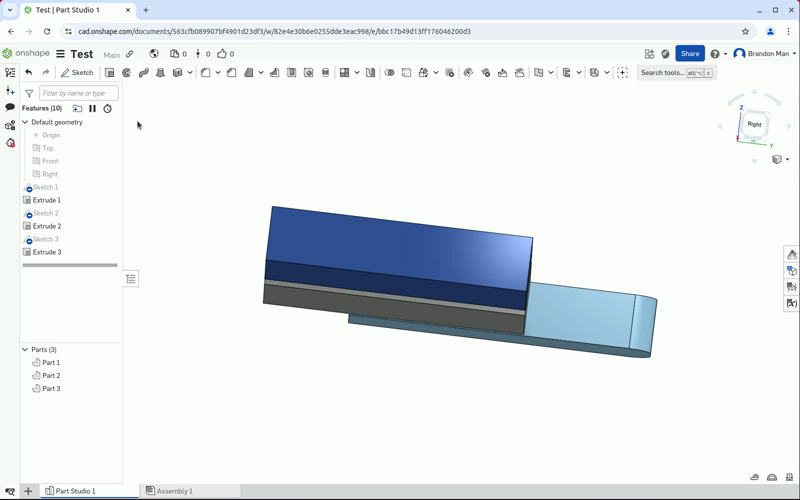
key(right, 3)
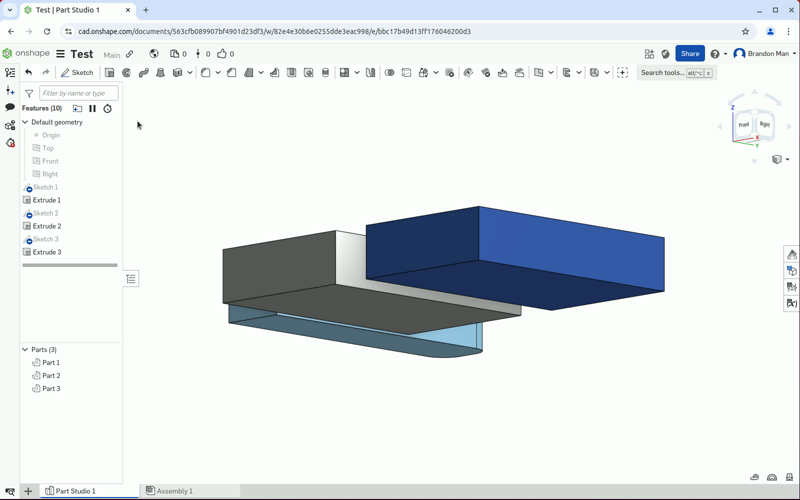
key(down, 3)
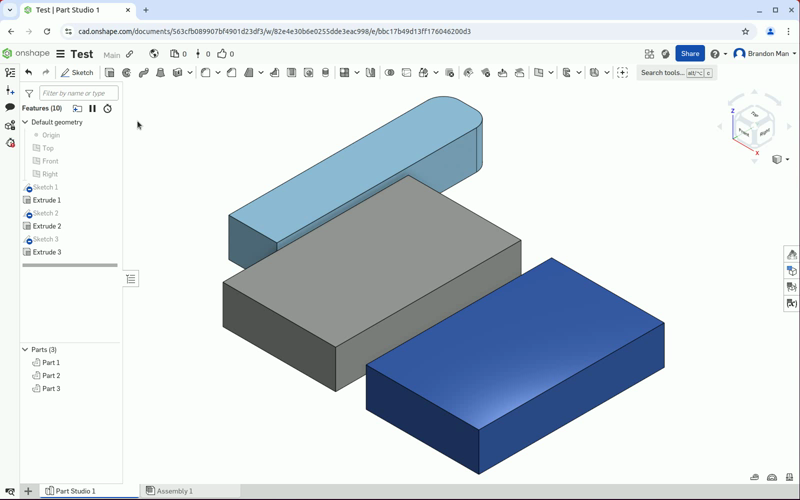
mouse_move(73, 189)
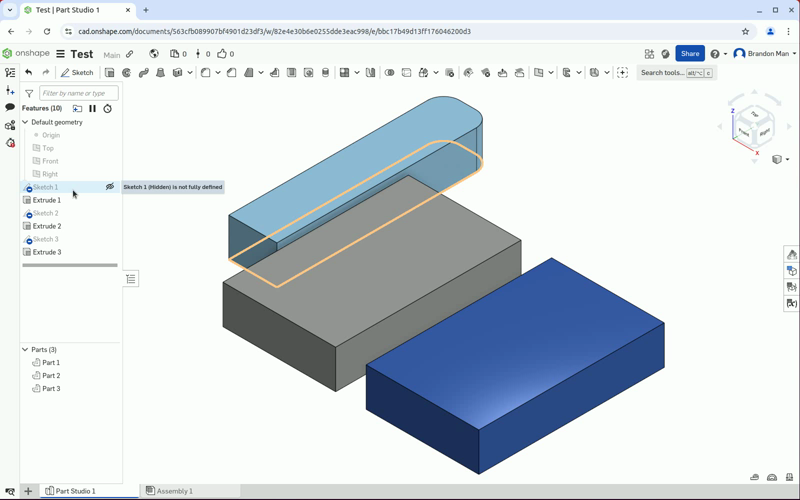
click(73, 189)